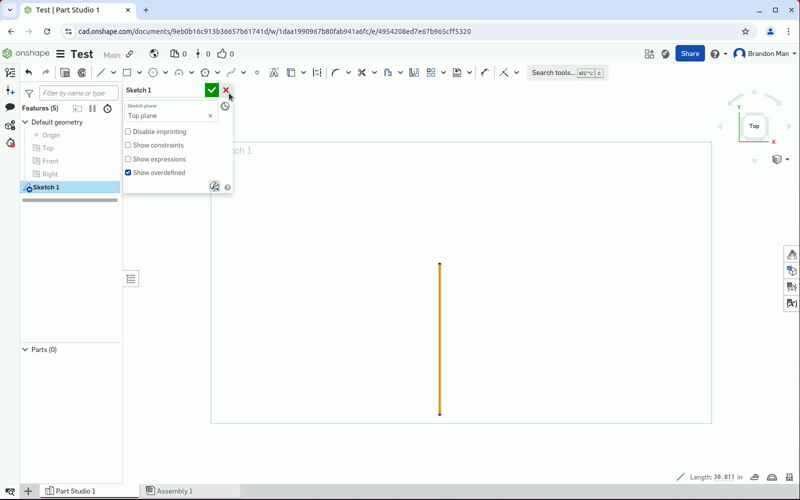
key(shift+h)
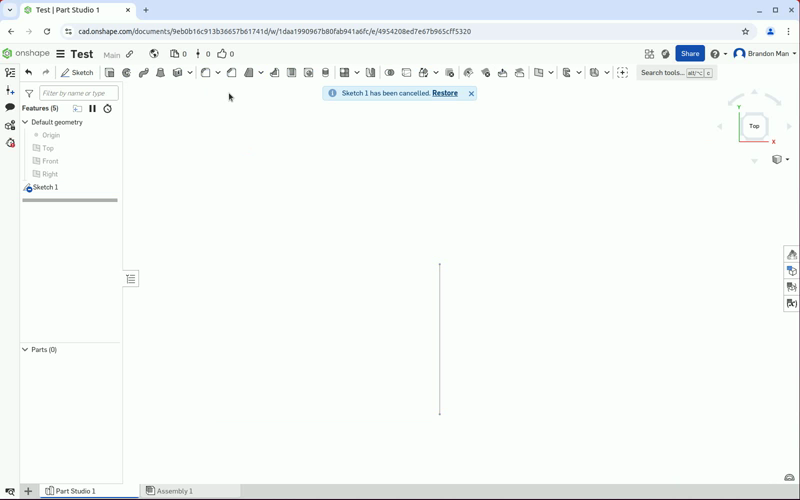
key(shift+s)
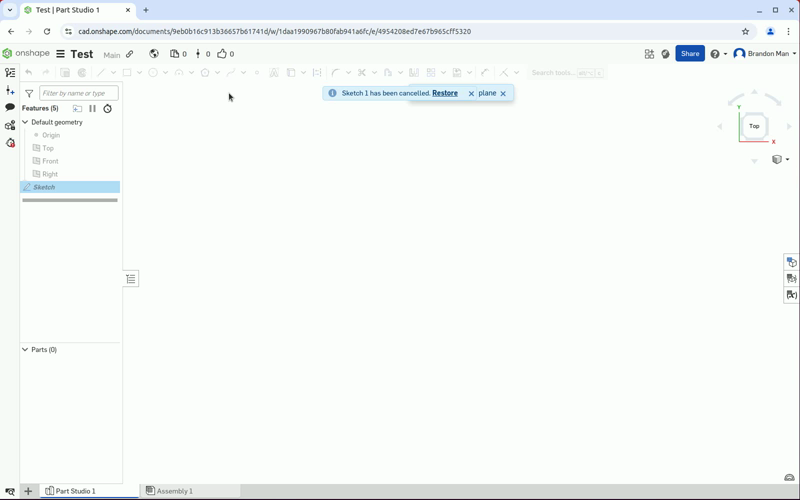
mouse_move(73, 150)
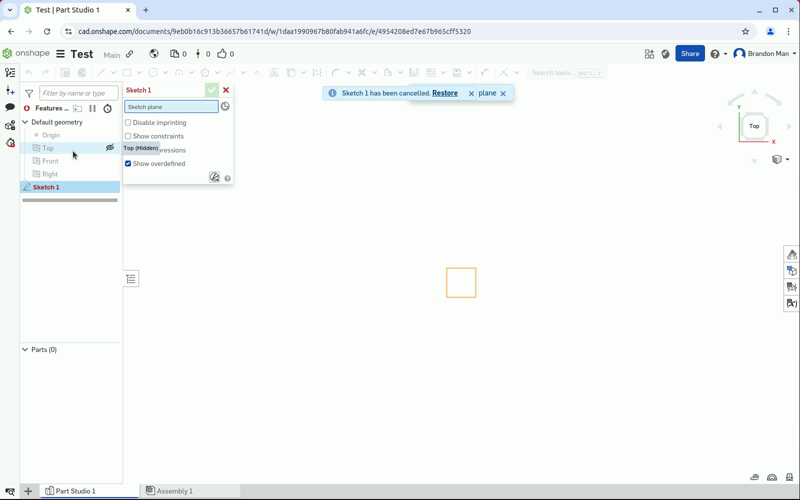
click(73, 150)
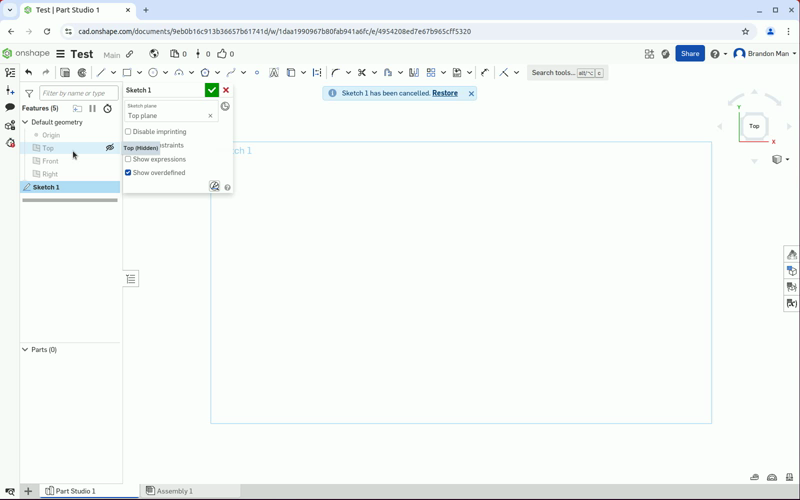
mouse_move(73, 352)
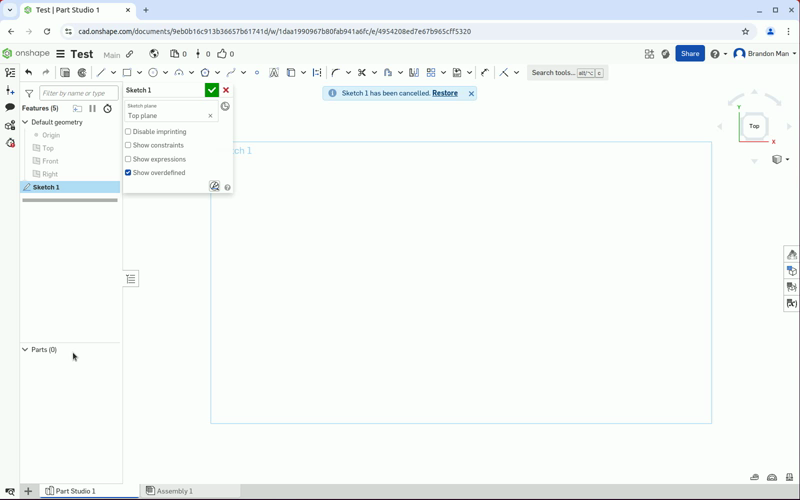
key(y)
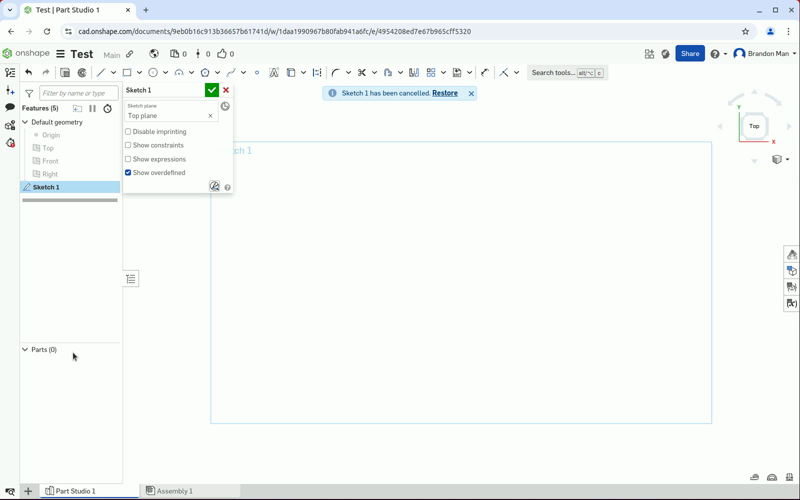
key(l)
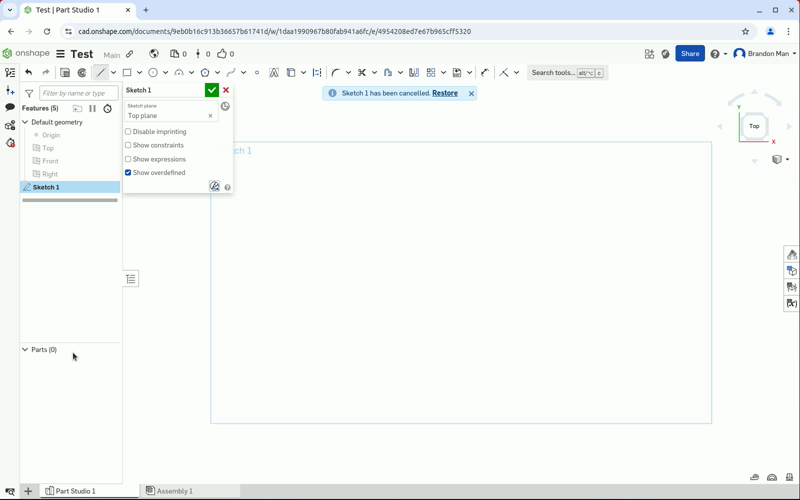
key_down(shift)
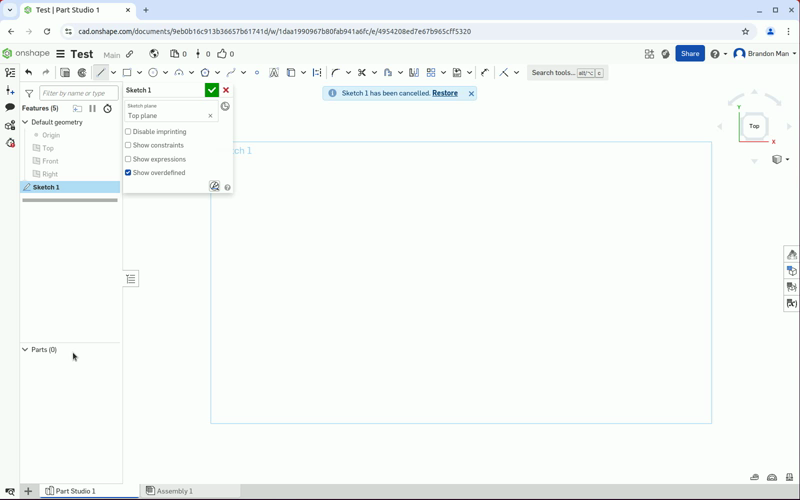
mouse_move(460, 282)
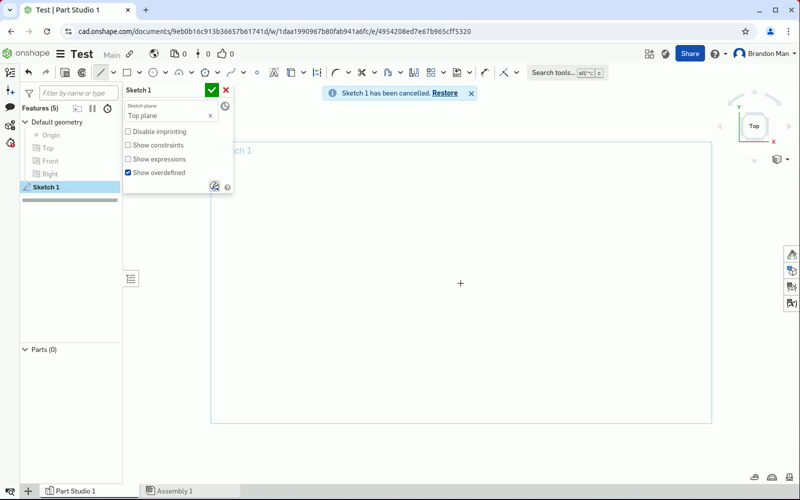
click(460, 282)
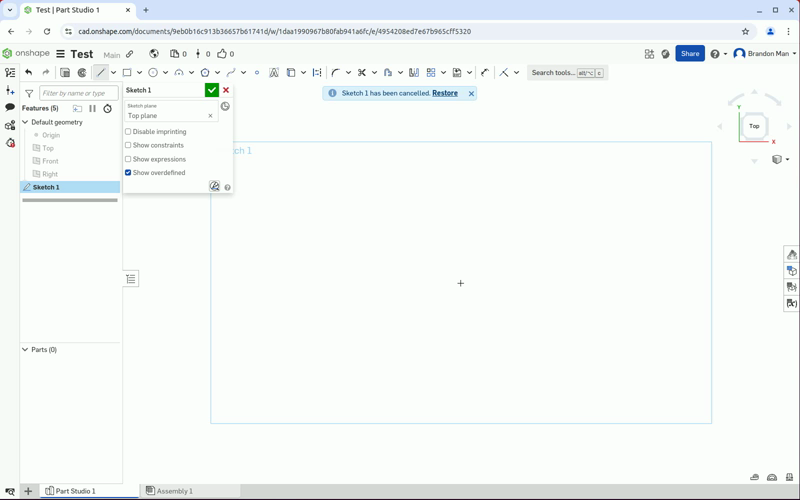
key_up(shift)
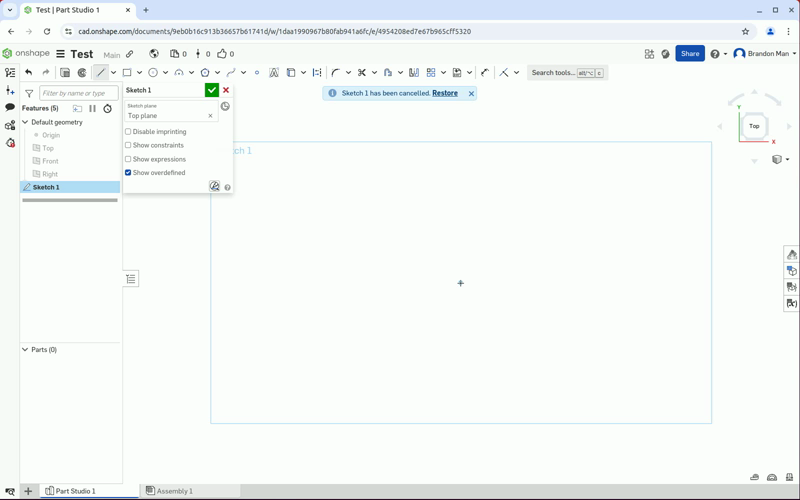
key_down(shift)
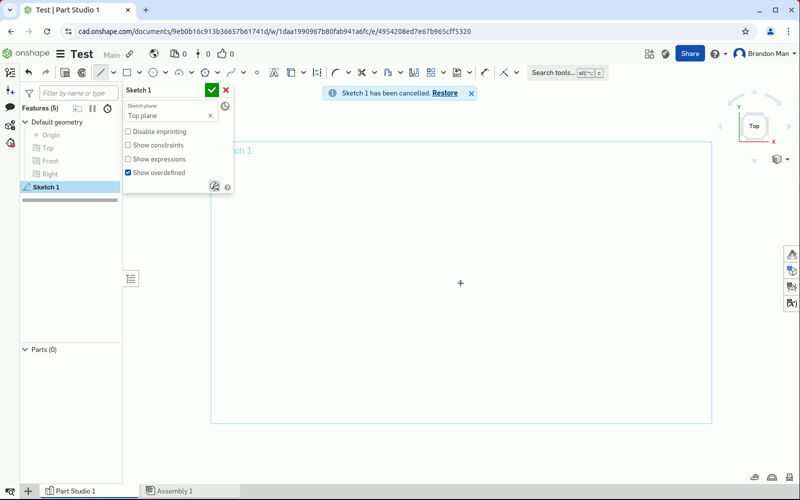
mouse_move(573, 282)
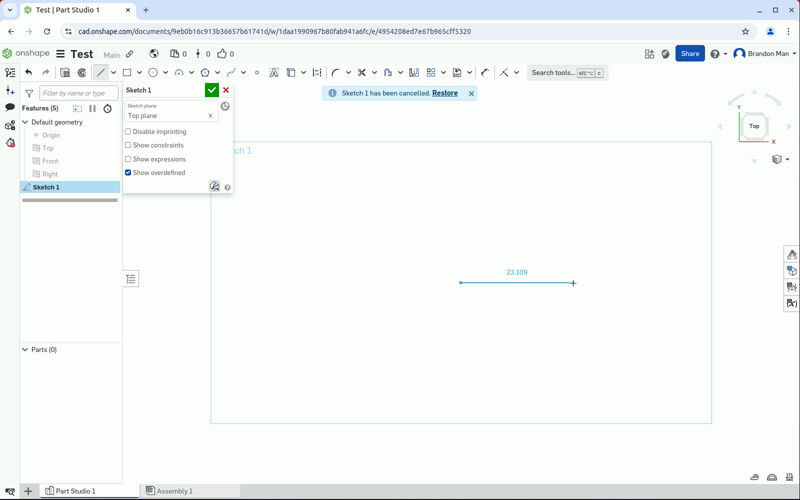
click(573, 282)
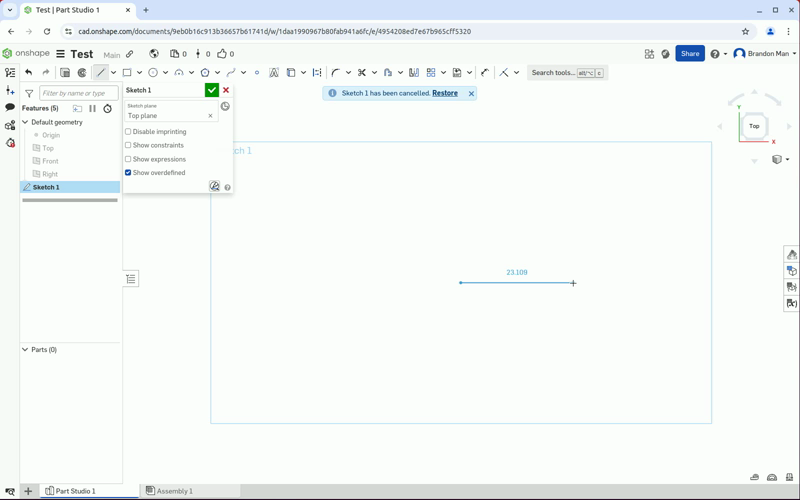
key_up(shift)
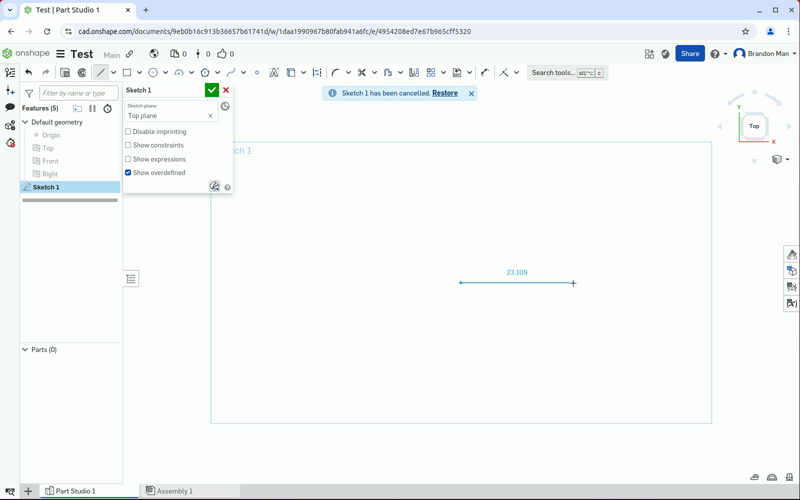
key_down(shift)
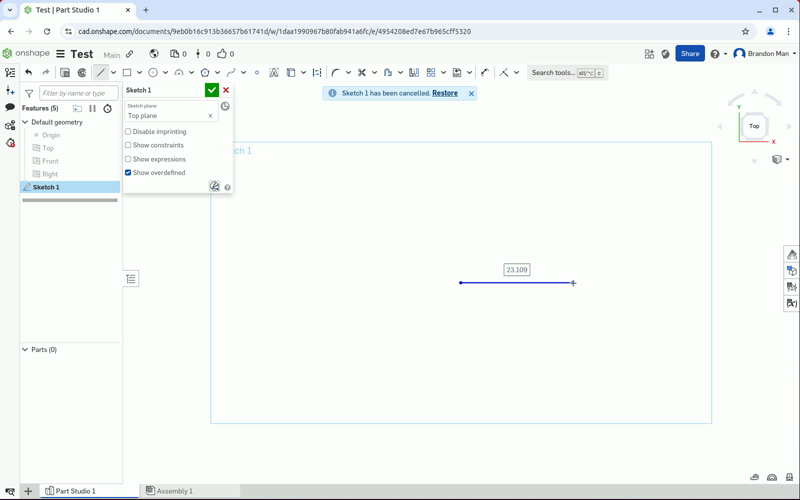
mouse_move(589, 282)
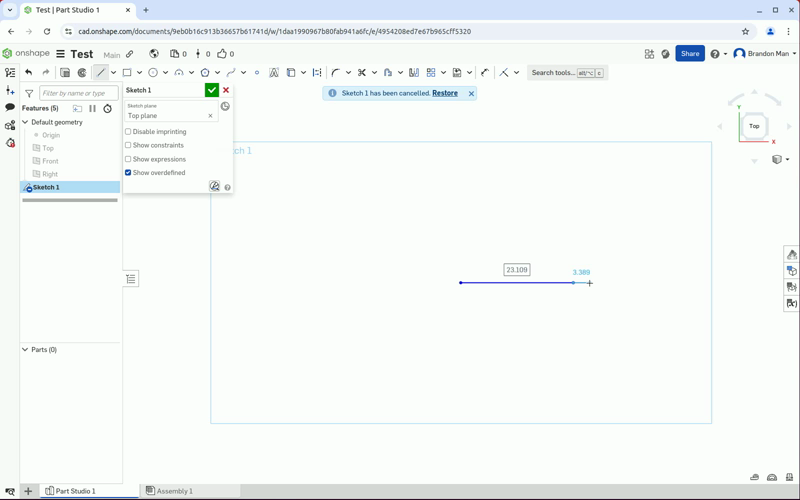
mouse_move(573, 245)
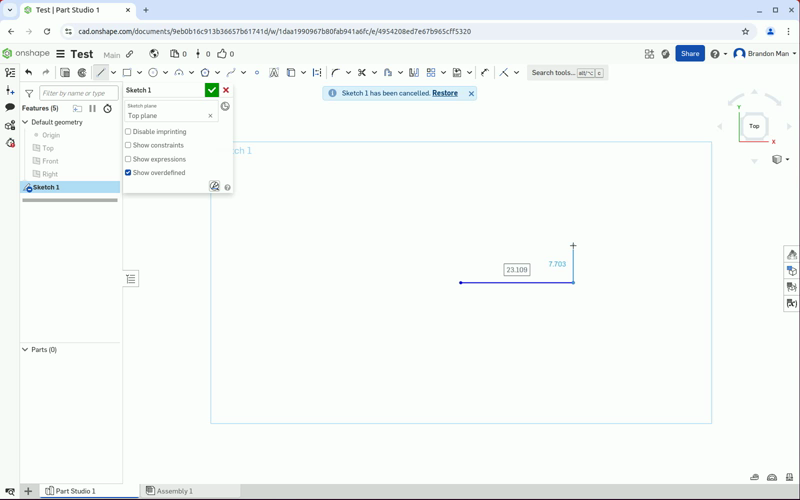
click(573, 245)
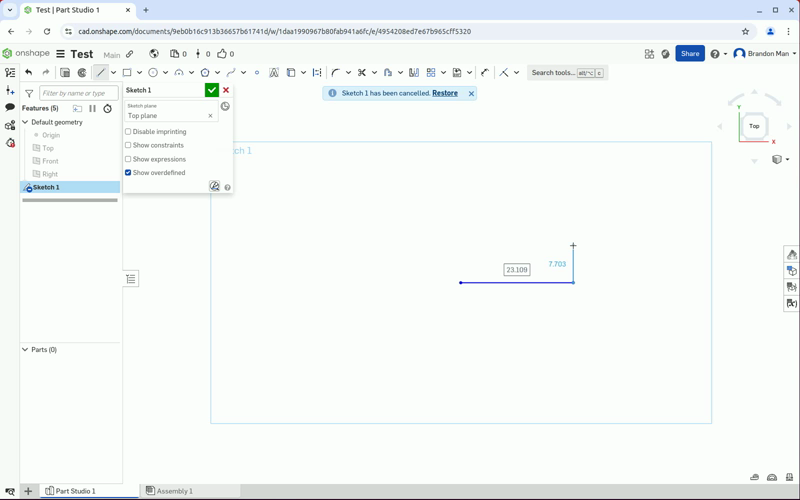
key_up(shift)
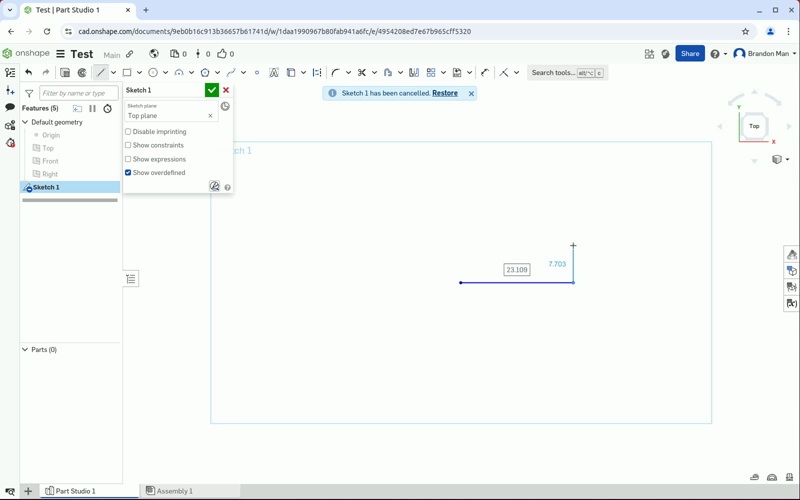
key_down(shift)
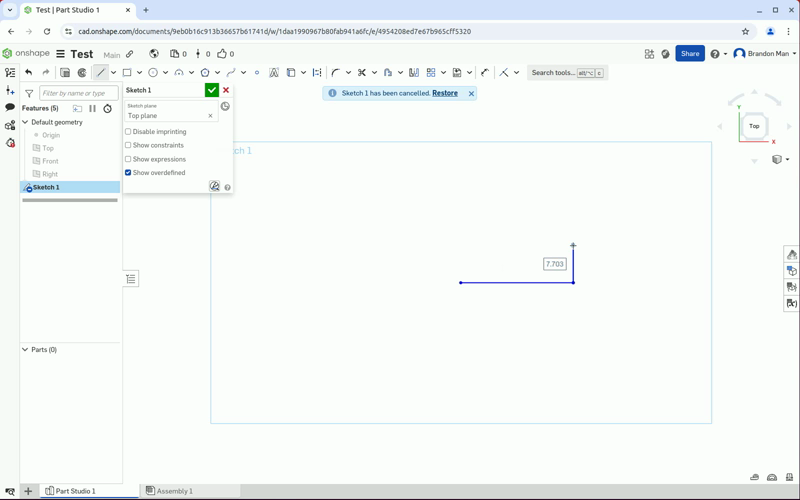
mouse_move(460, 245)
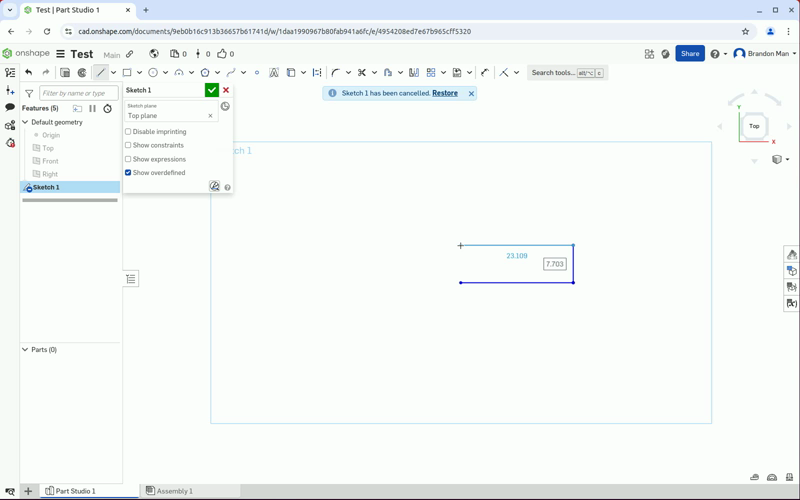
click(460, 245)
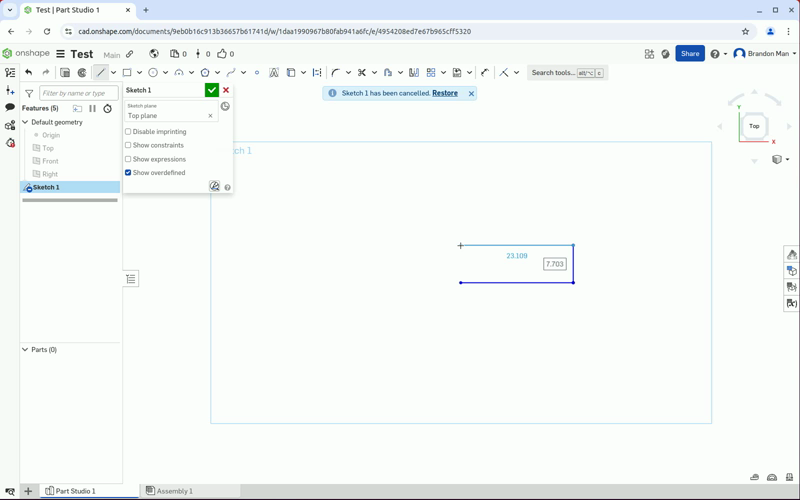
key_up(shift)
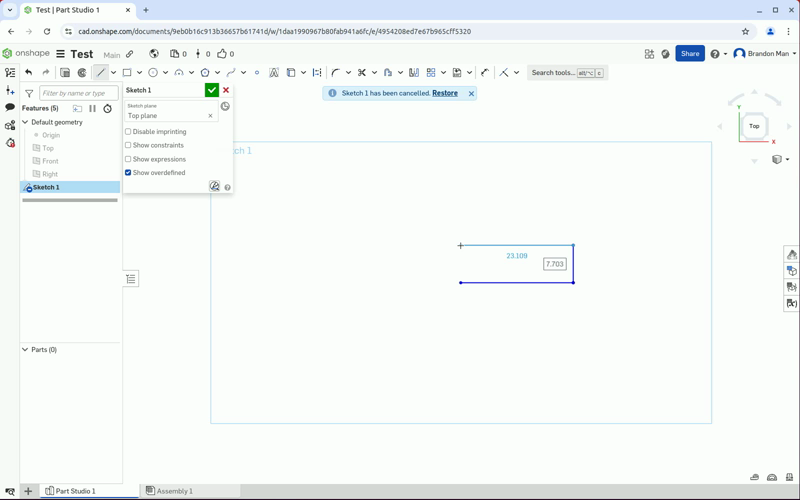
mouse_move(490, 245)
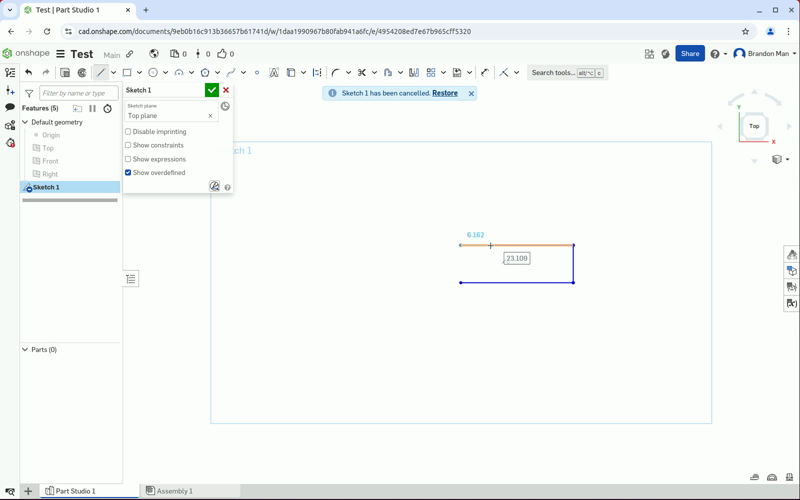
key_down(shift)
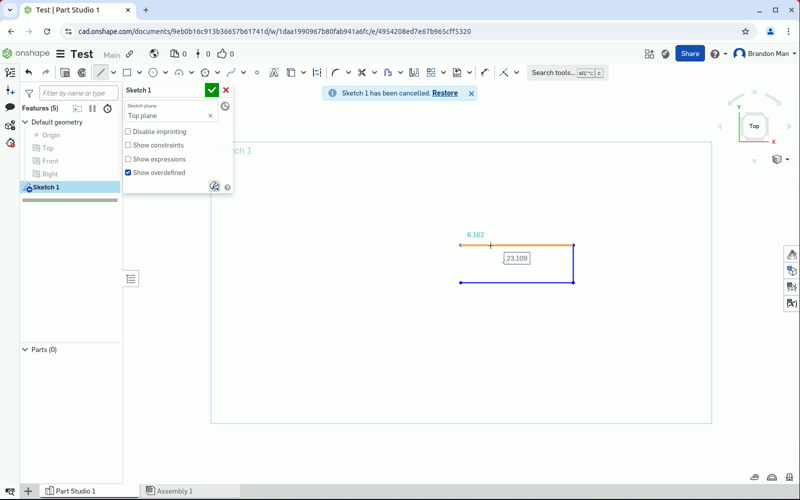
mouse_move(460, 282)
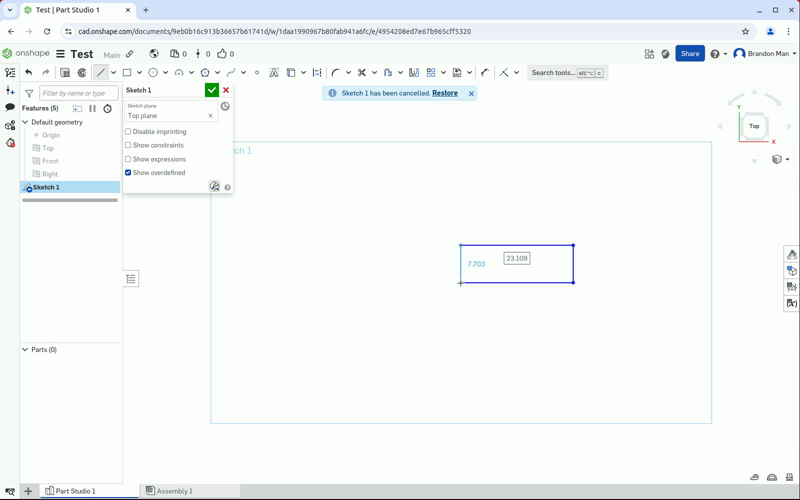
key_up(shift)
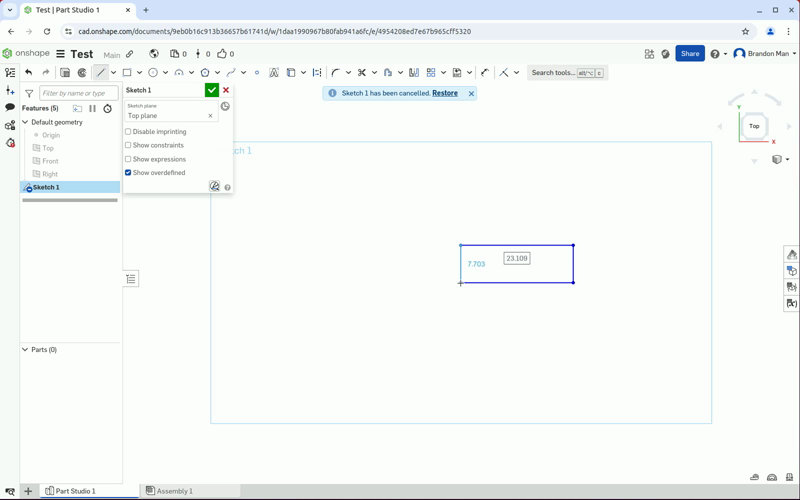
click(460, 282)
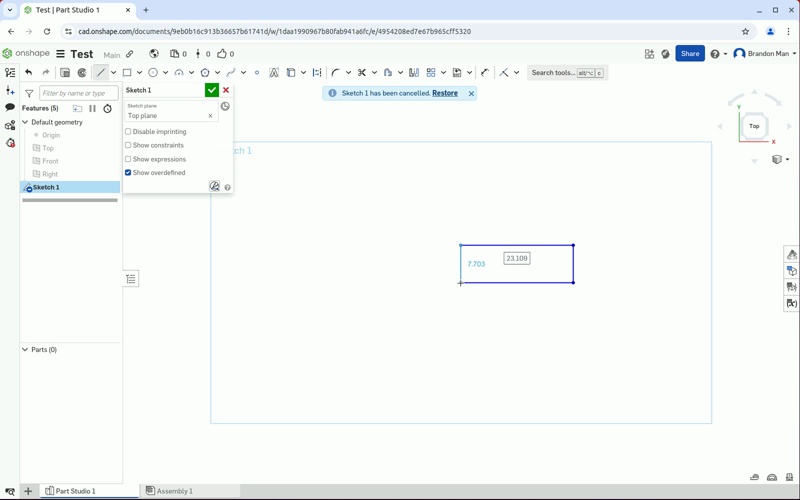
key(esc)
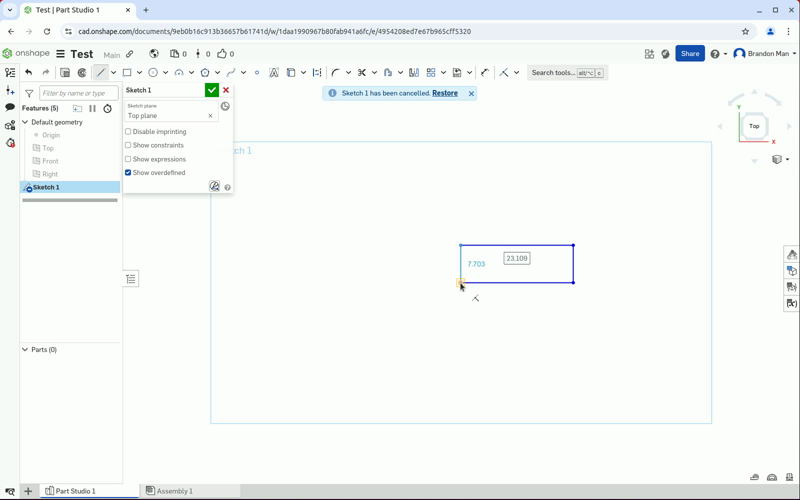
mouse_move(483, 277)
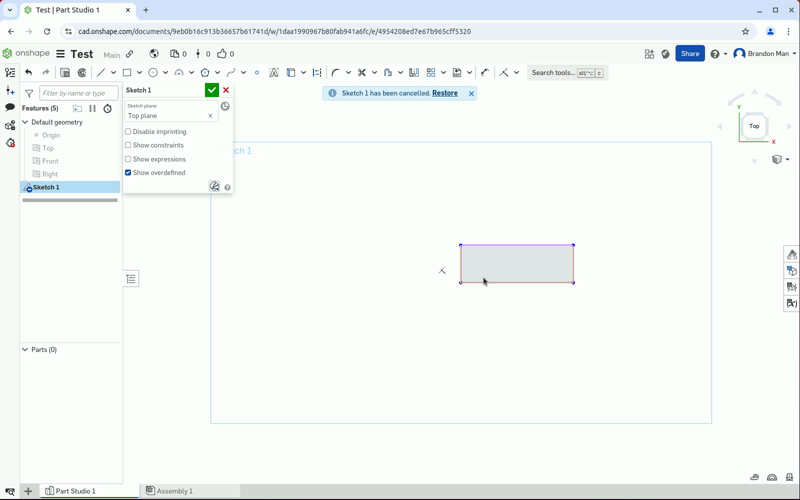
click(483, 277)
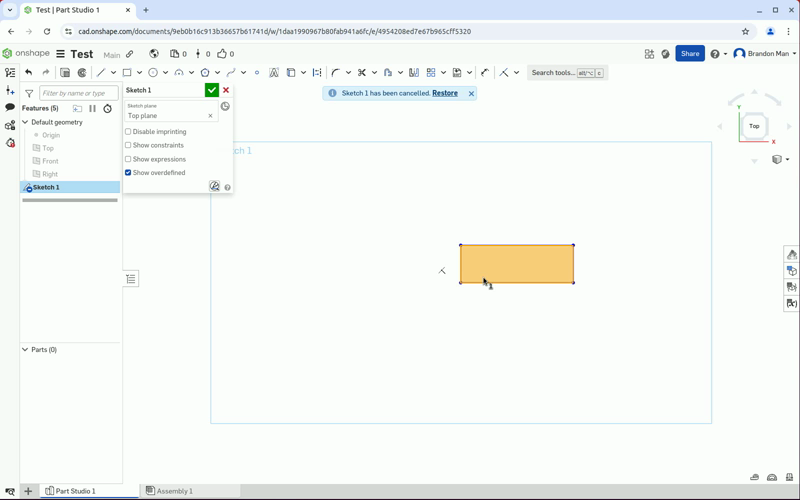
mouse_move(73, 352)
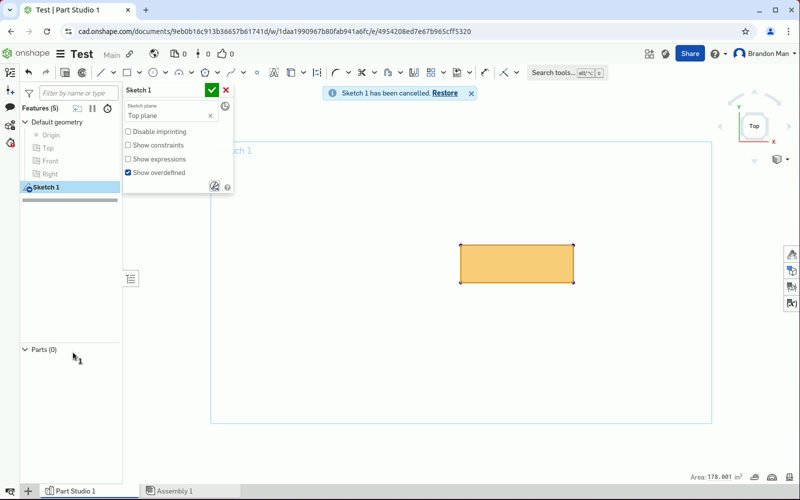
key(shift+y)
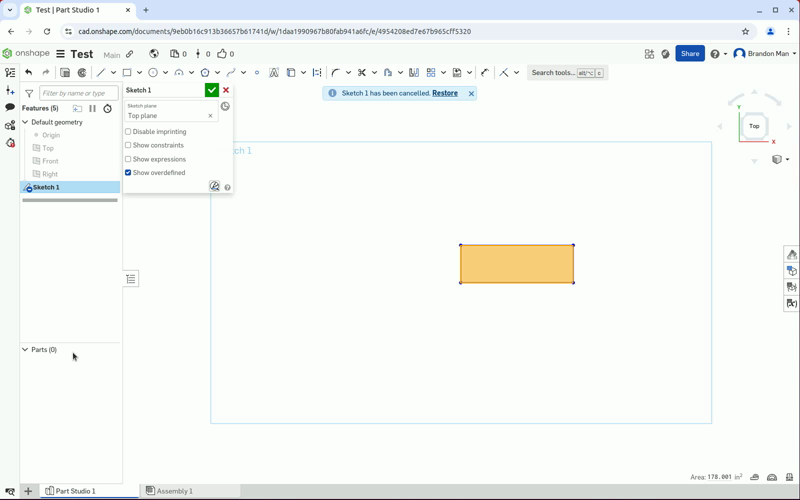
key(shift+e)
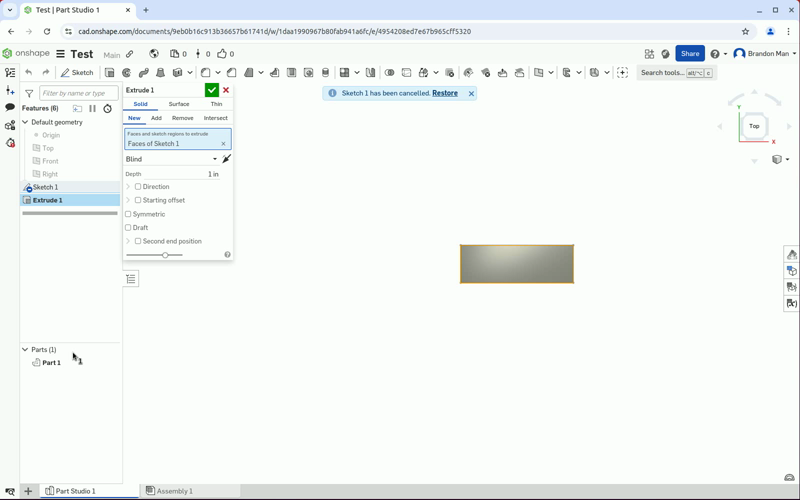
mouse_move(143, 106)
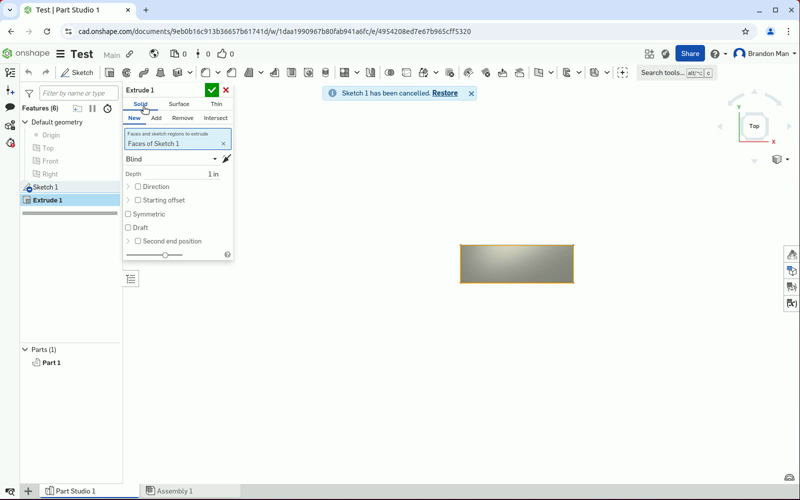
click(143, 106)
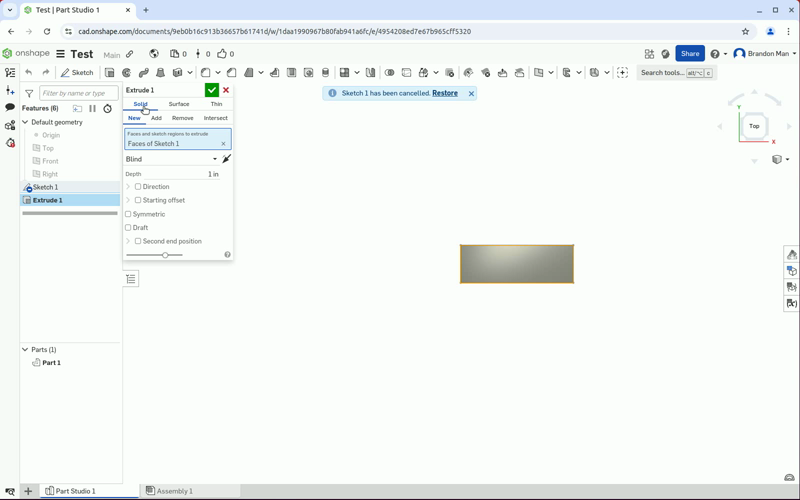
mouse_move(137, 120)
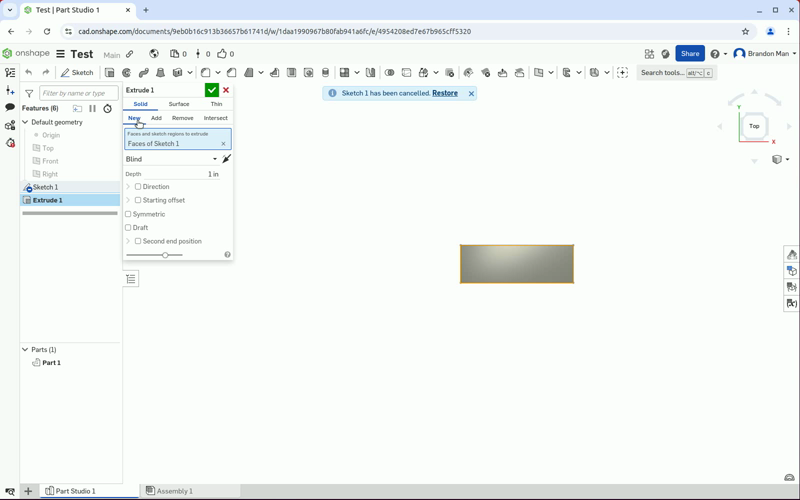
click(137, 120)
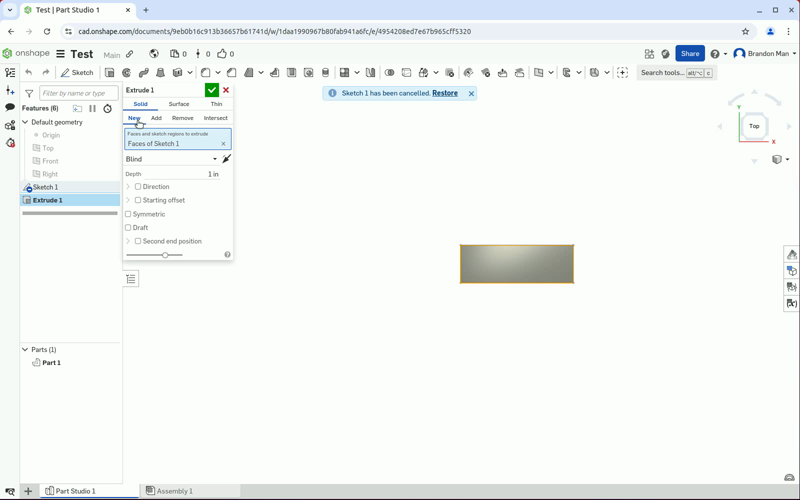
key(tab, 4)
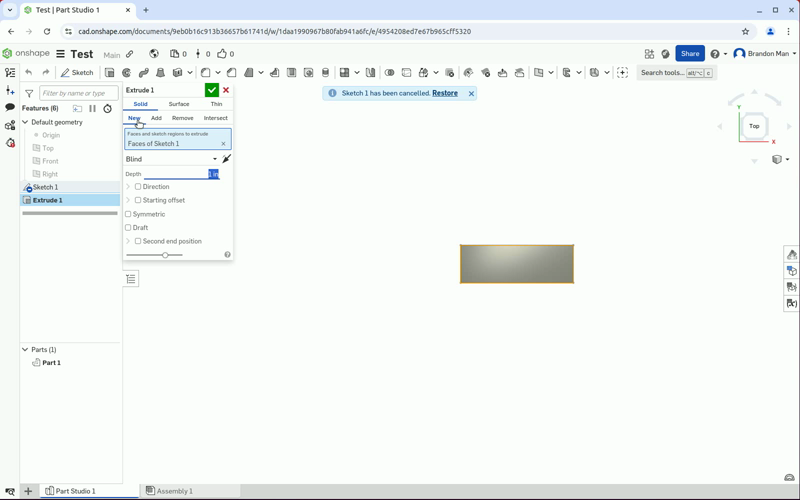
text(3.37)
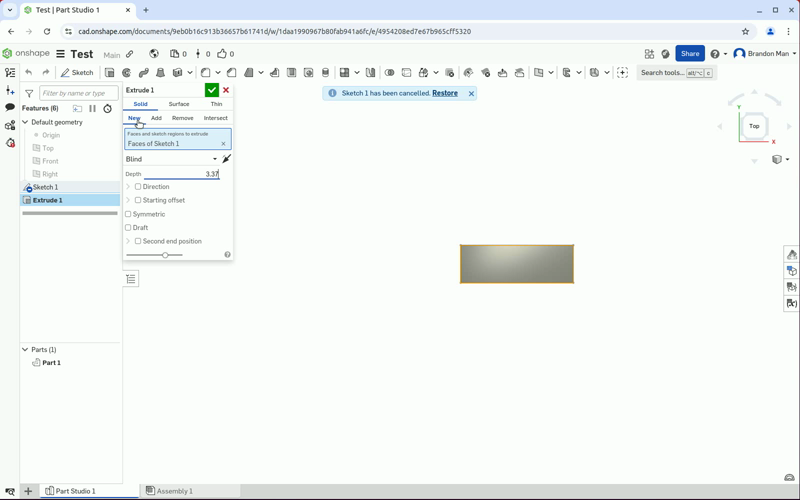
key(enter)
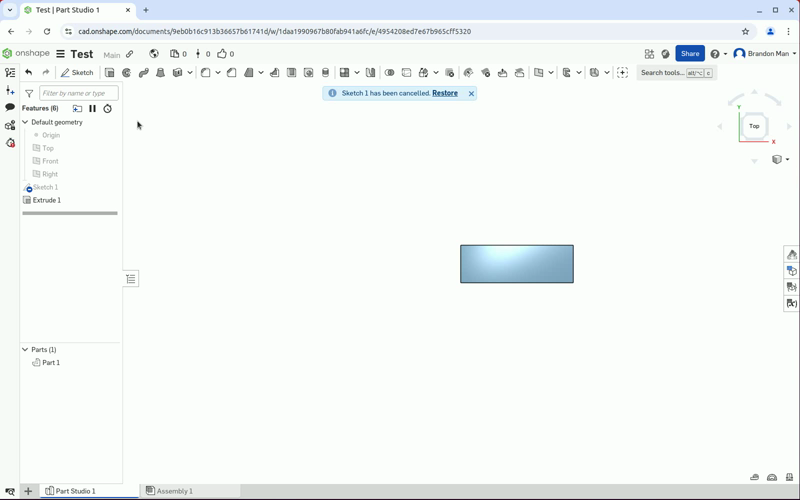
key(shift+h)
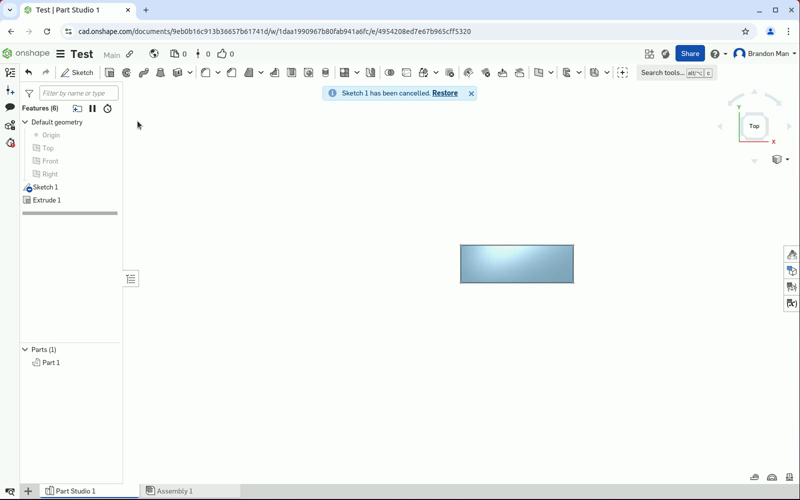
key(shift+h)
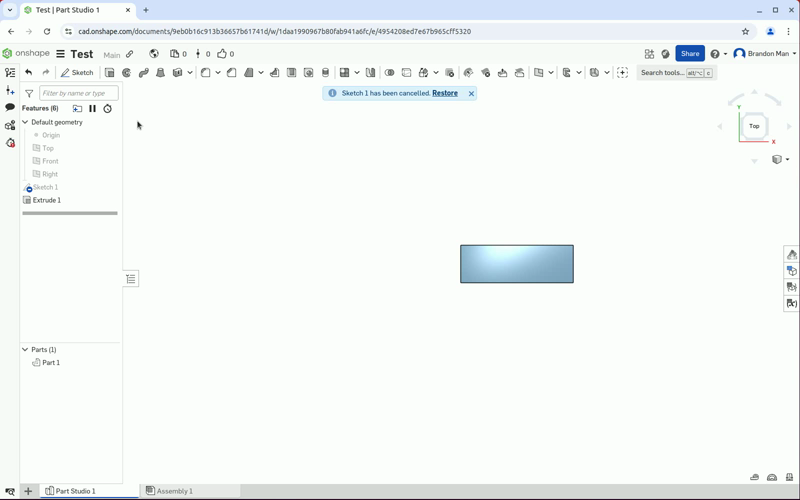
mouse_move(73, 189)
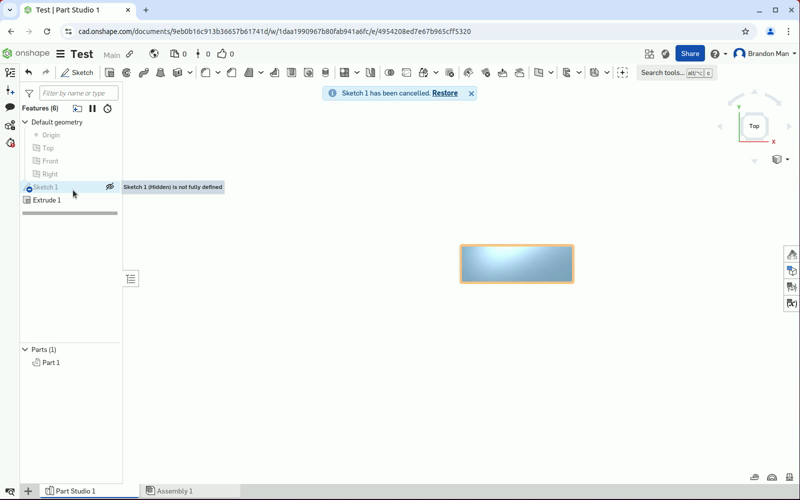
click(73, 189)
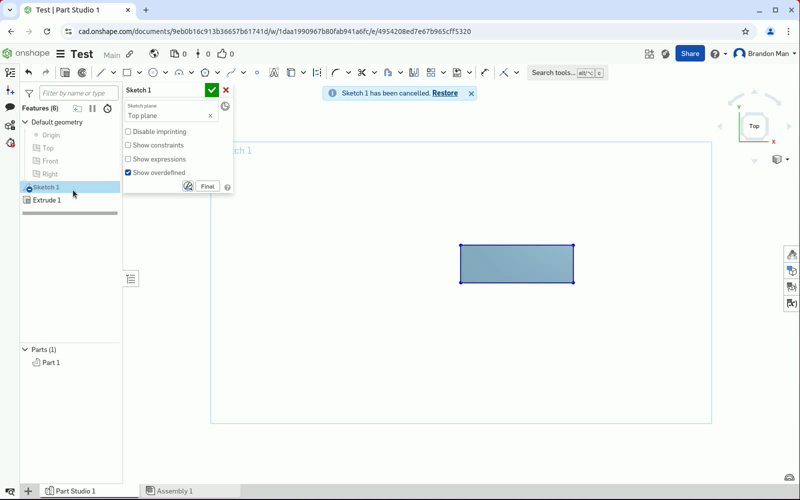
mouse_move(229, 92)
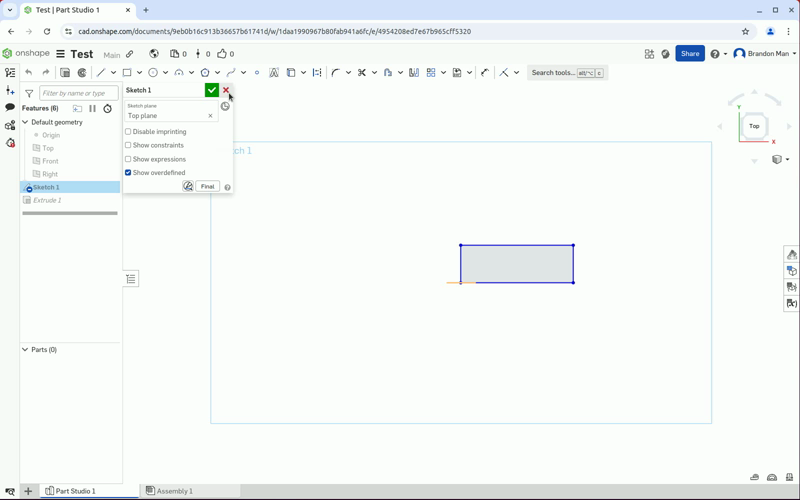
click(229, 92)
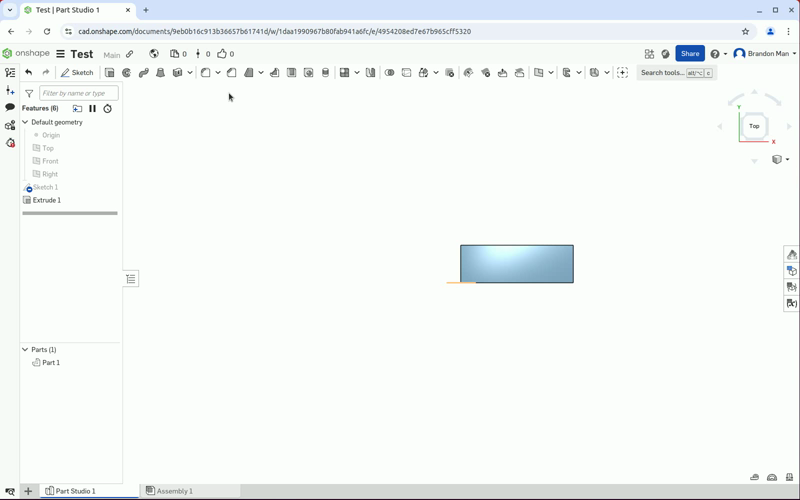
mouse_move(541, 75)
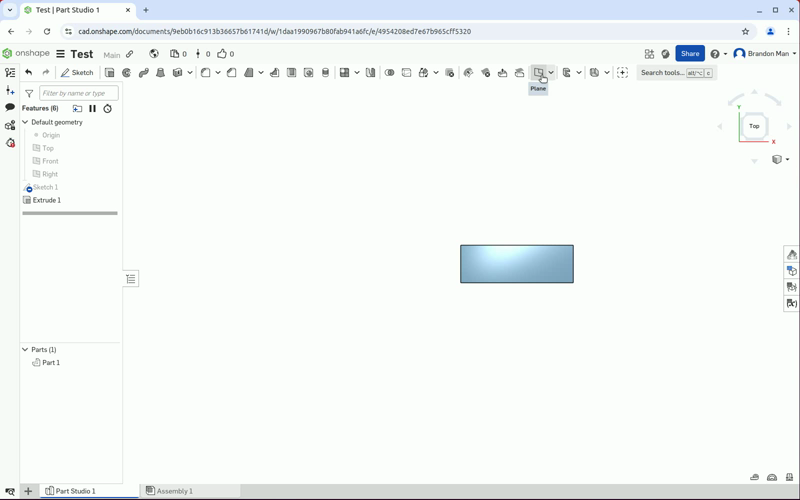
click(541, 75)
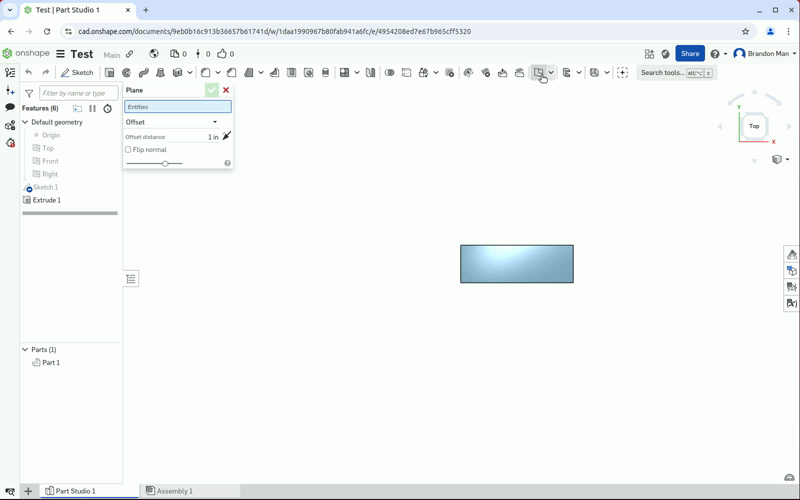
mouse_move(73, 150)
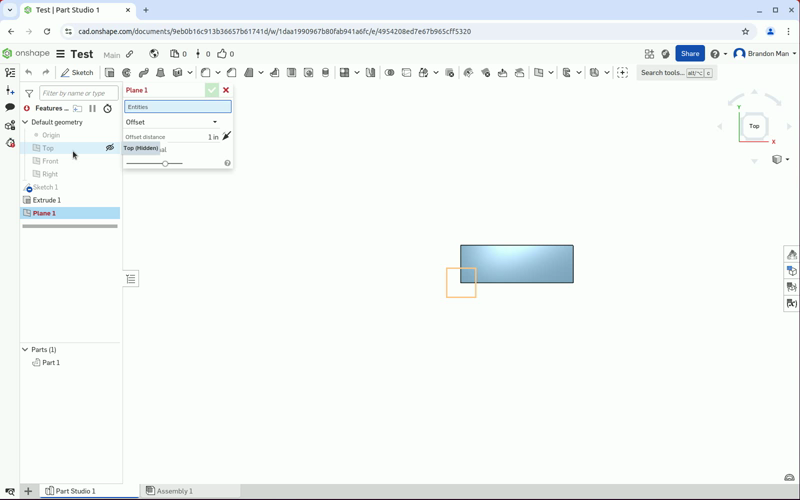
click(73, 150)
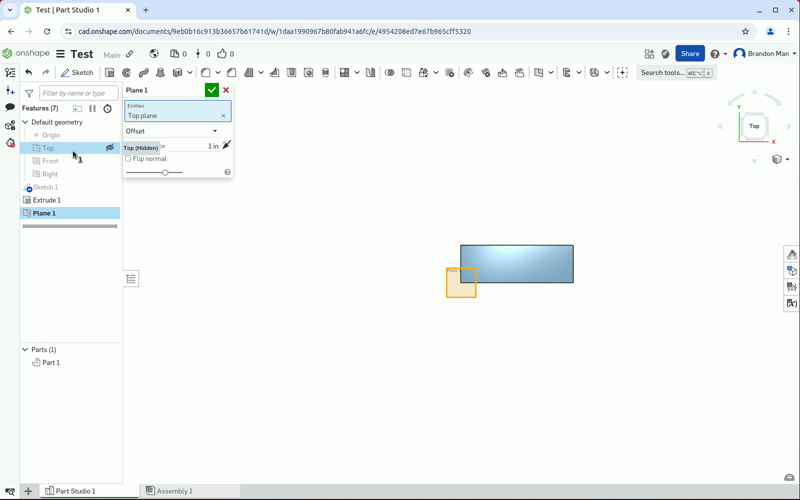
key(tab, 2)
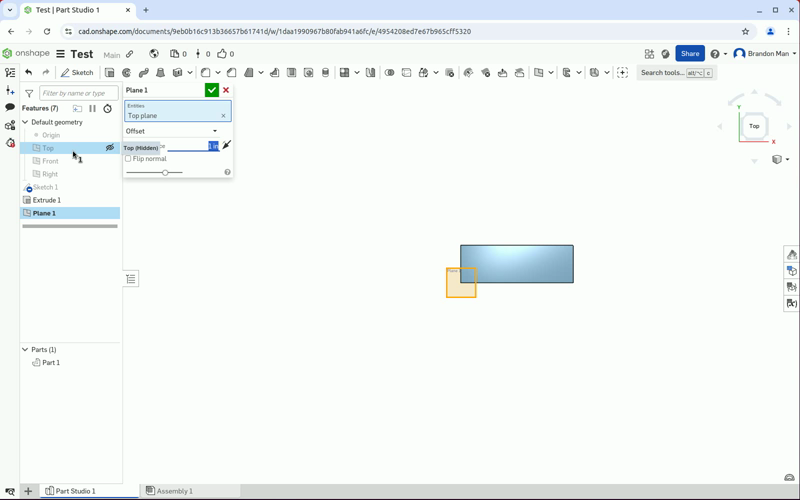
text(3.358)
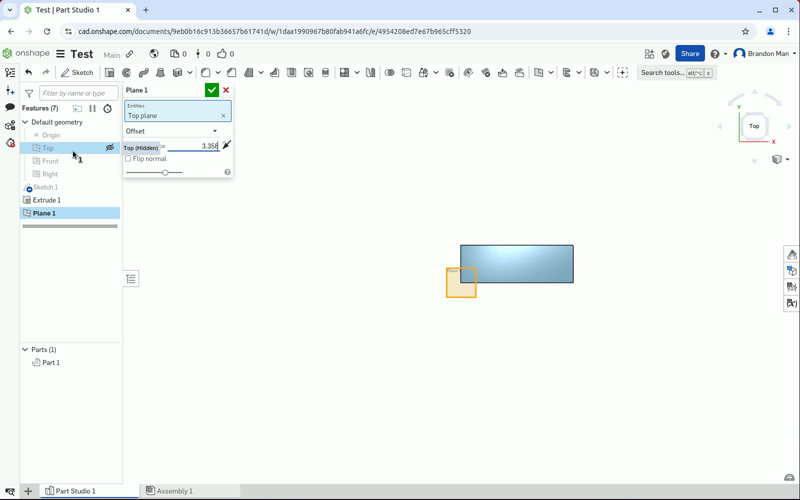
key(enter, 2)
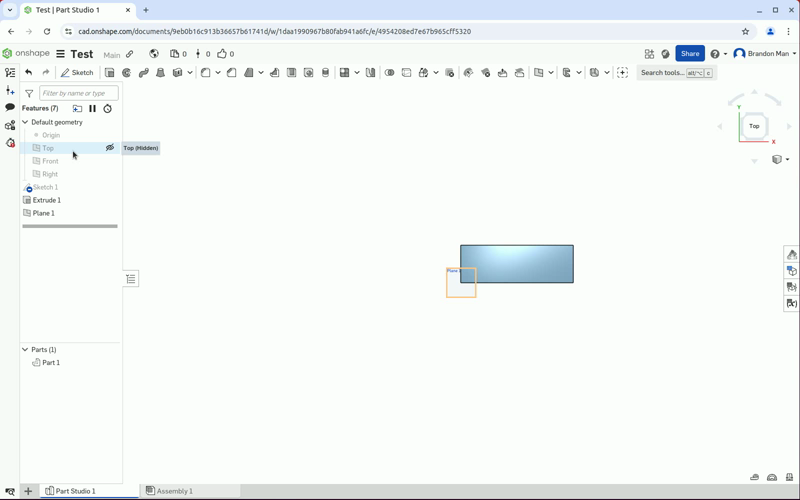
key(shift+s)
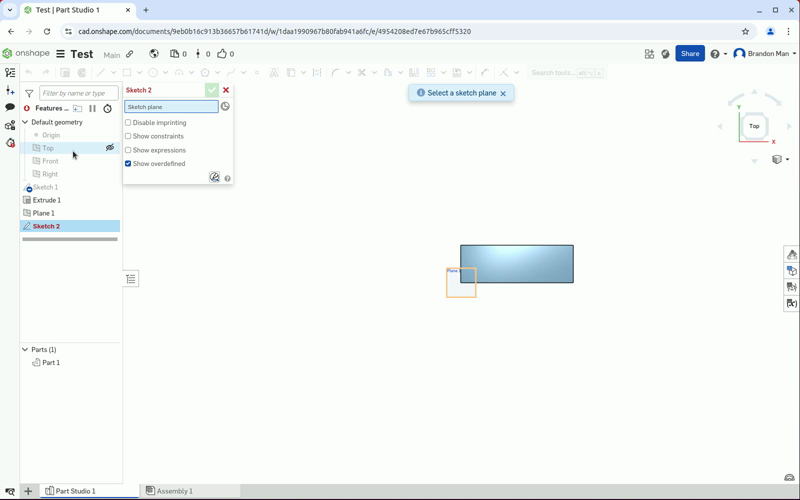
mouse_move(73, 215)
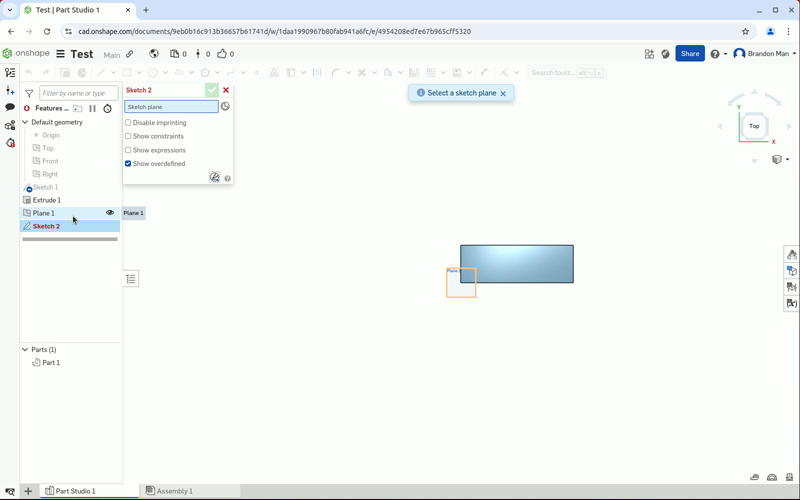
click(73, 215)
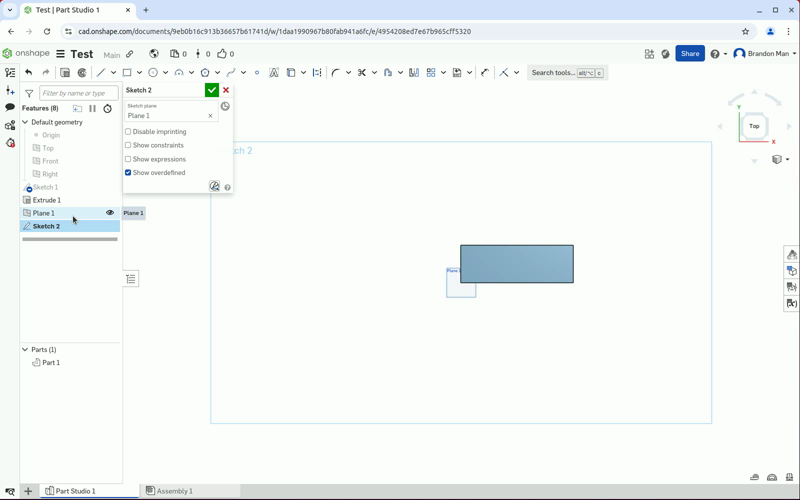
mouse_move(73, 352)
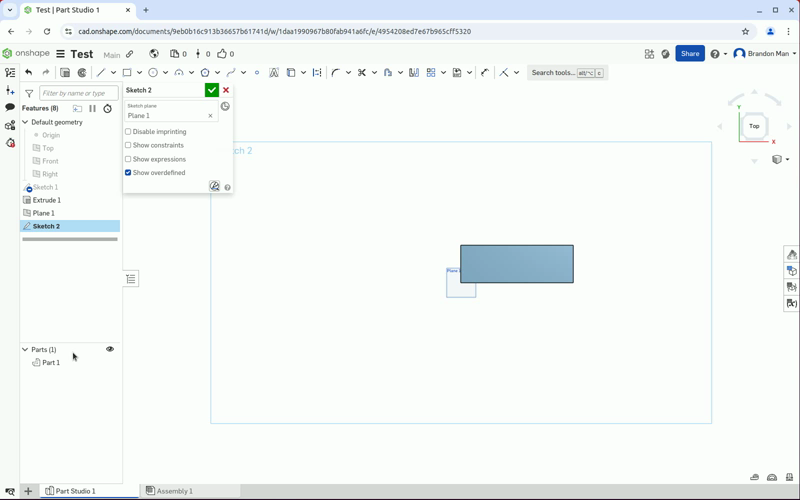
key(y)
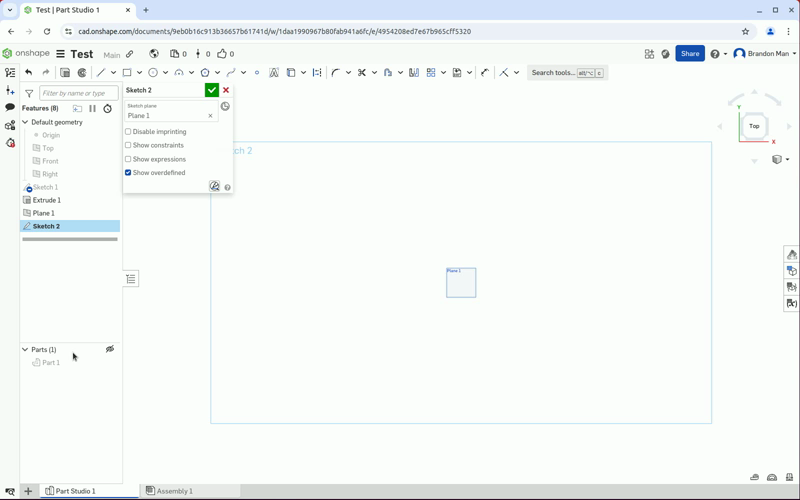
key(c)
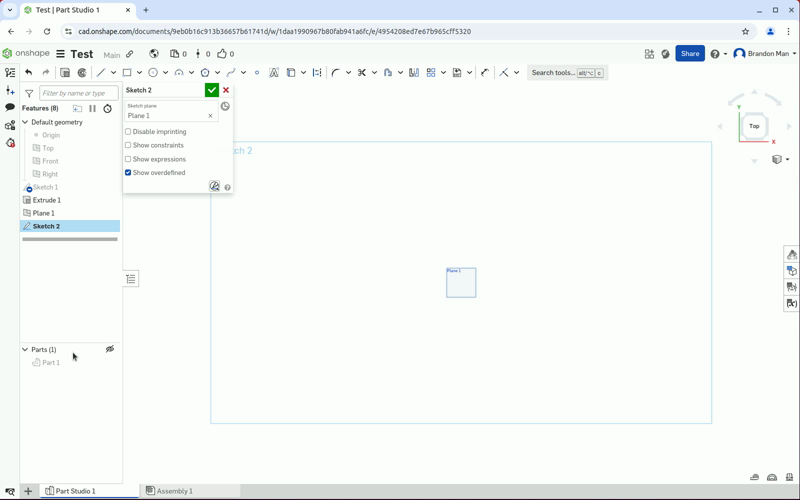
key_down(shift)
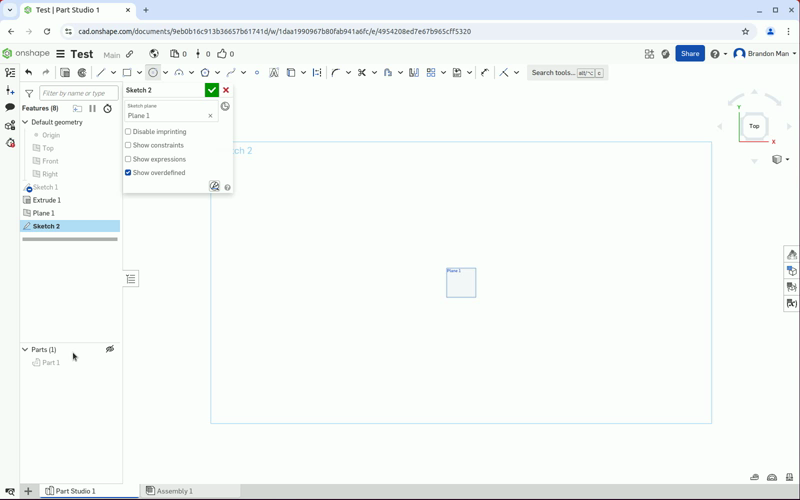
mouse_move(480, 264)
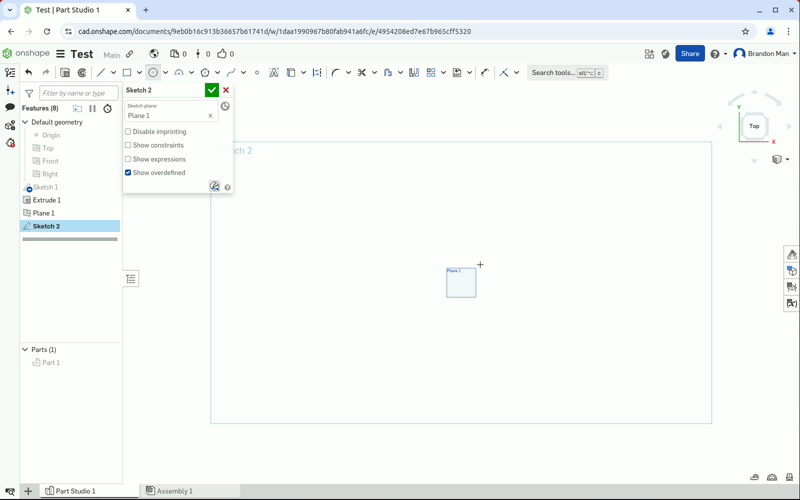
click(480, 264)
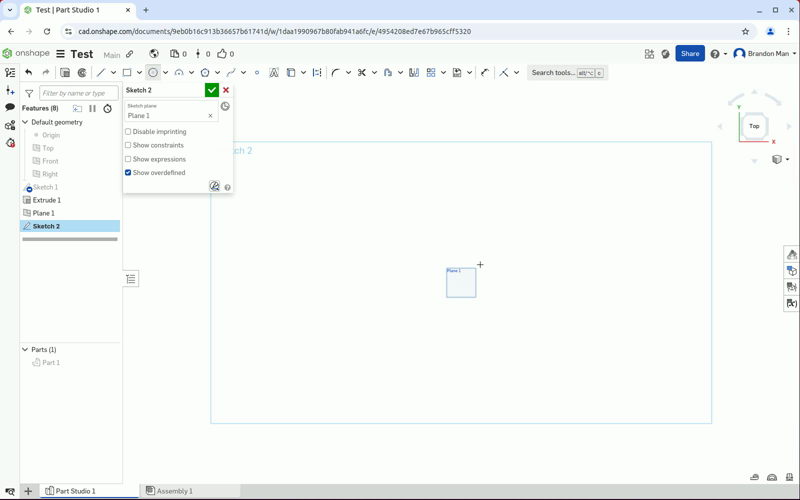
key_up(shift)
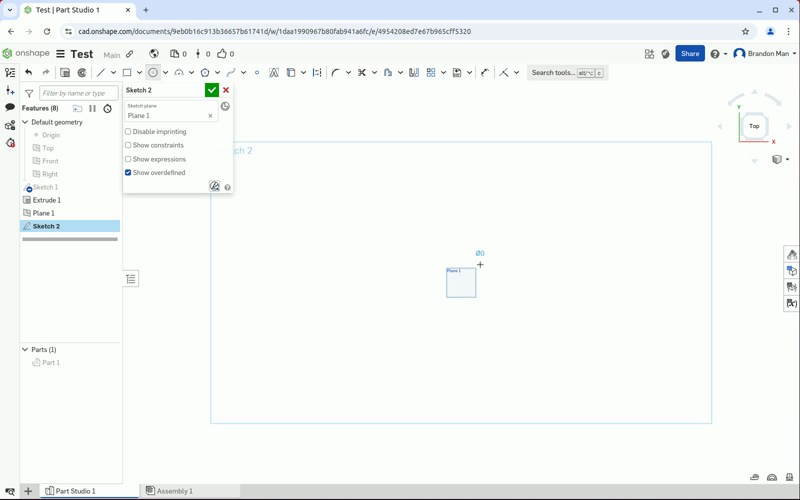
mouse_move(486, 264)
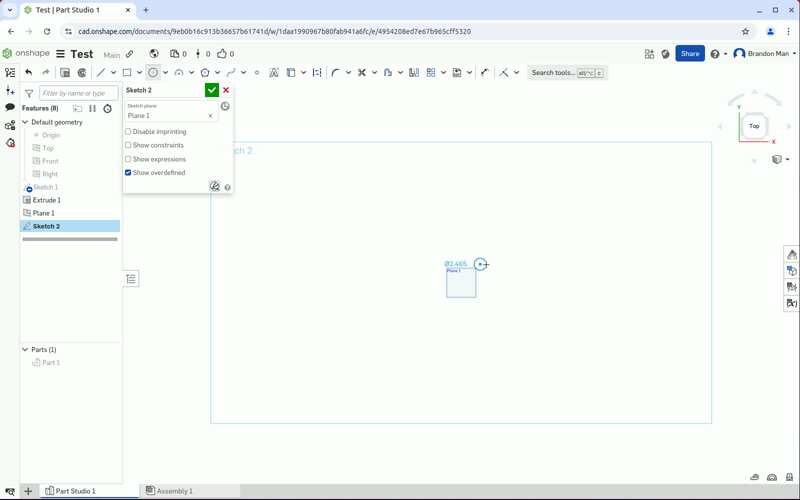
click(486, 264)
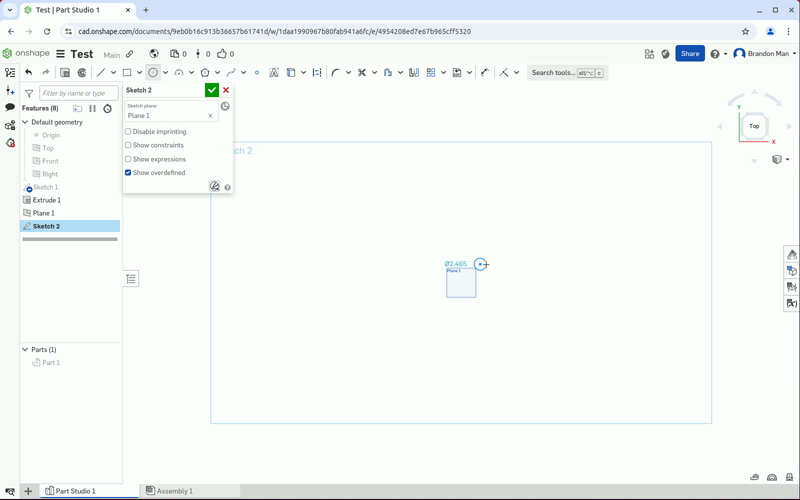
key(esc)
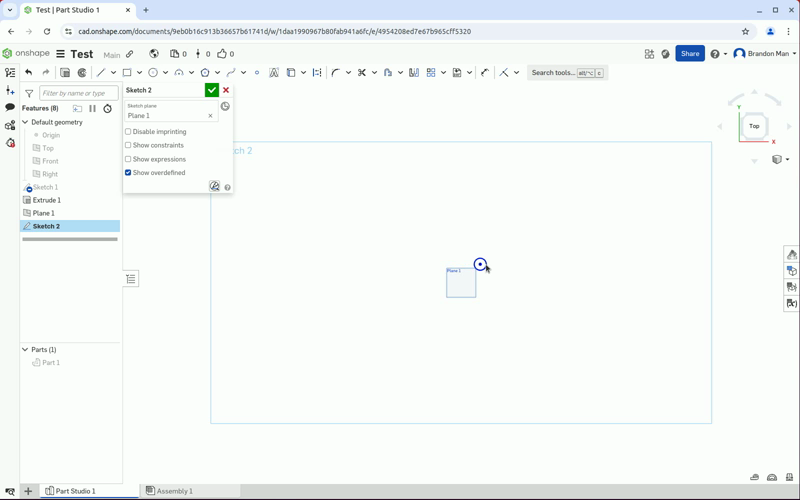
mouse_move(482, 269)
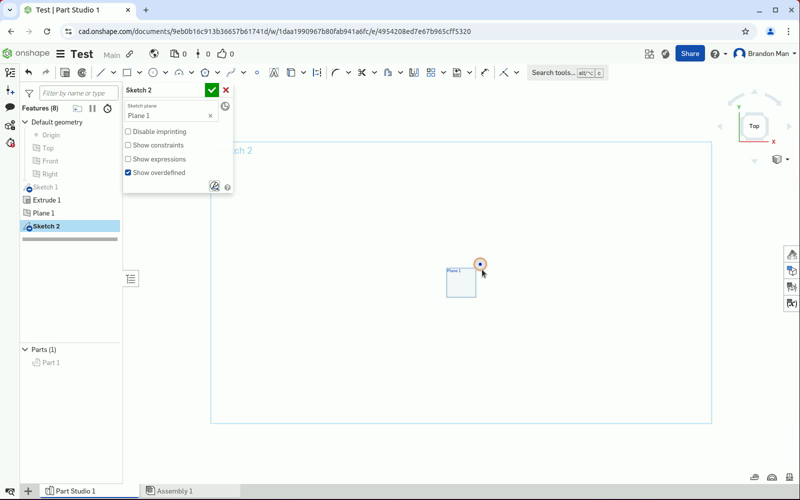
scroll(6)
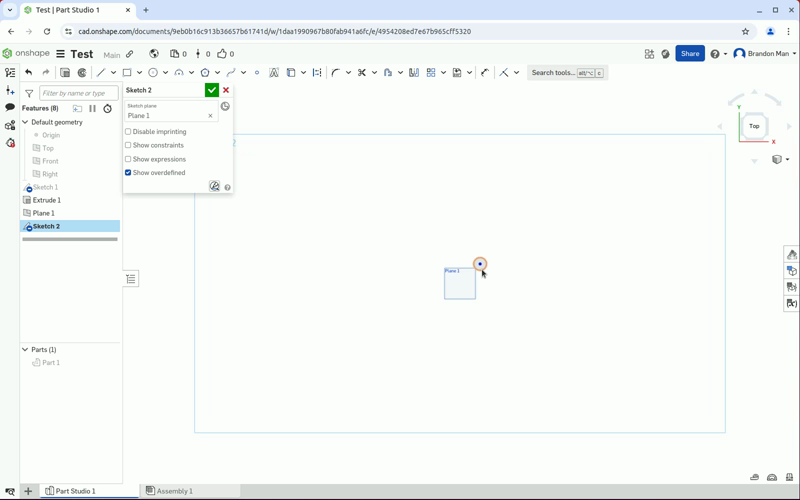
scroll(6)
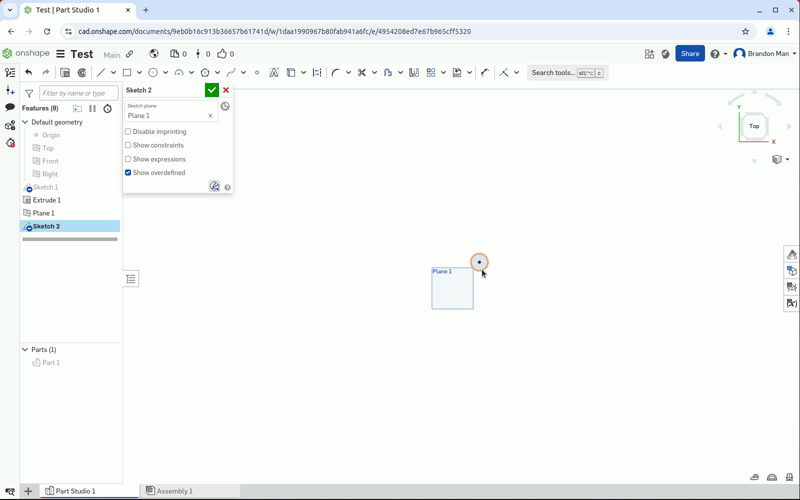
scroll(6)
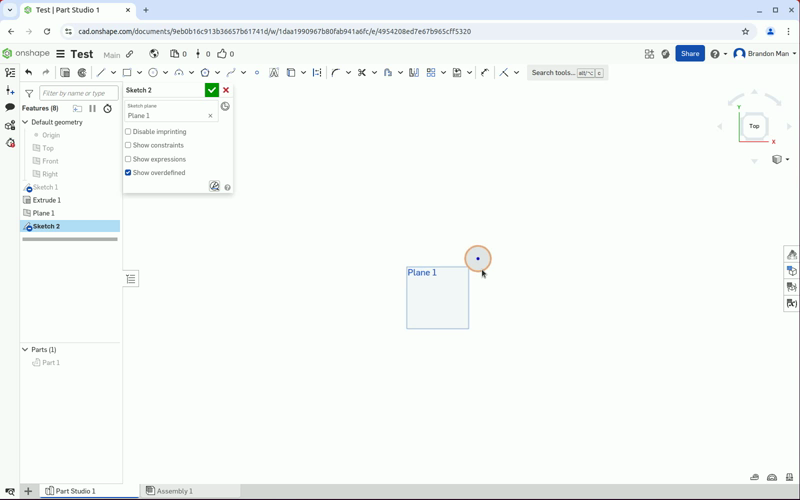
scroll(6)
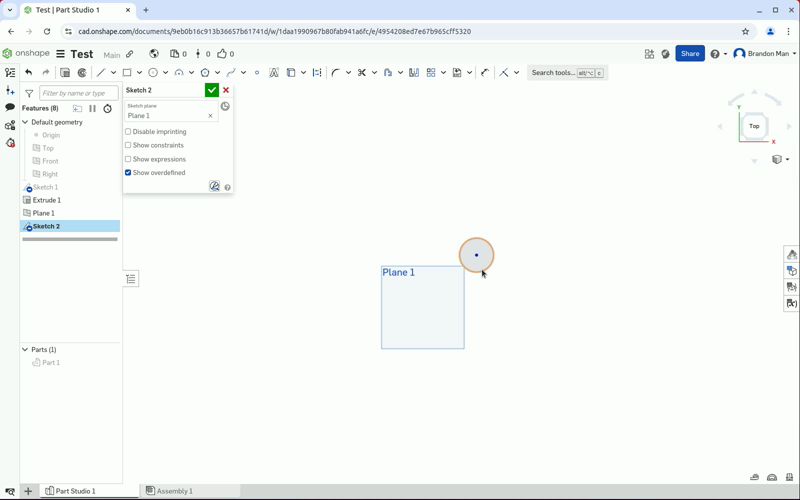
scroll(6)
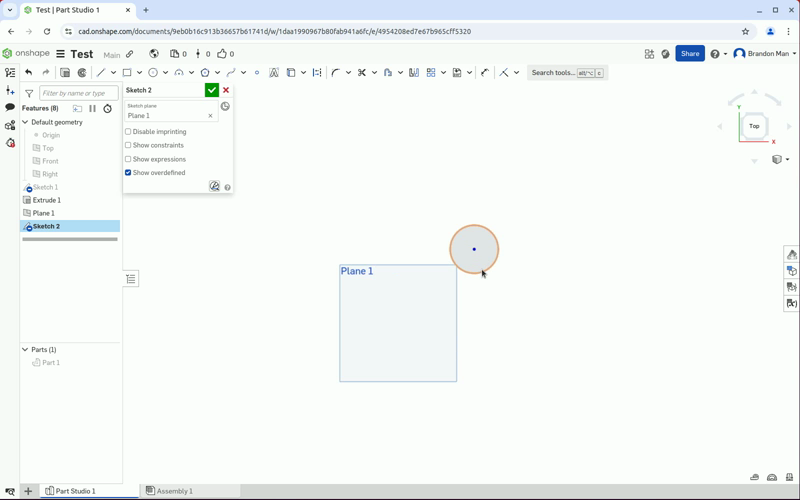
scroll(6)
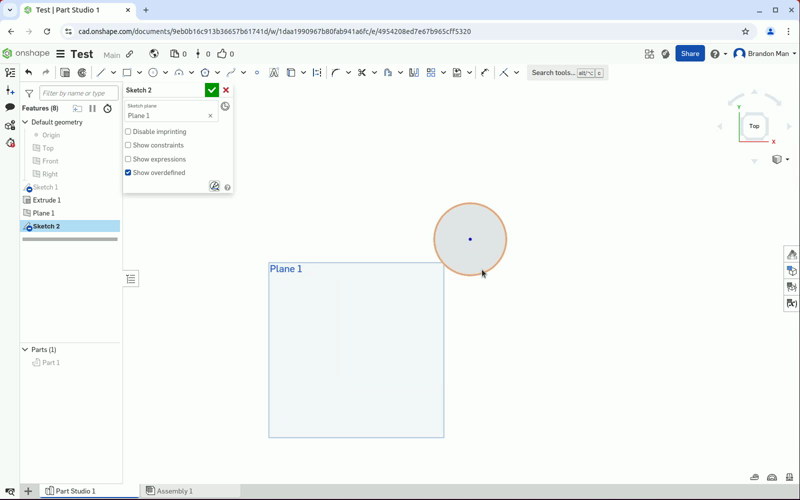
scroll(6)
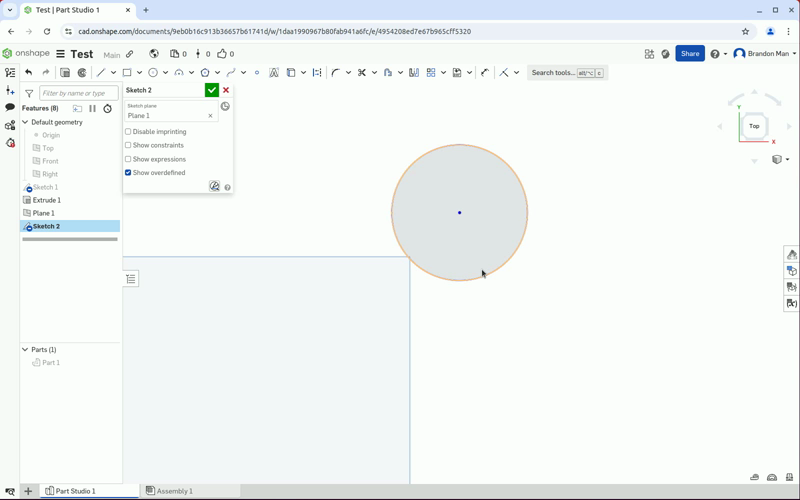
click(482, 269)
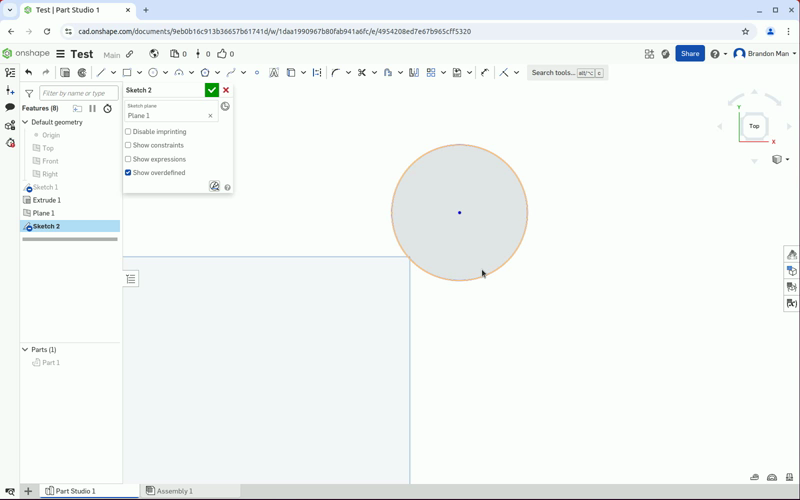
scroll(-6)
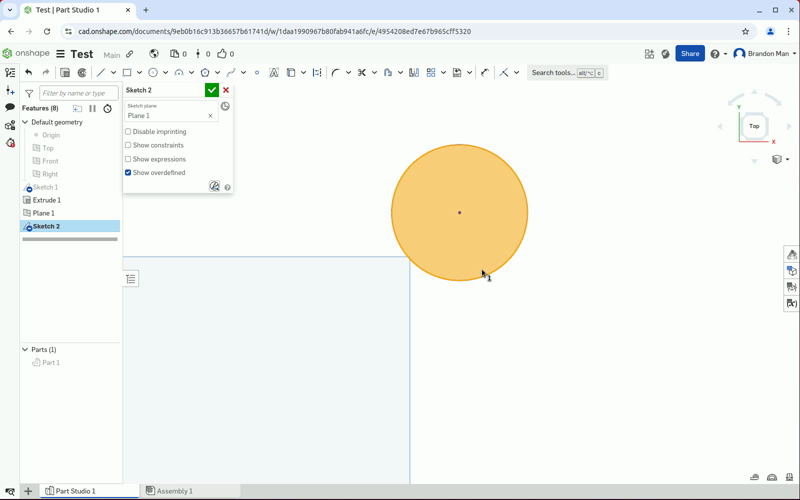
scroll(-6)
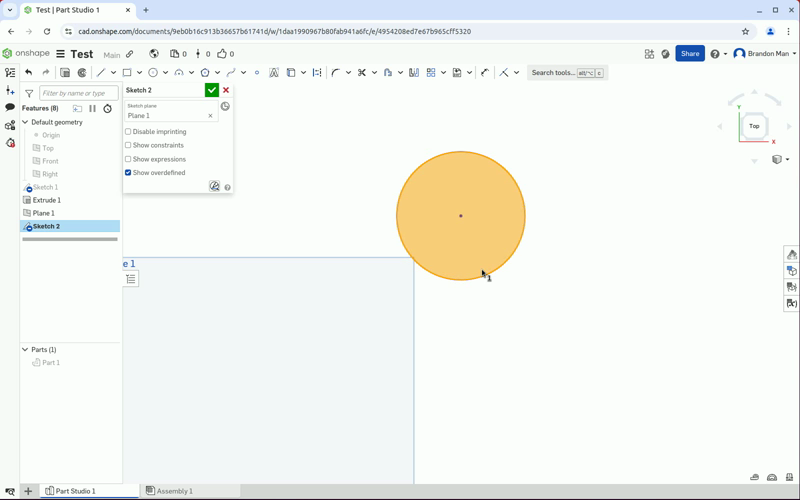
scroll(-6)
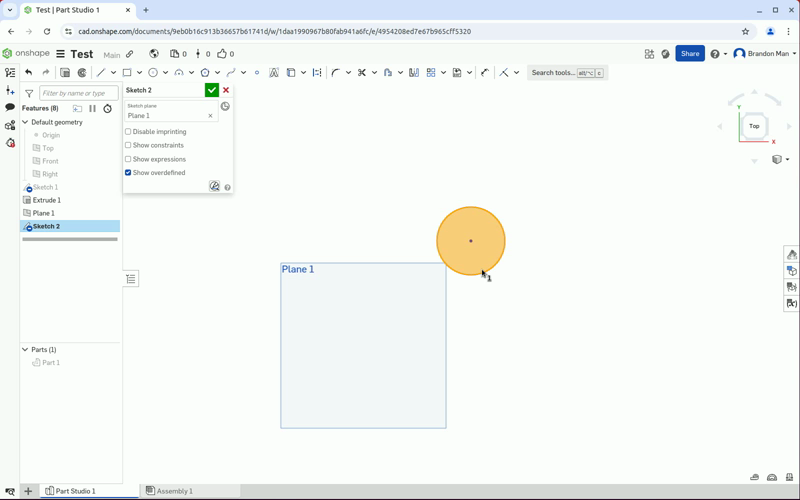
scroll(-6)
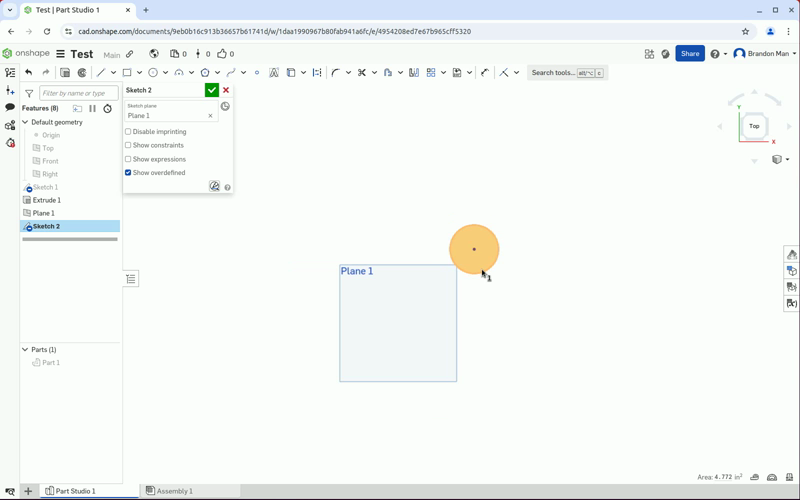
scroll(-6)
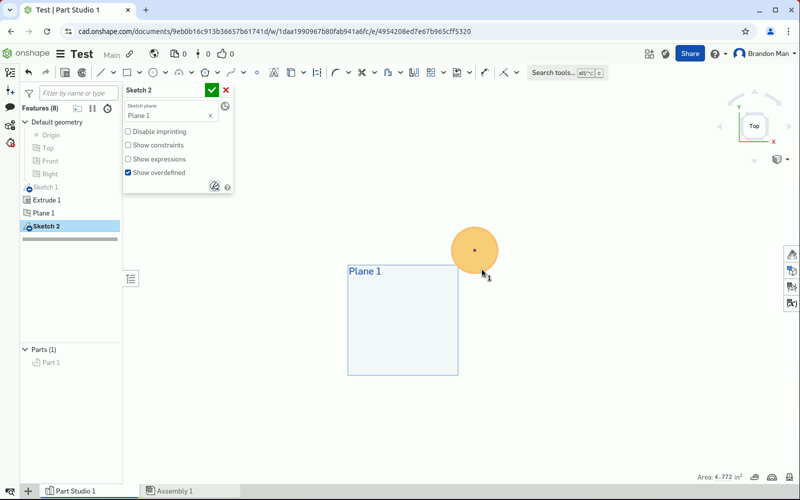
scroll(-6)
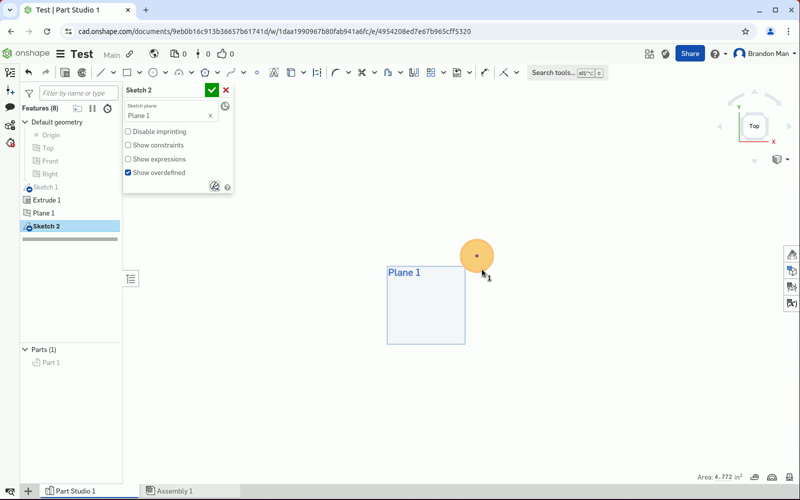
scroll(-6)
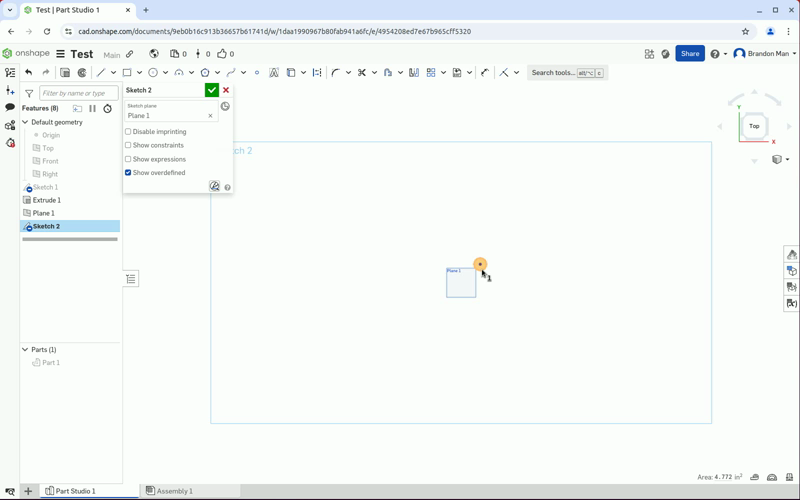
mouse_move(73, 352)
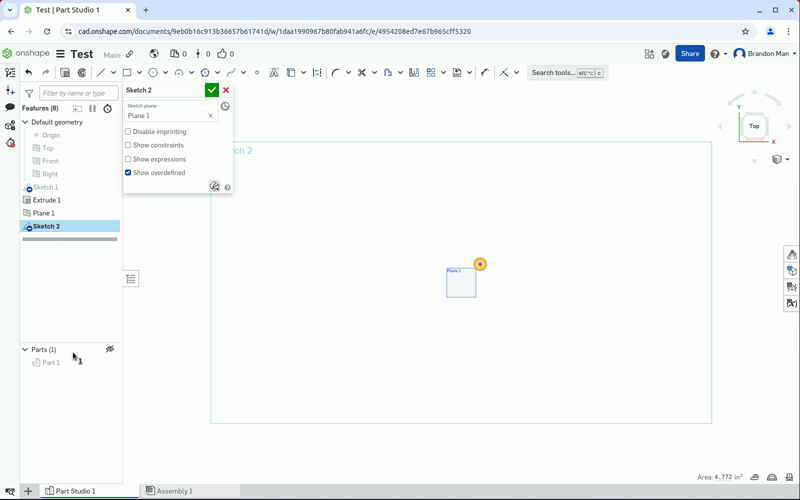
key(shift+y)
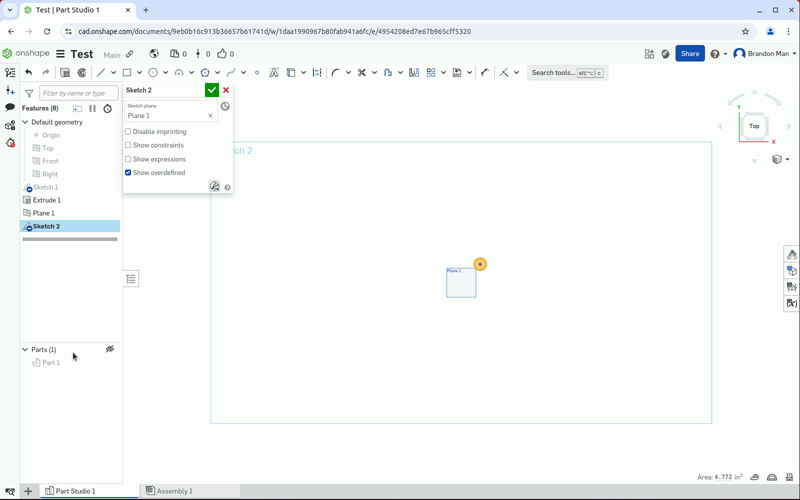
key(shift+e)
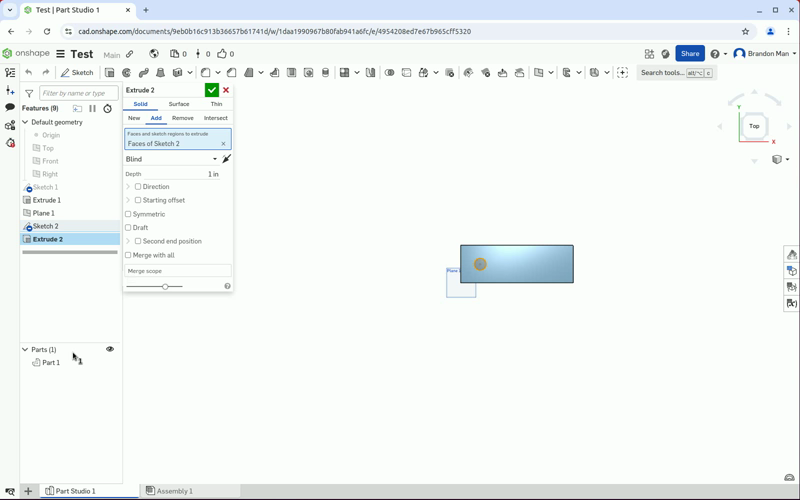
mouse_move(143, 106)
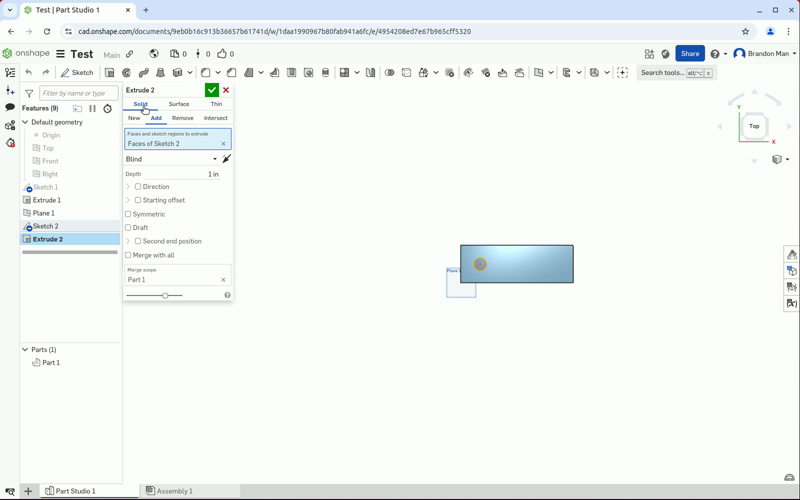
click(143, 106)
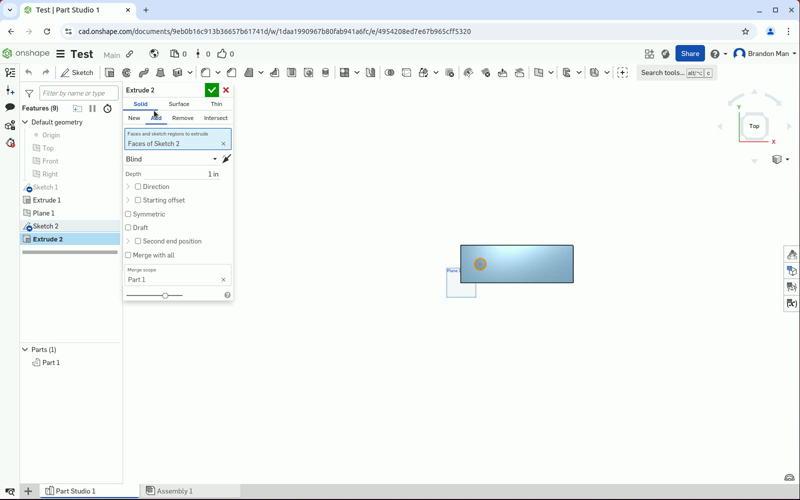
mouse_move(186, 120)
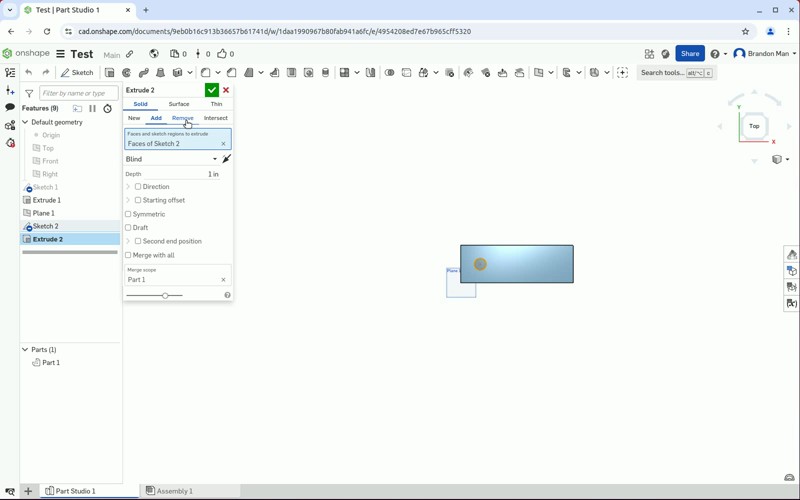
click(186, 120)
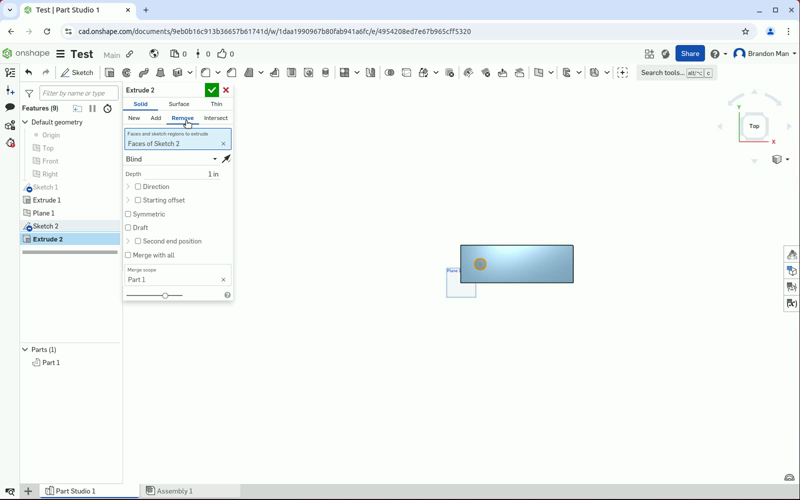
key(tab, 4)
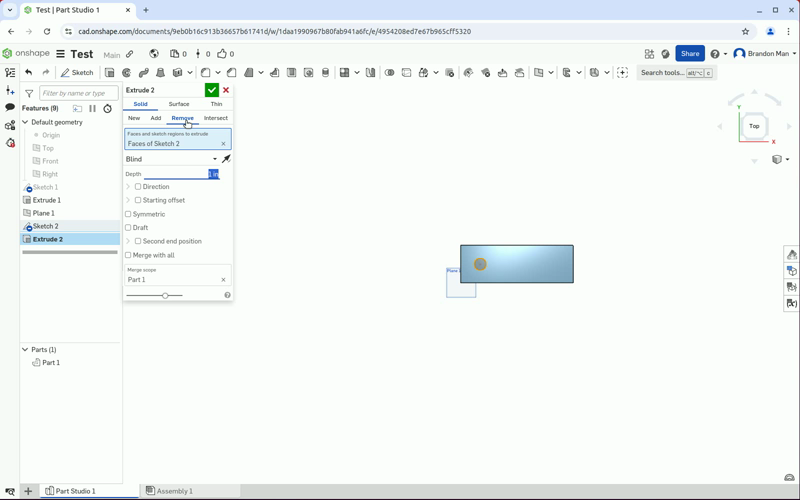
text(1.926)
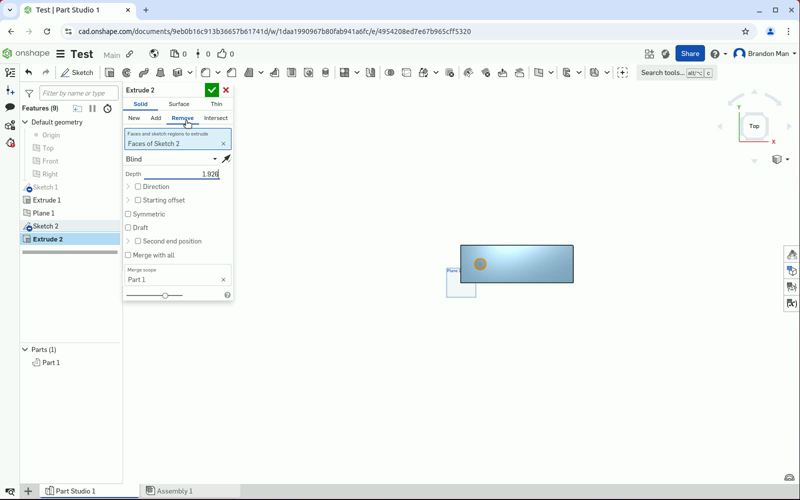
key(tab, 6)
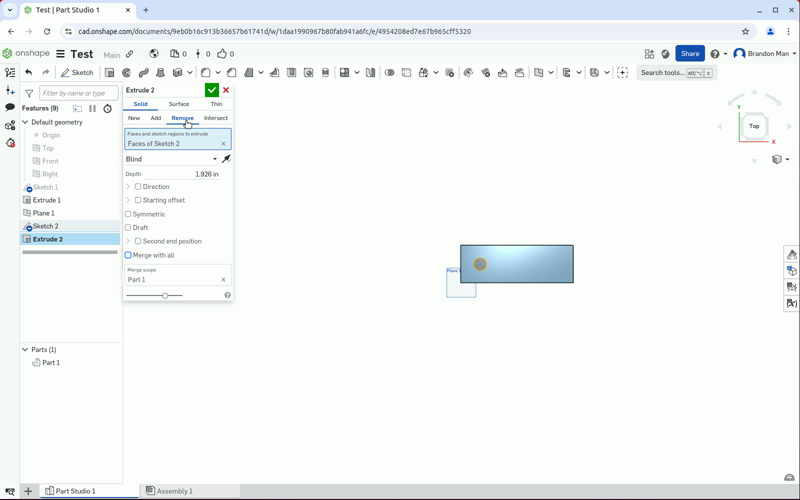
key(space)
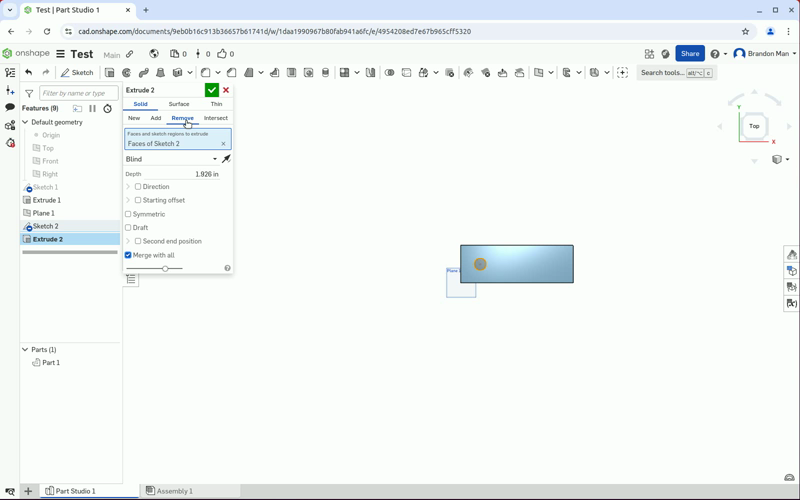
key(enter)
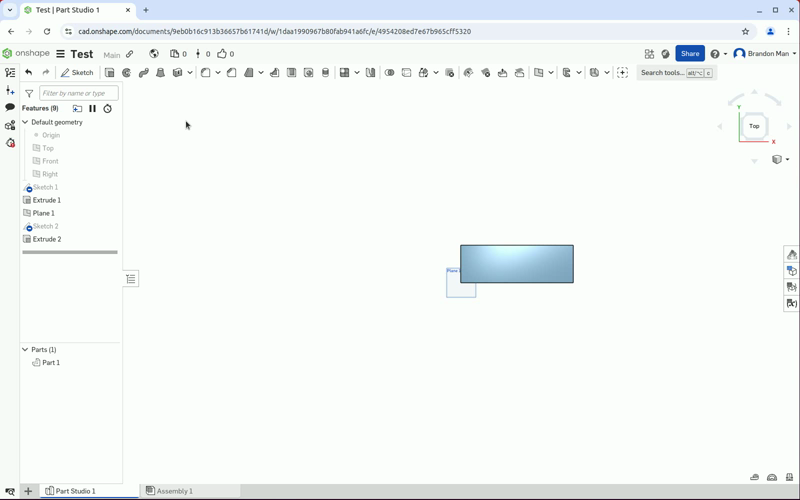
key(shift+h)
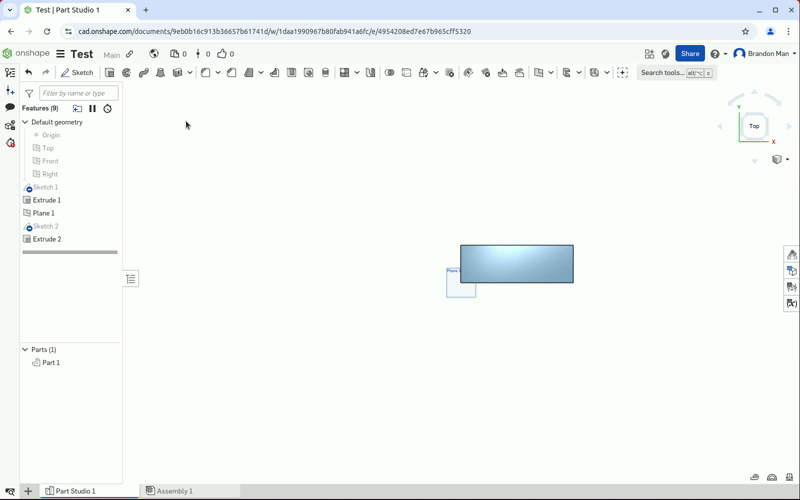
key(shift+h)
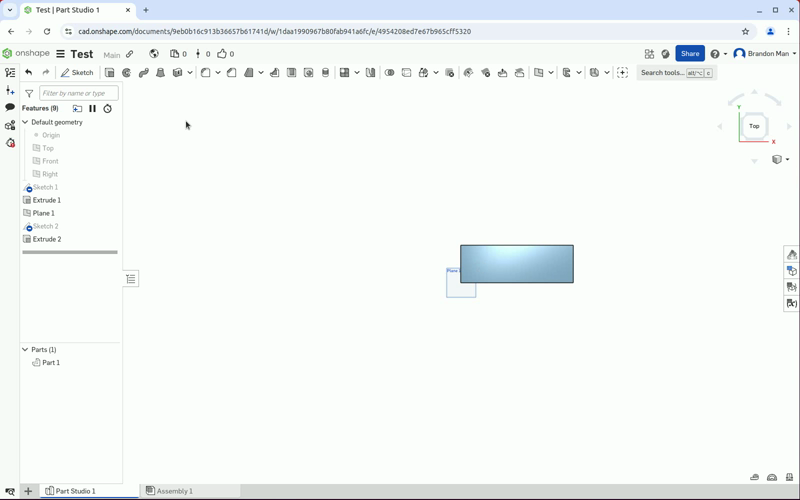
mouse_move(73, 189)
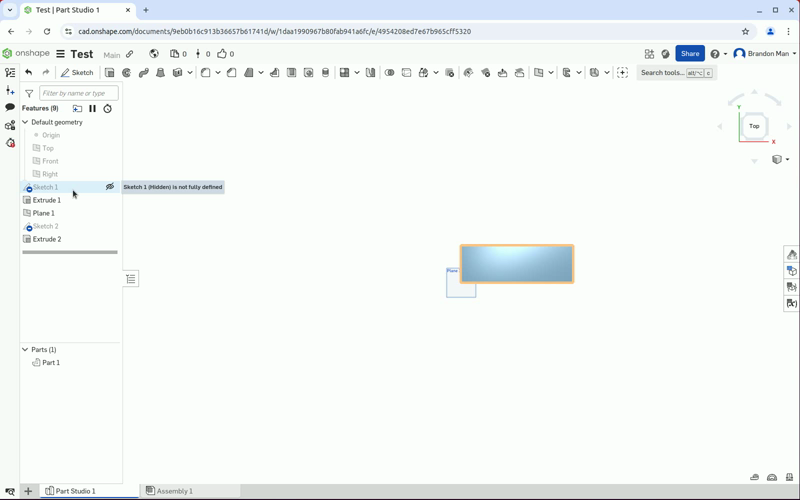
click(73, 189)
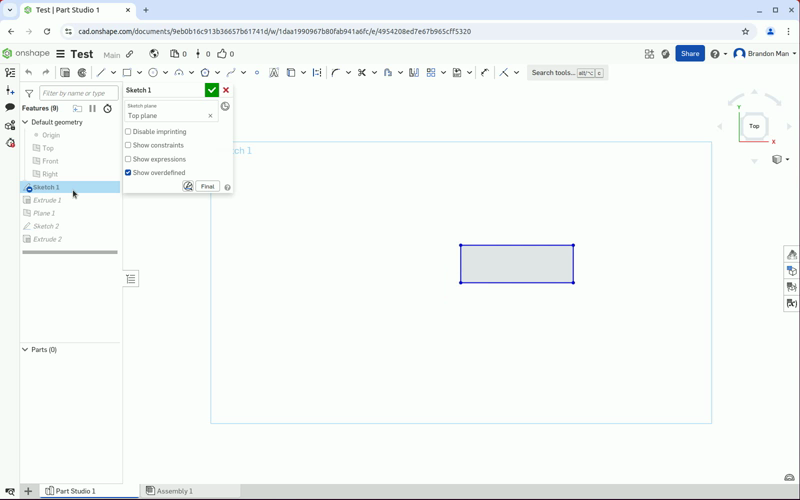
mouse_move(229, 92)
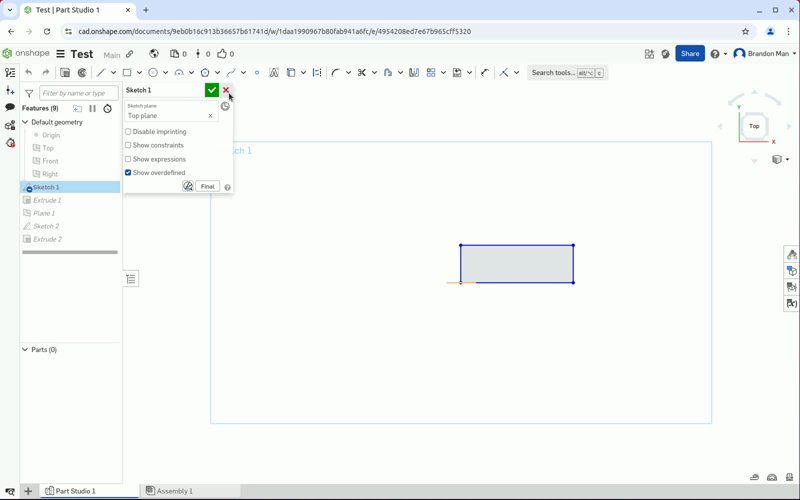
click(229, 92)
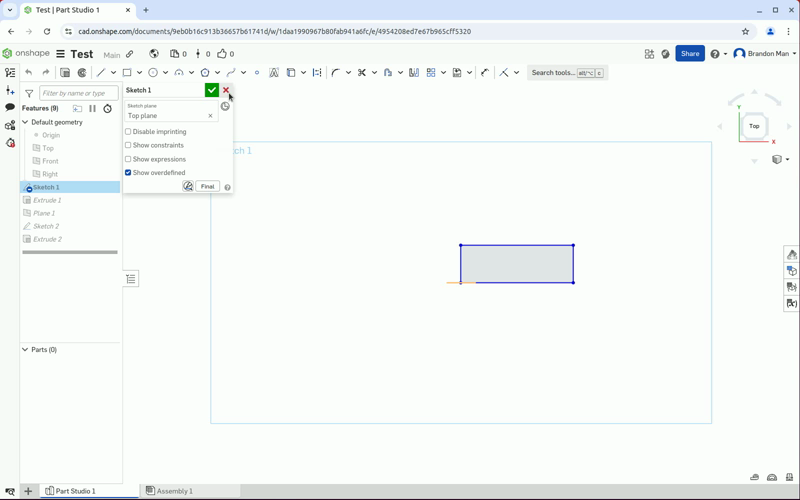
key(shift+s)
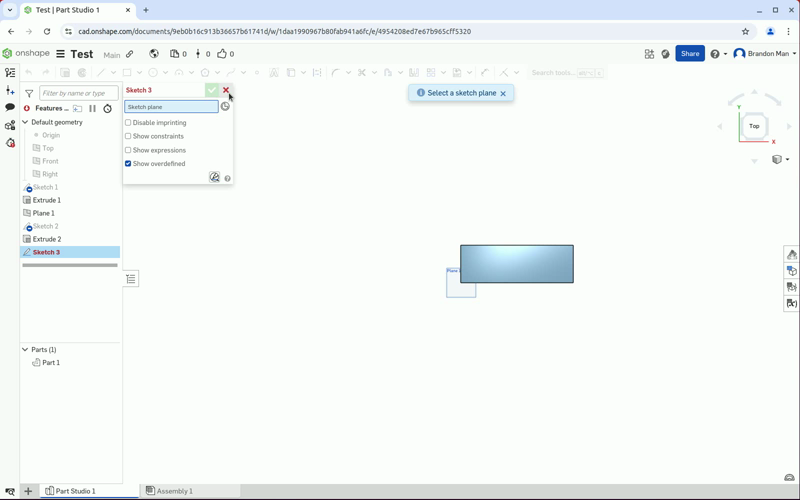
mouse_move(73, 215)
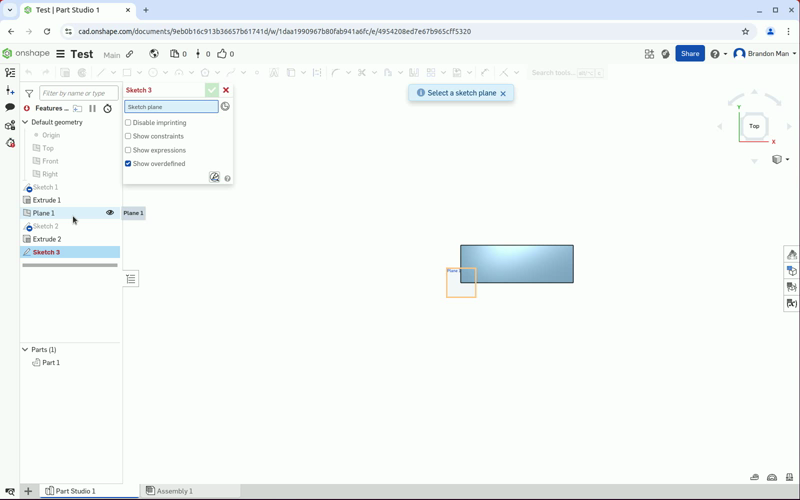
click(73, 215)
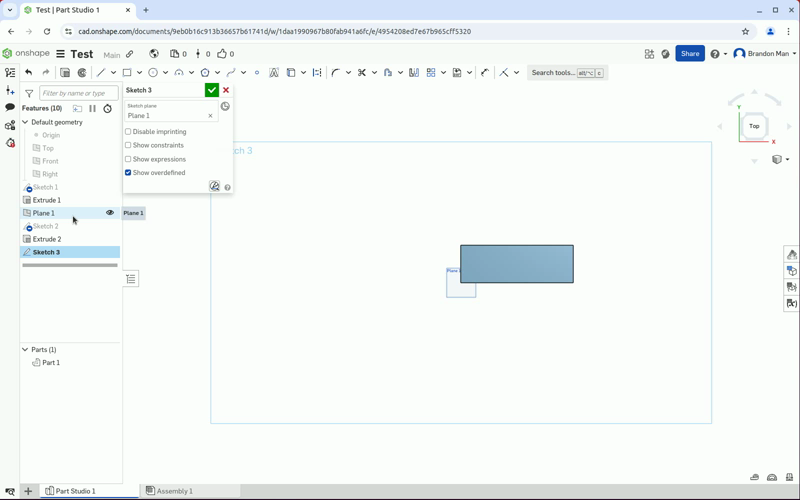
mouse_move(73, 352)
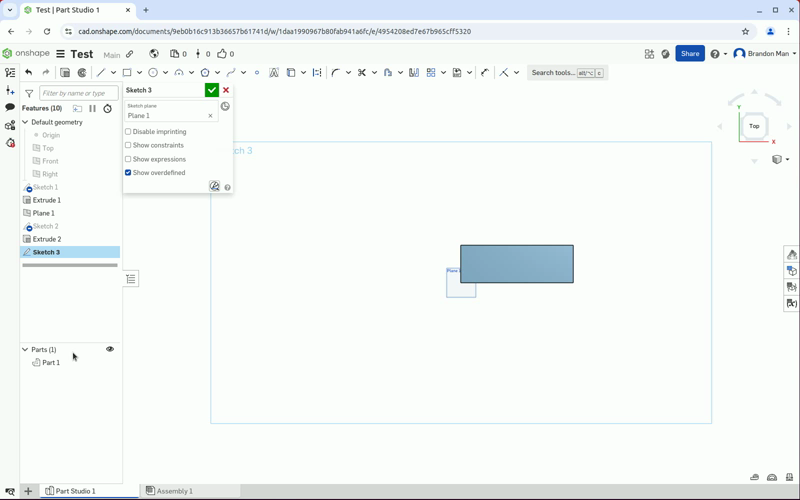
key(y)
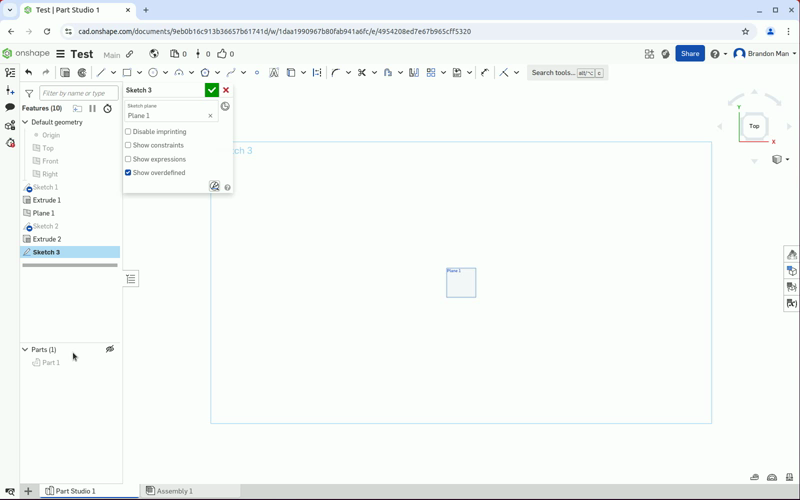
key(c)
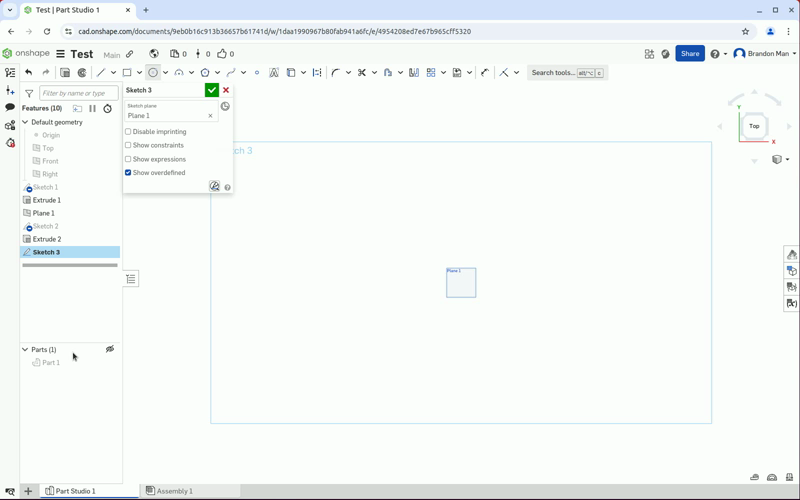
key_down(shift)
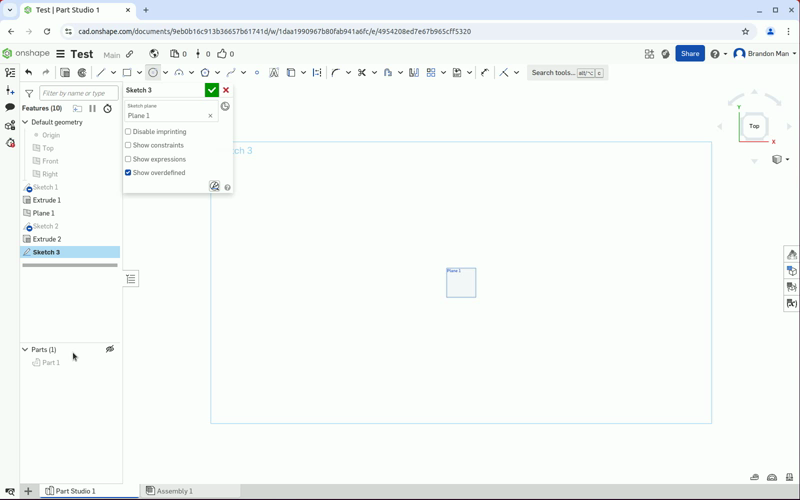
mouse_move(517, 264)
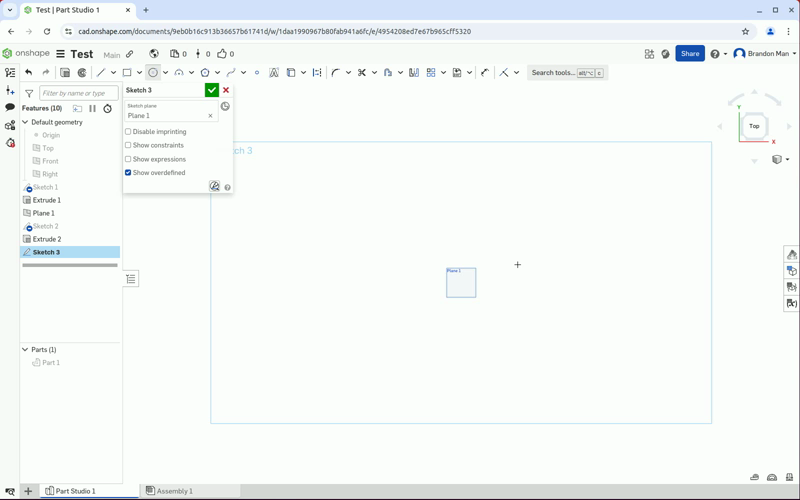
click(517, 264)
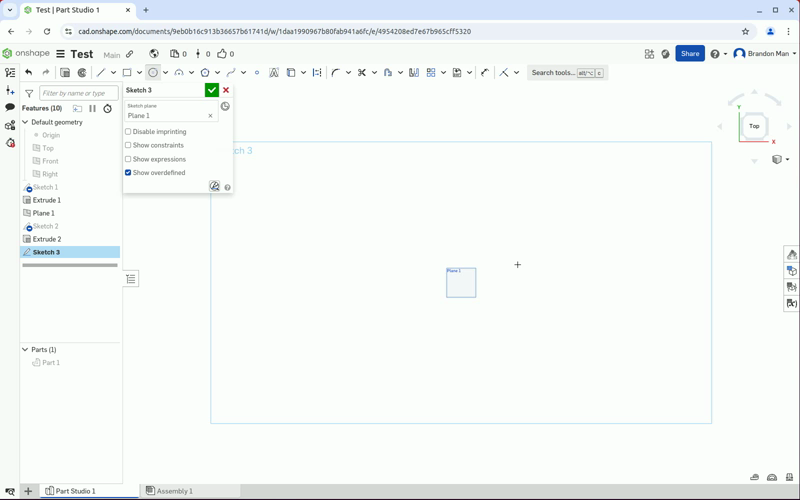
key_up(shift)
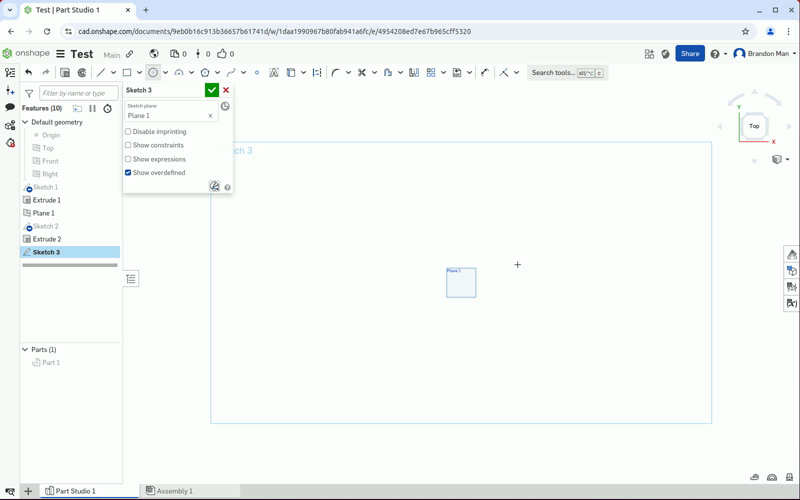
mouse_move(523, 264)
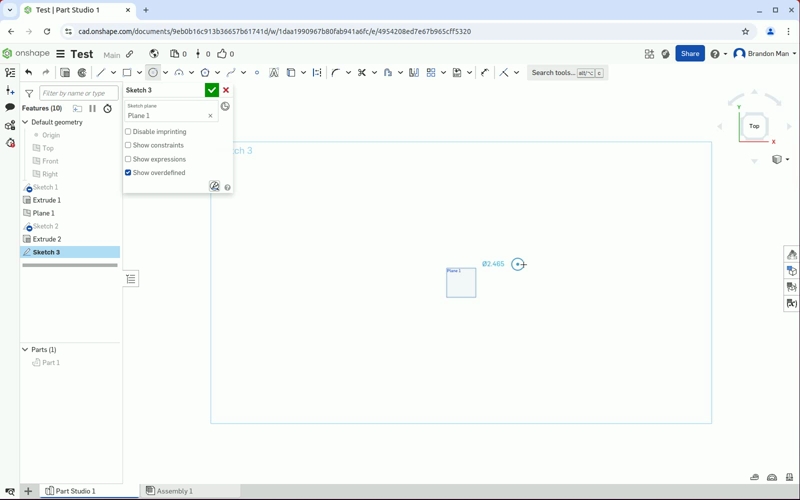
click(523, 264)
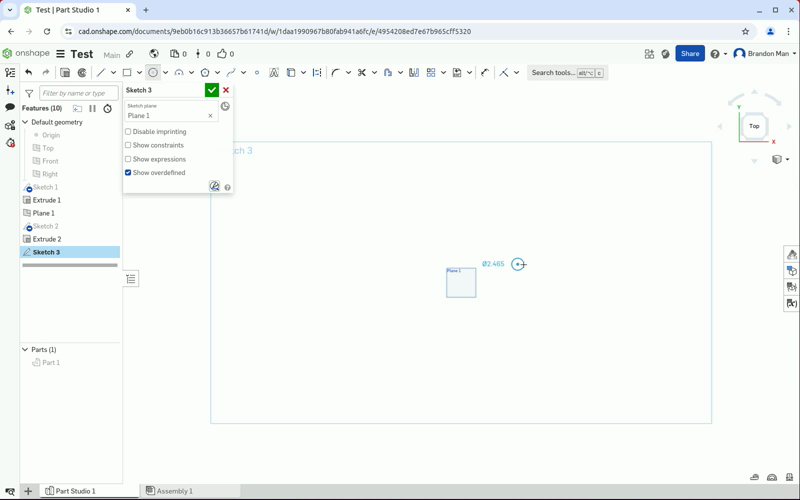
key(esc)
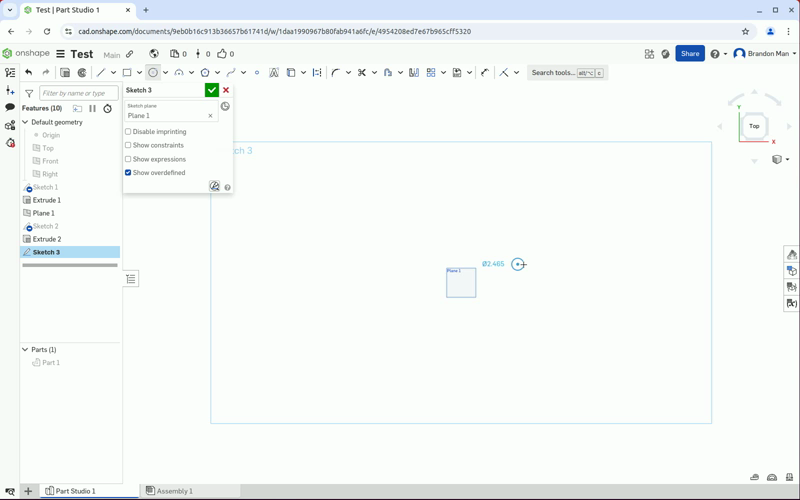
mouse_move(518, 258)
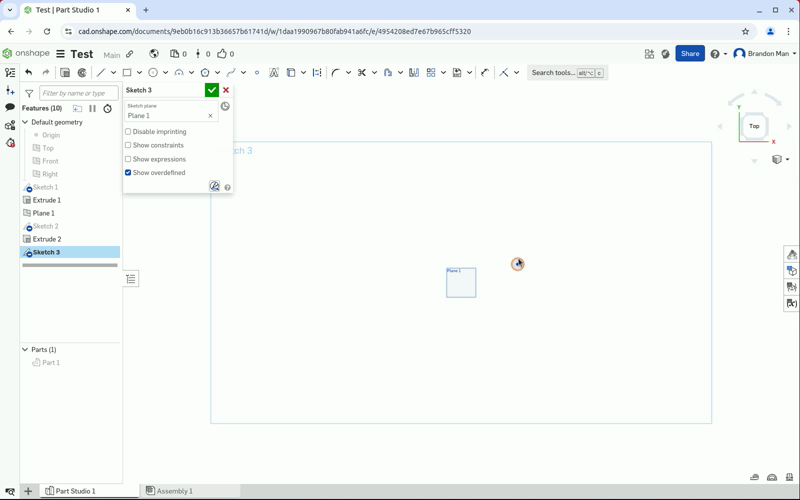
scroll(6)
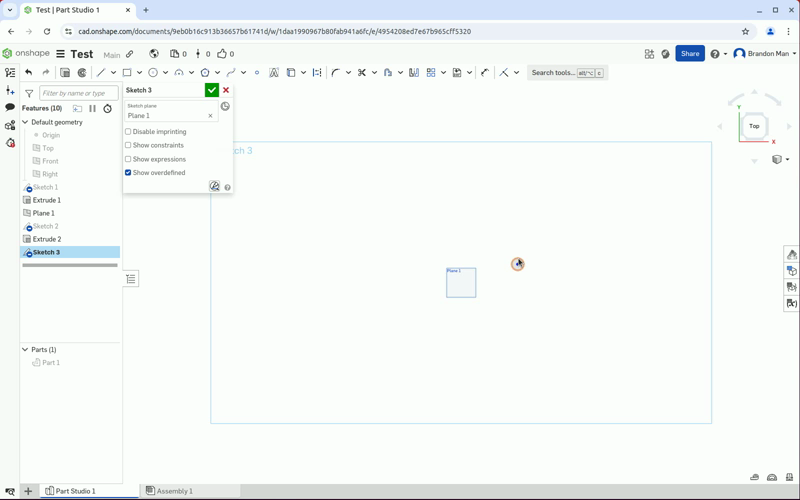
scroll(6)
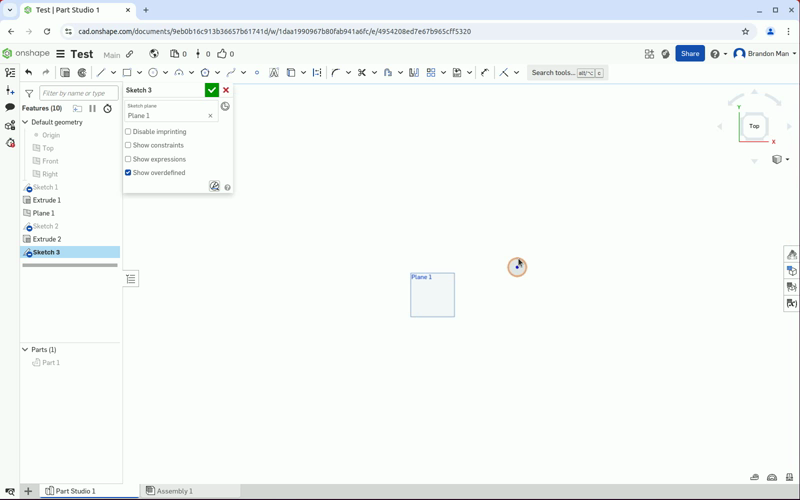
scroll(6)
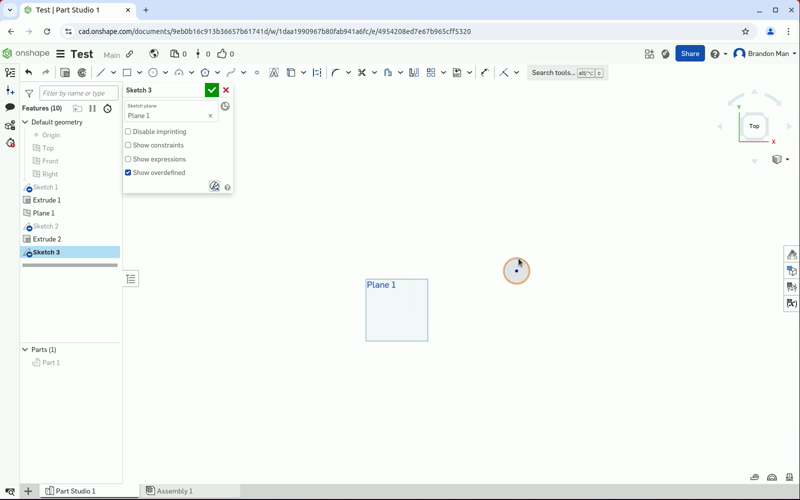
scroll(6)
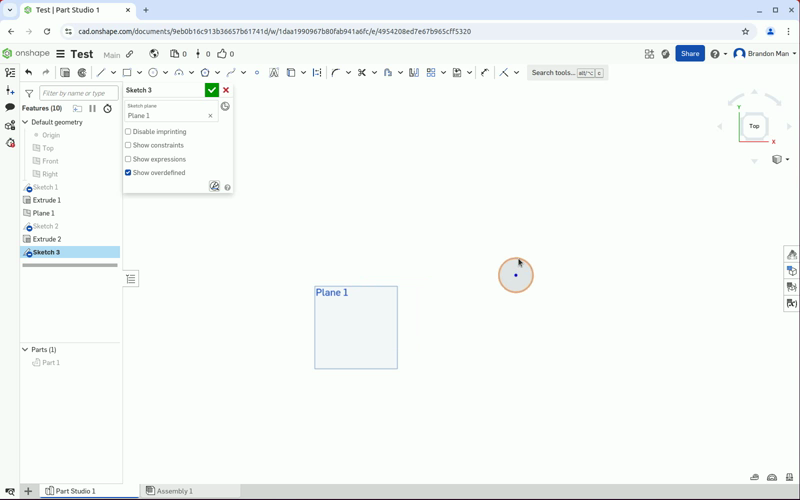
scroll(6)
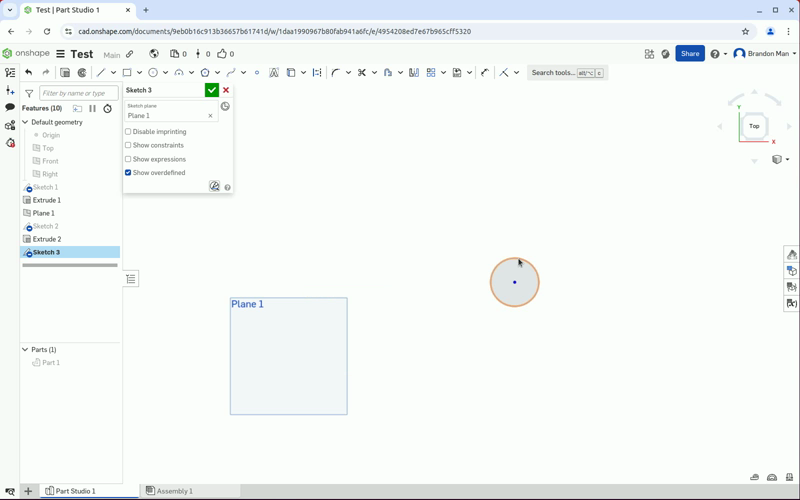
scroll(6)
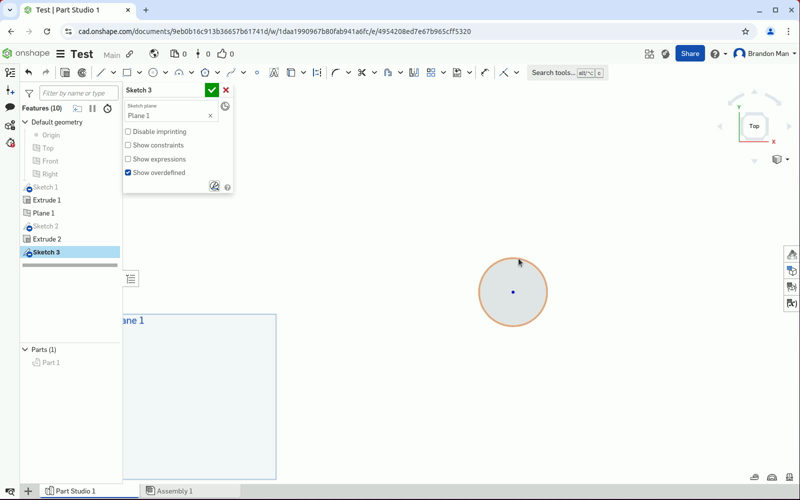
scroll(6)
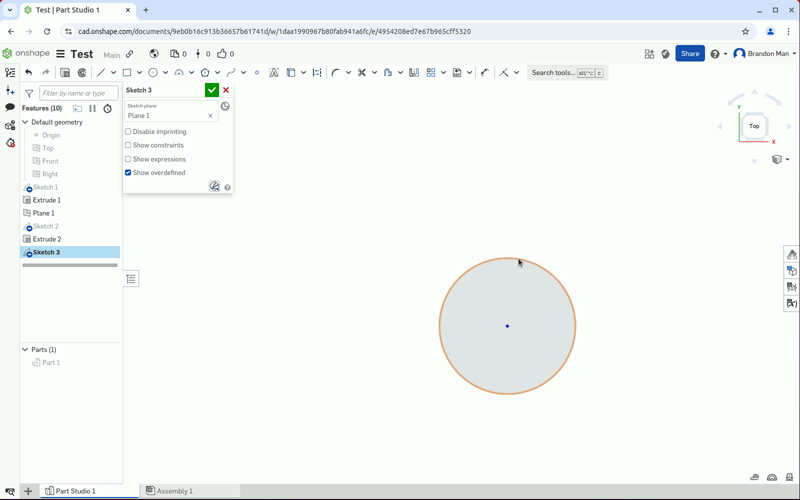
click(518, 258)
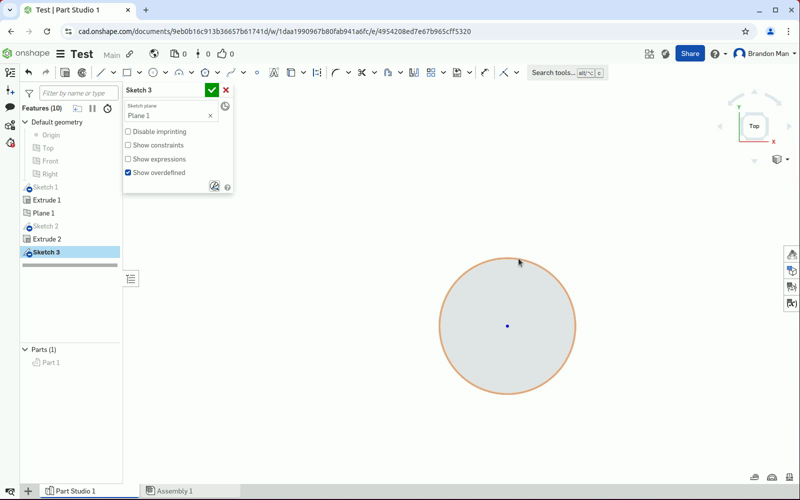
scroll(-6)
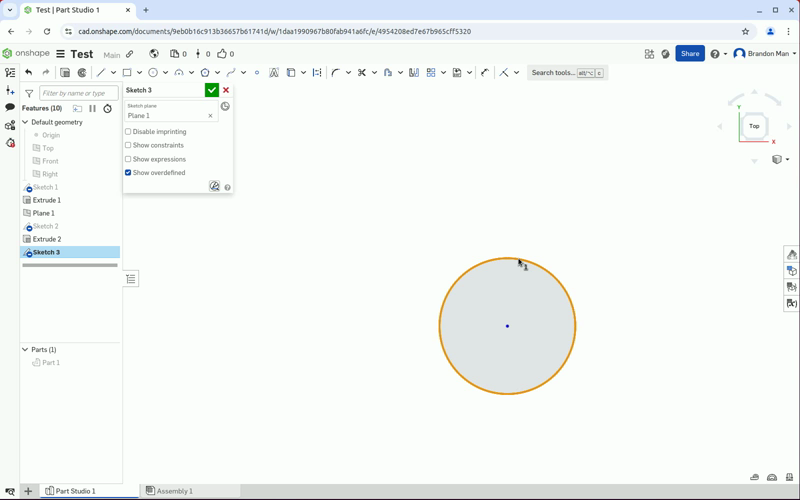
scroll(-6)
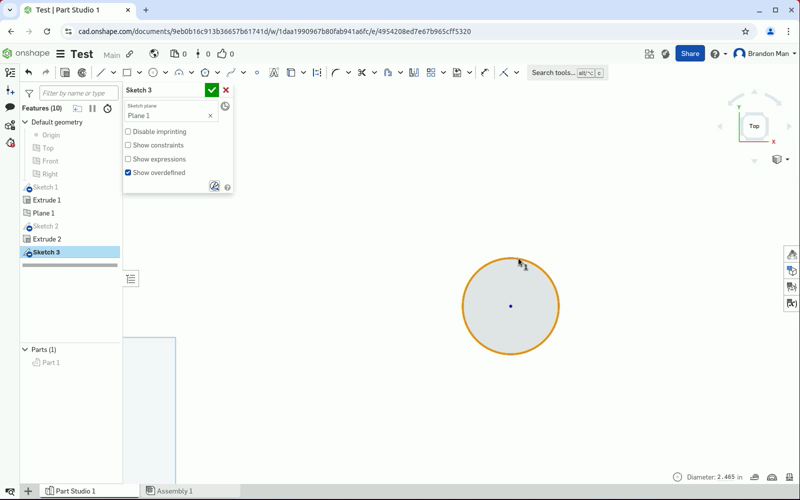
scroll(-6)
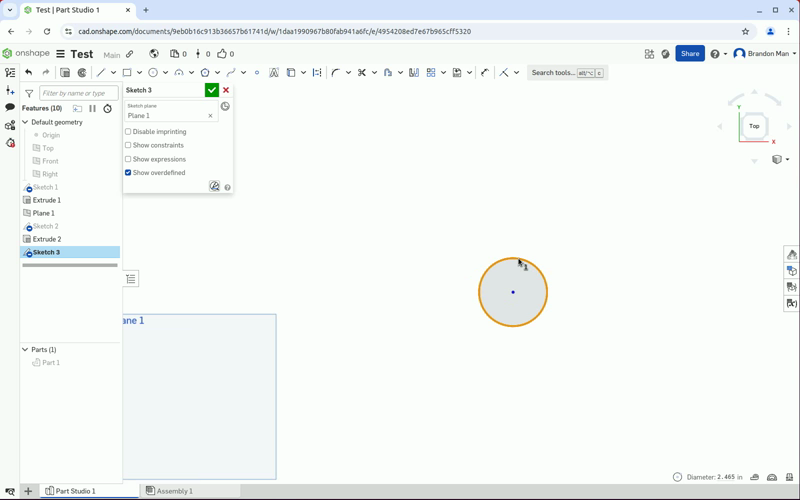
scroll(-6)
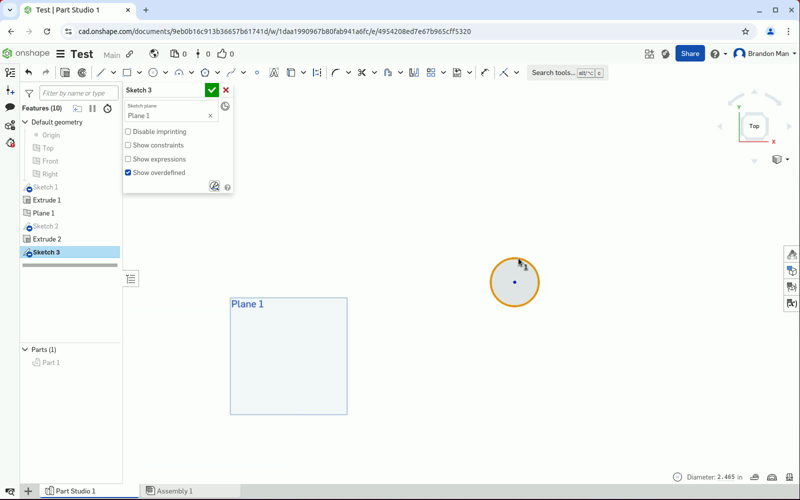
scroll(-6)
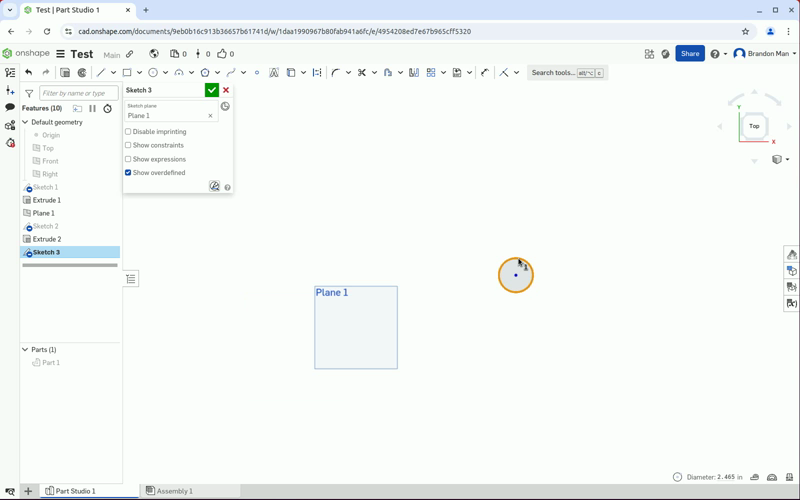
scroll(-6)
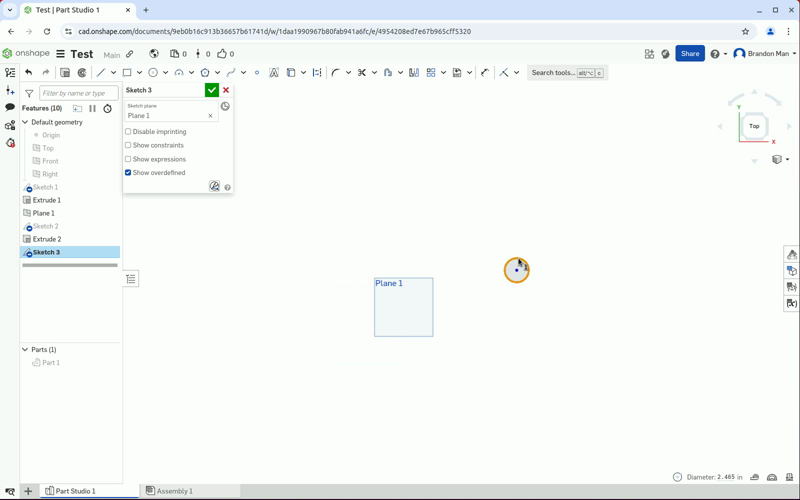
scroll(-6)
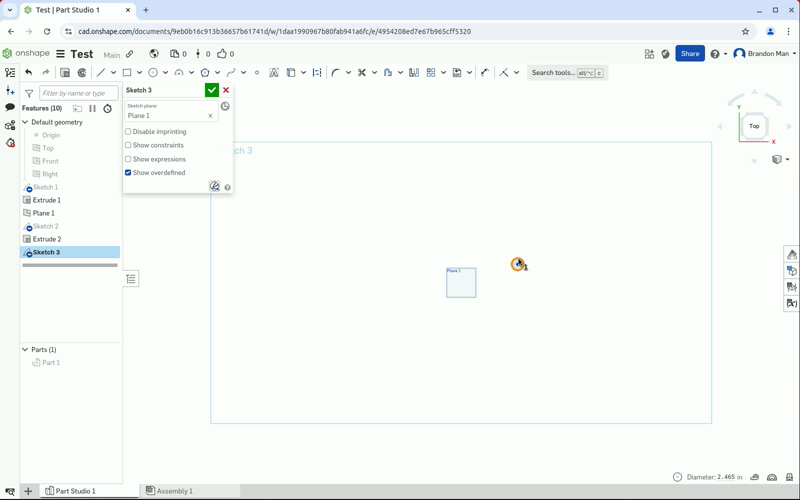
mouse_move(73, 352)
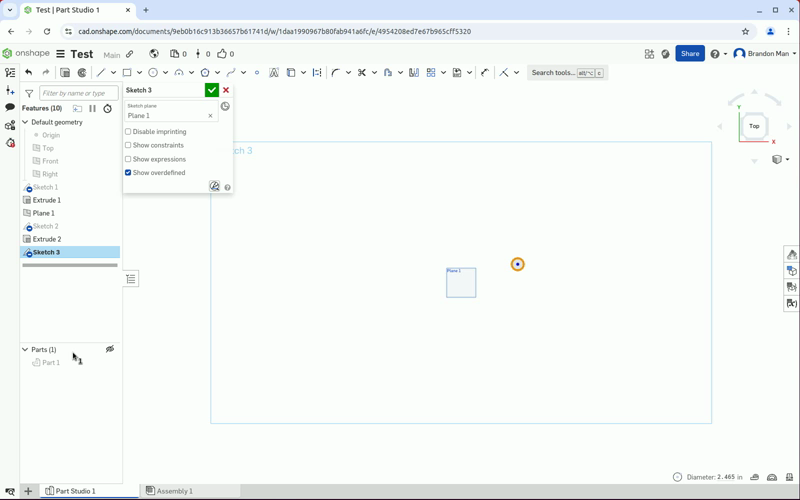
key(shift+y)
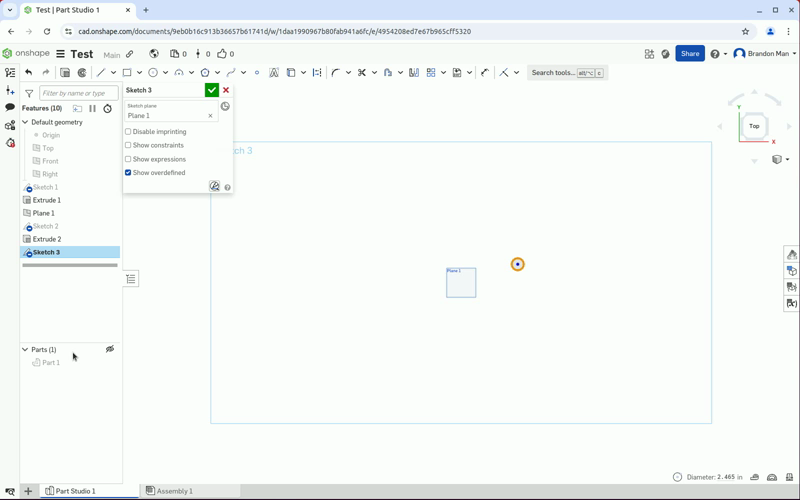
key(shift+e)
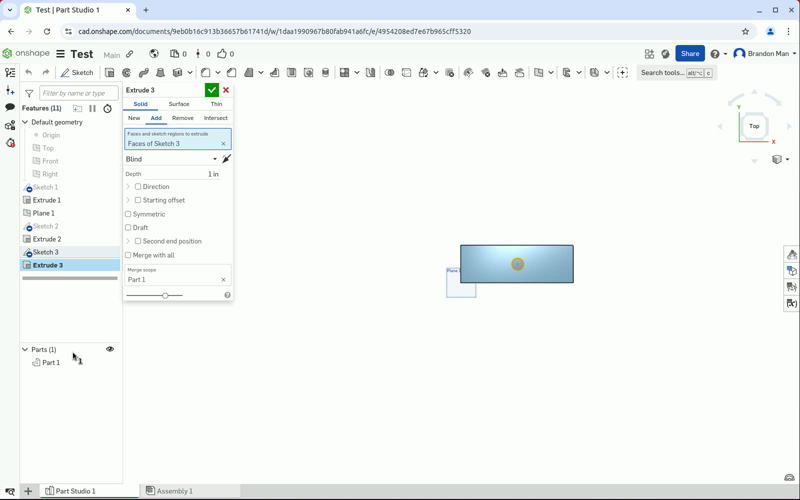
mouse_move(143, 106)
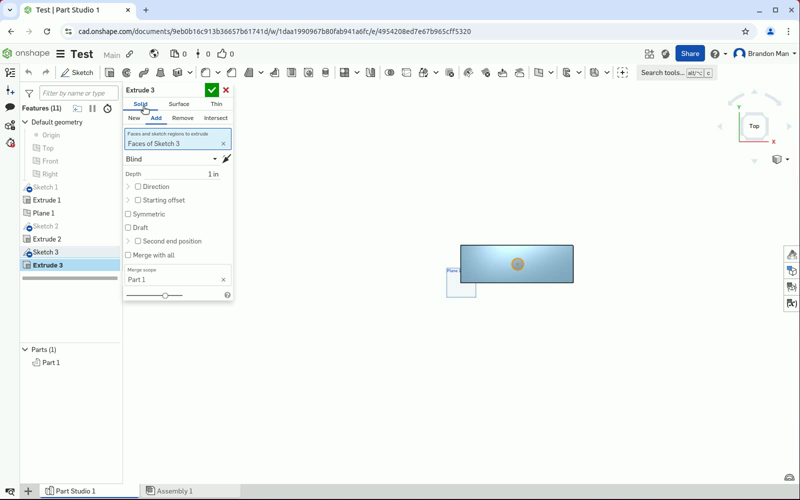
click(143, 106)
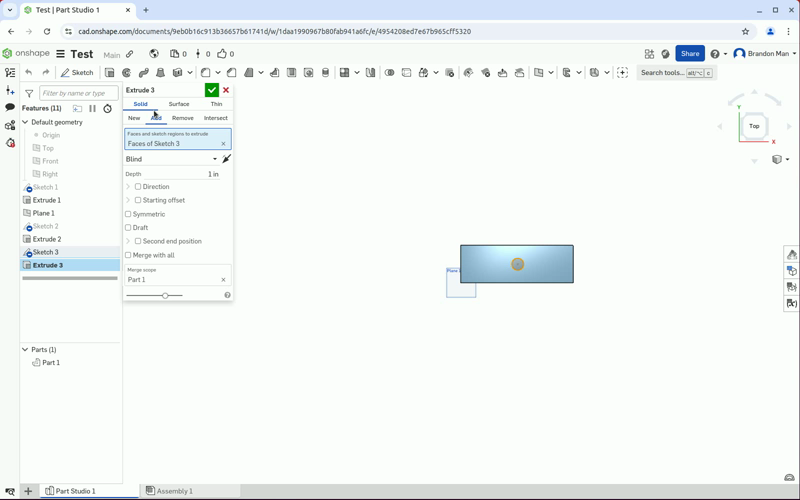
mouse_move(186, 120)
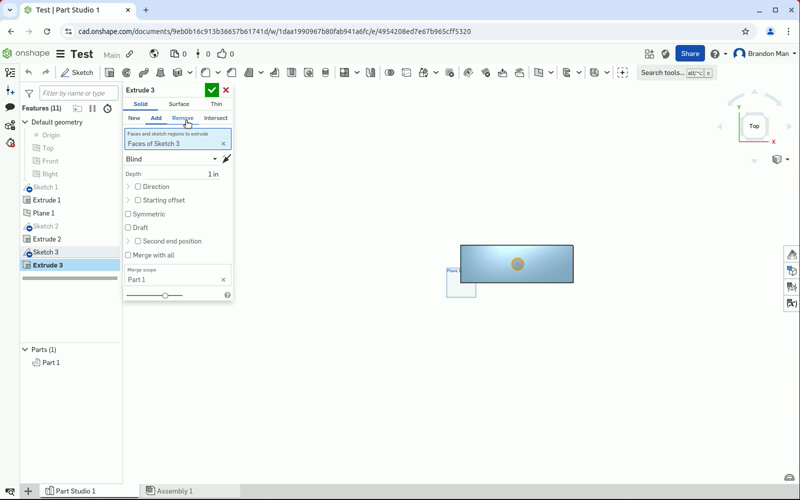
click(186, 120)
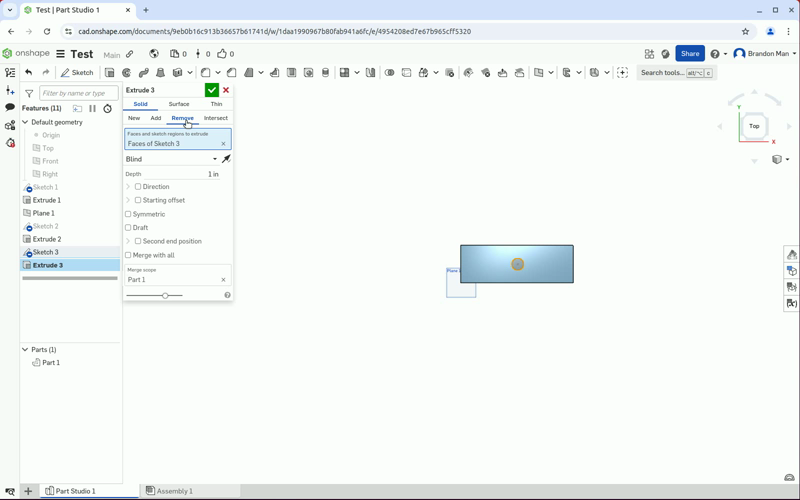
key(tab, 4)
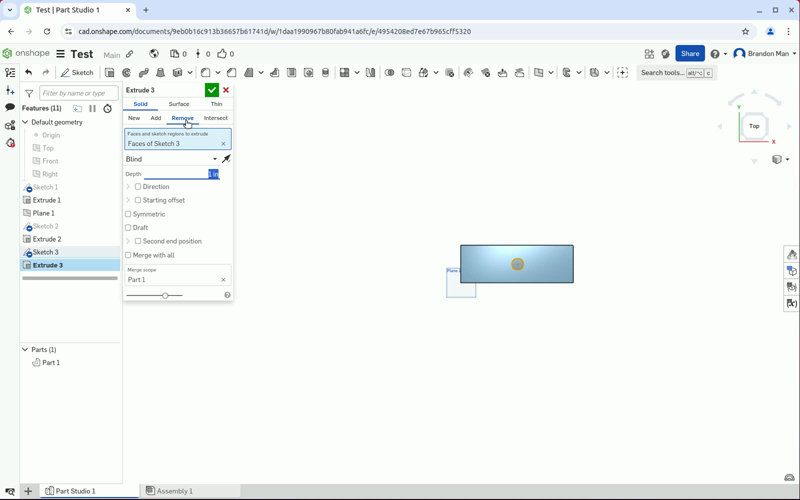
text(1.926)
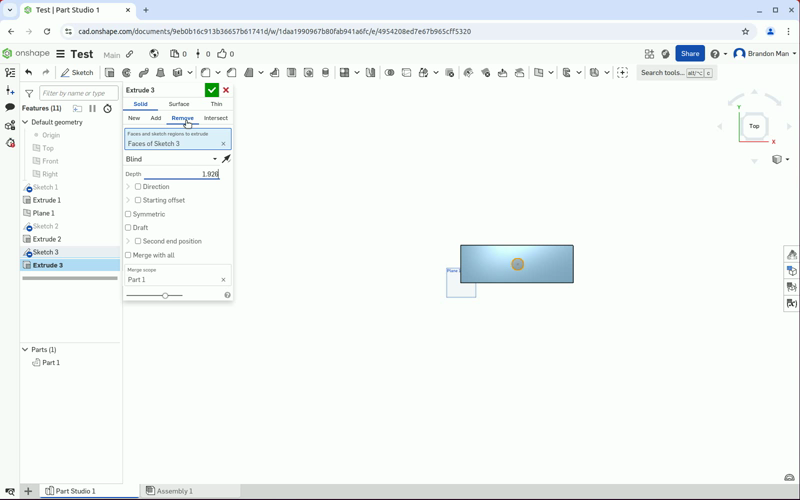
key(tab, 6)
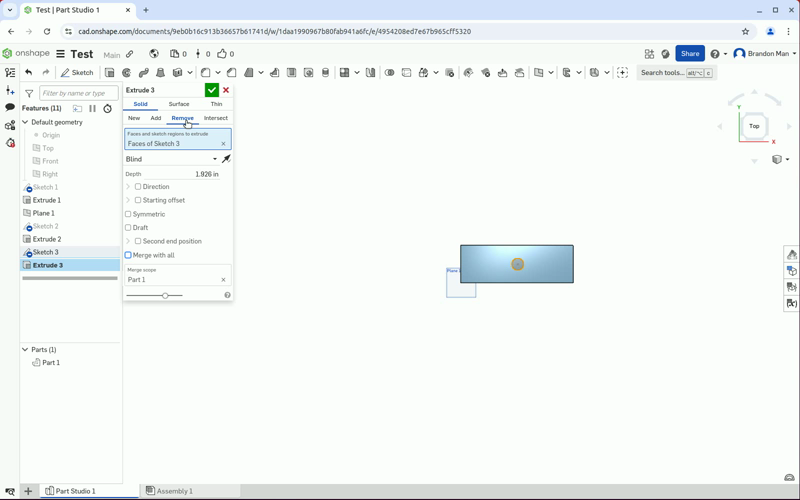
key(space)
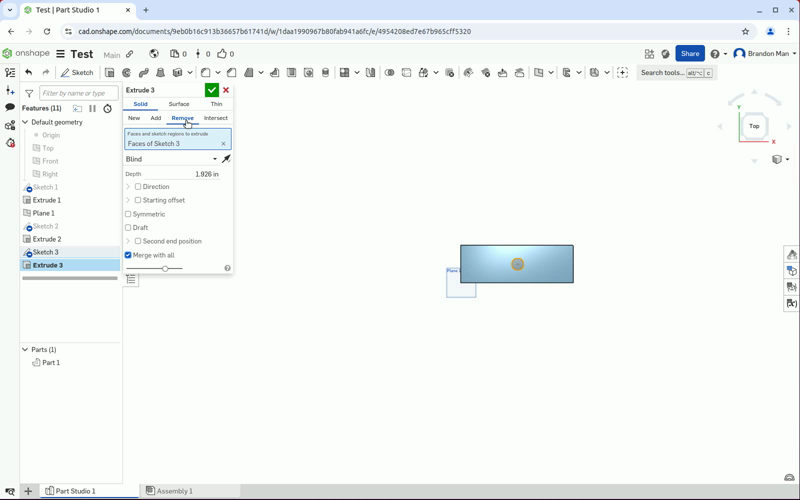
key(enter)
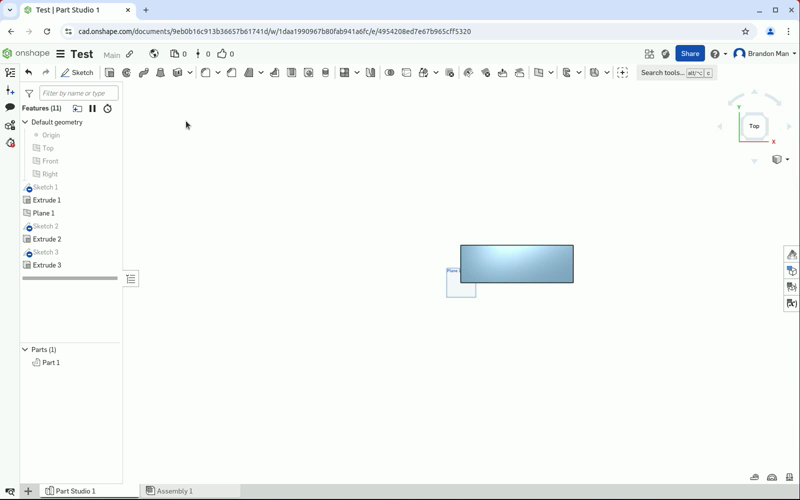
key(shift+h)
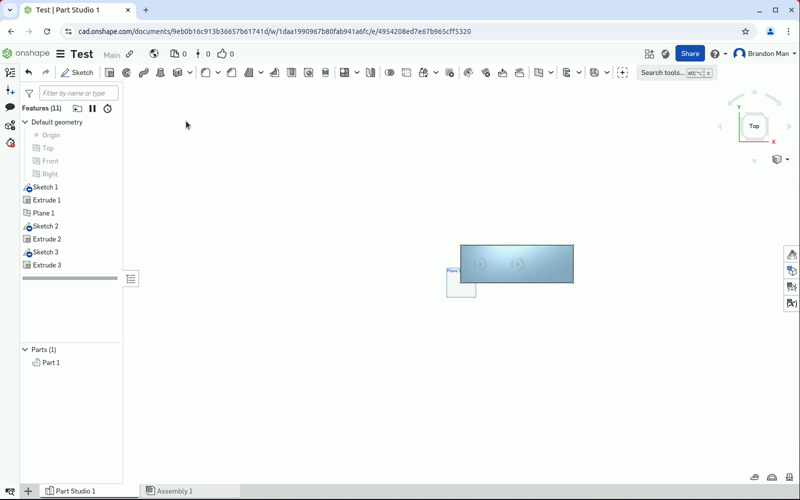
key(shift+h)
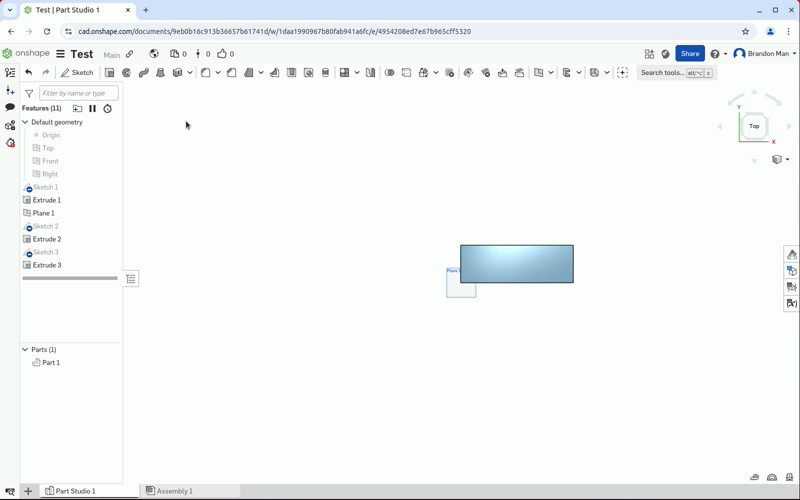
mouse_move(73, 189)
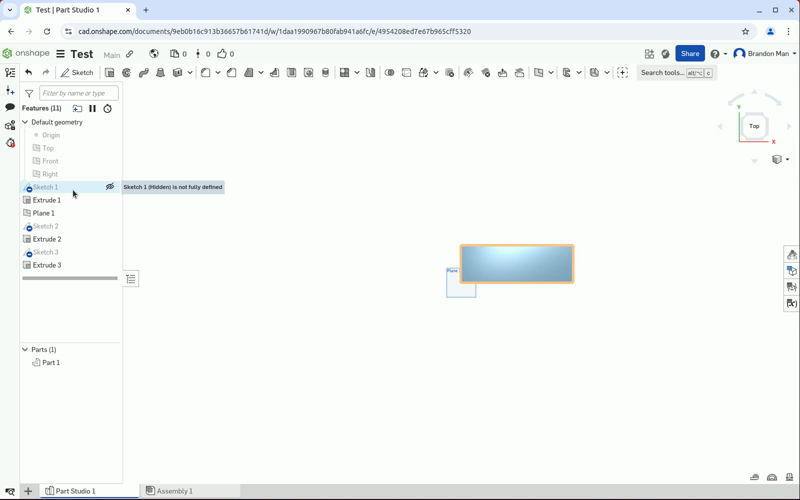
click(73, 189)
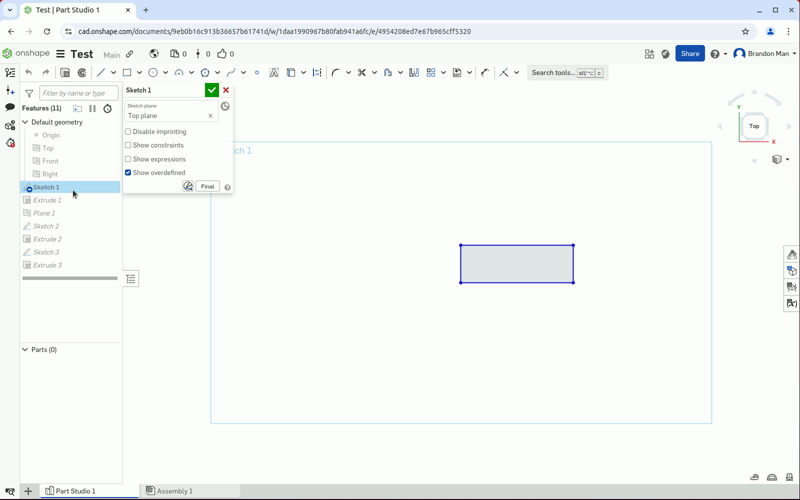
mouse_move(229, 92)
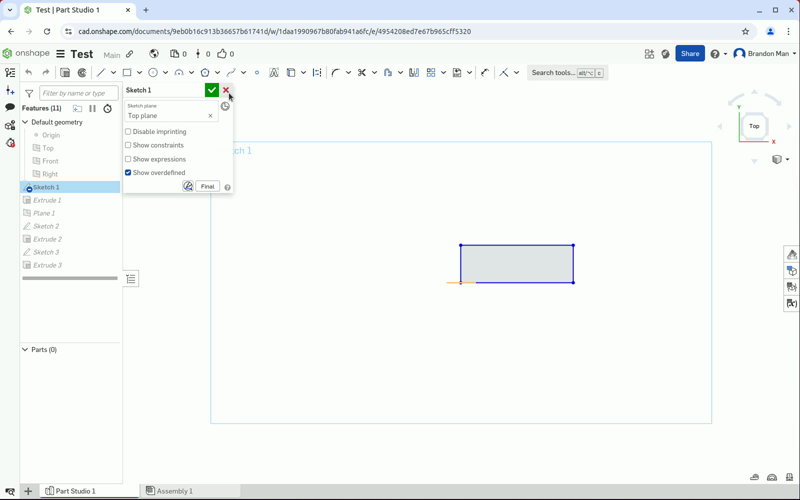
click(229, 92)
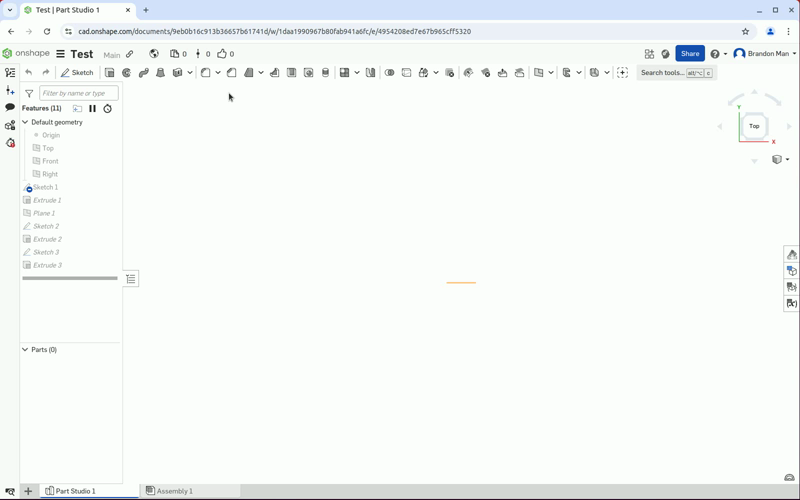
key(shift+s)
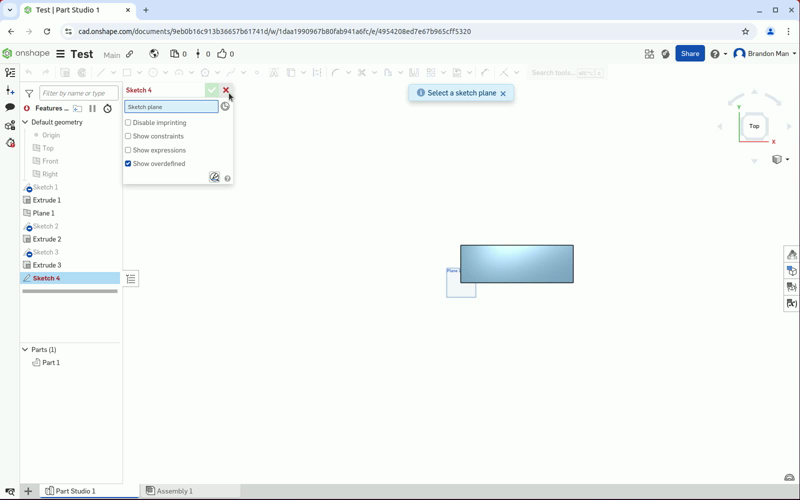
mouse_move(73, 215)
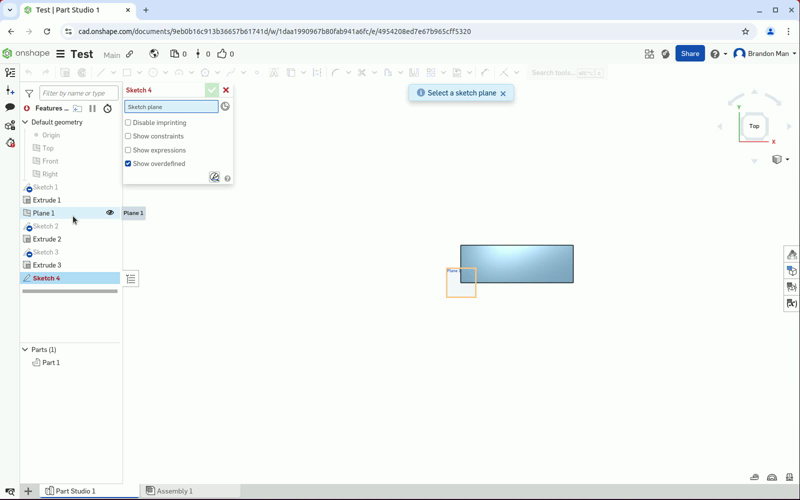
click(73, 215)
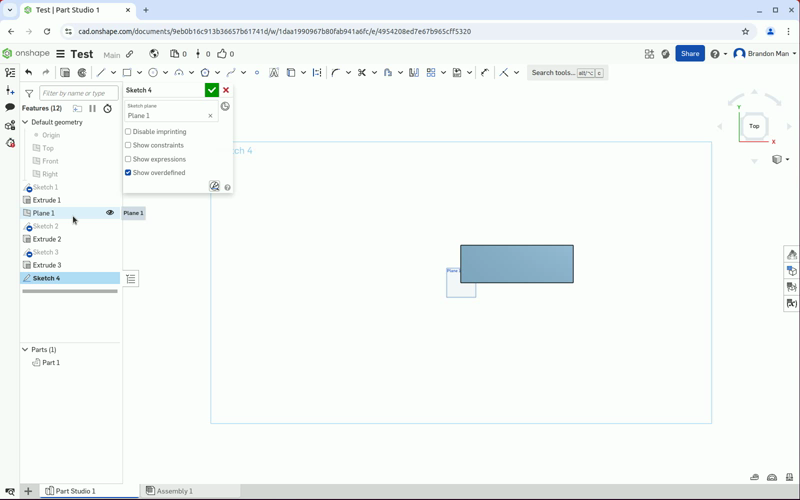
mouse_move(73, 352)
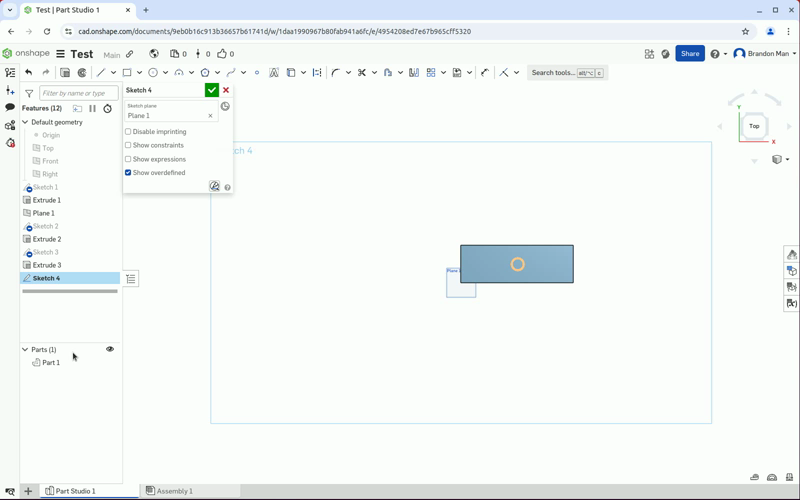
key(y)
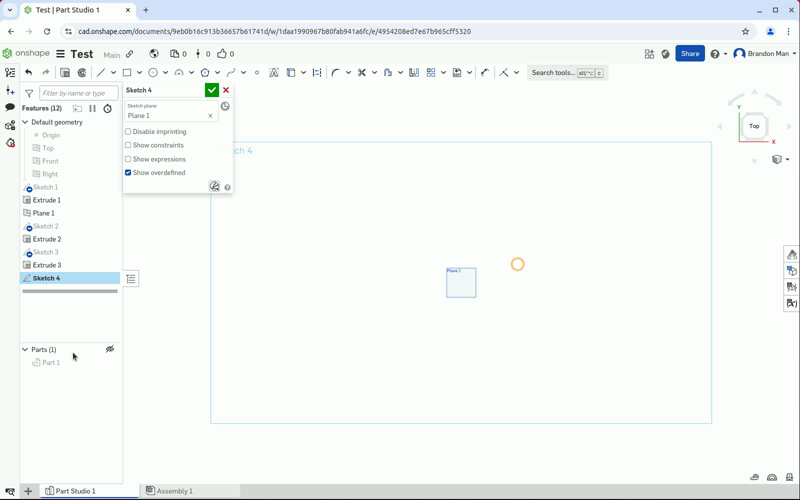
key(c)
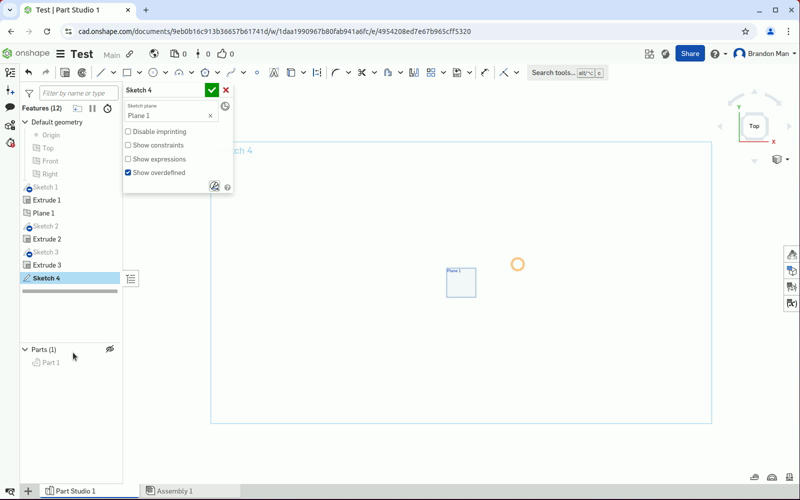
key_down(shift)
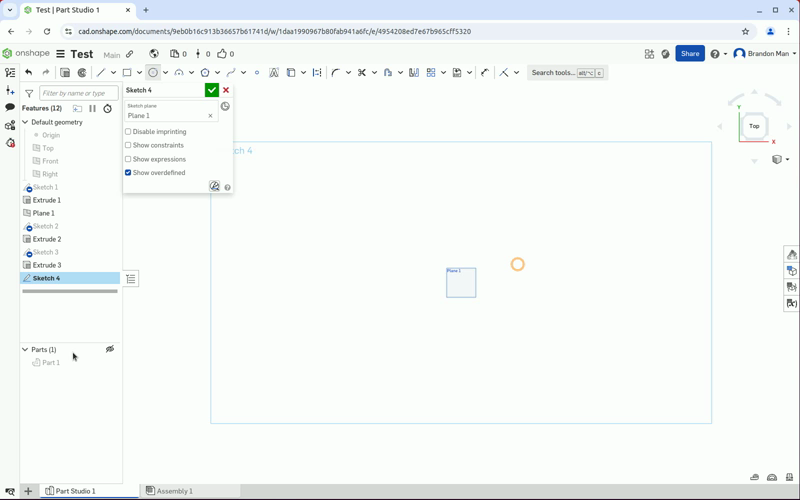
mouse_move(555, 264)
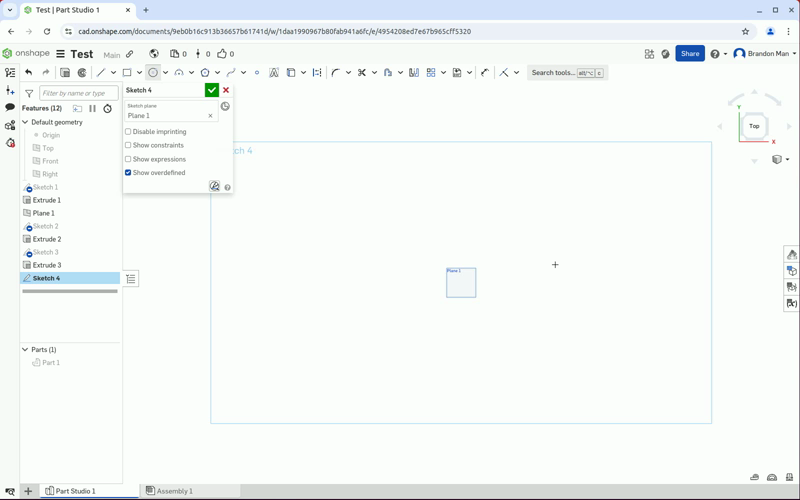
click(555, 264)
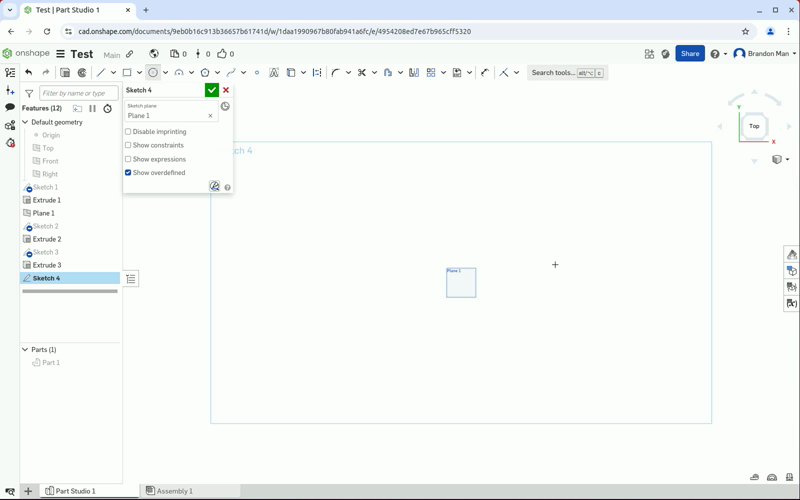
key_up(shift)
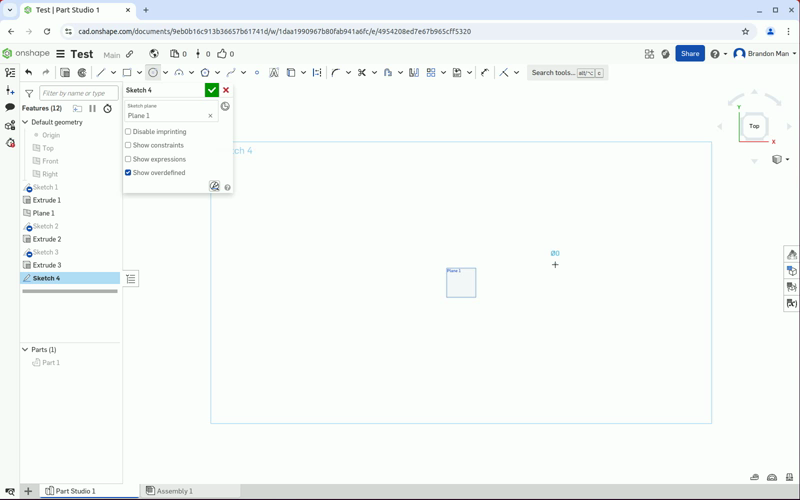
mouse_move(561, 264)
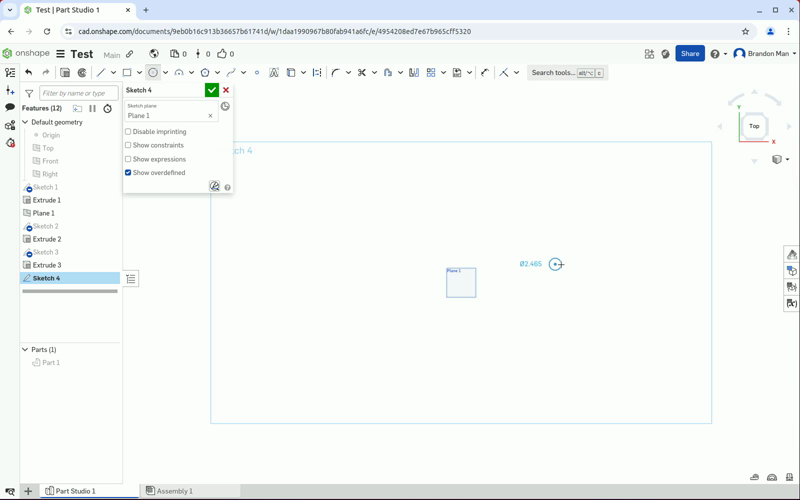
click(561, 264)
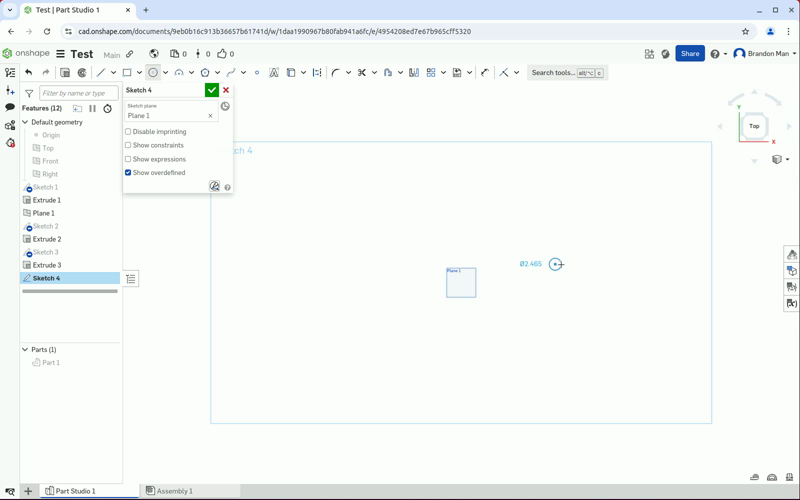
key(esc)
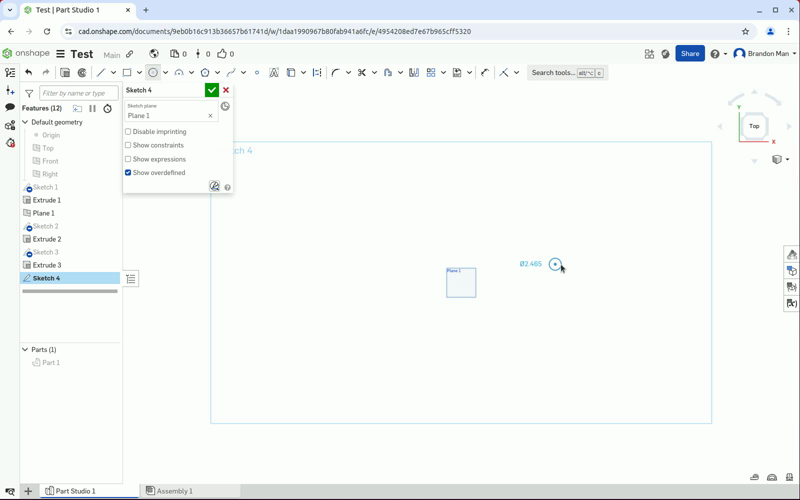
mouse_move(552, 267)
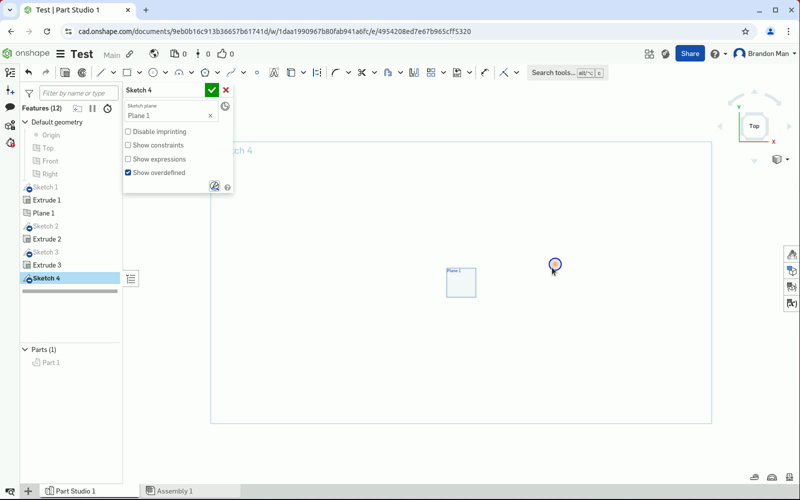
scroll(6)
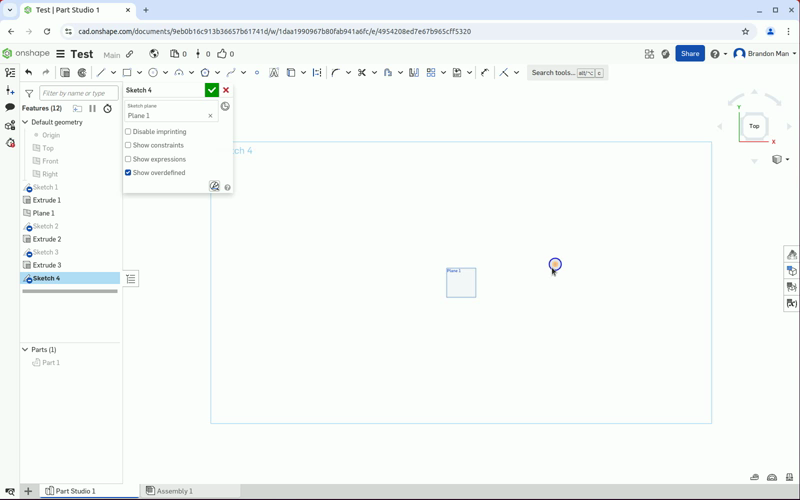
scroll(6)
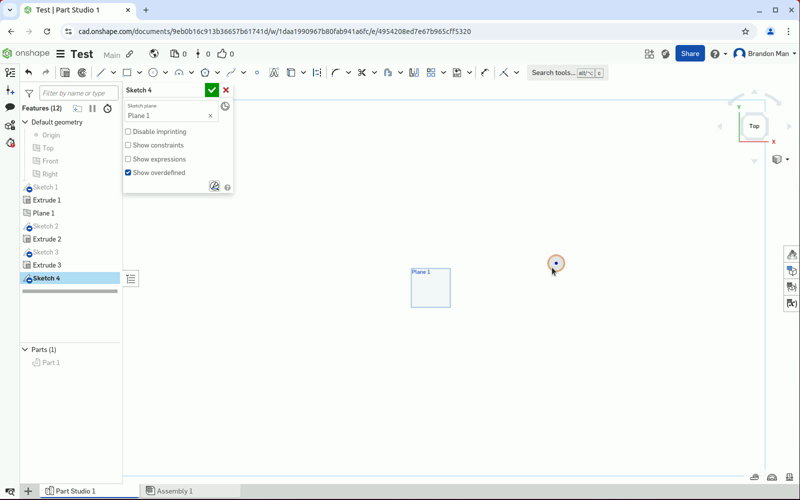
scroll(6)
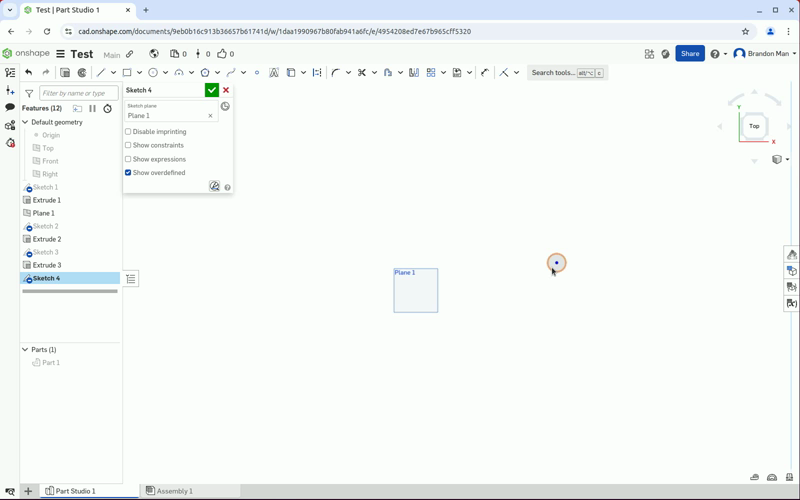
scroll(6)
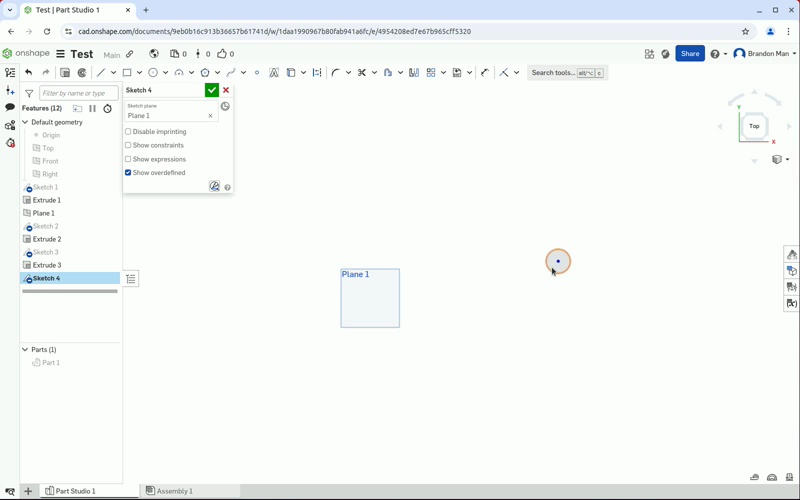
scroll(6)
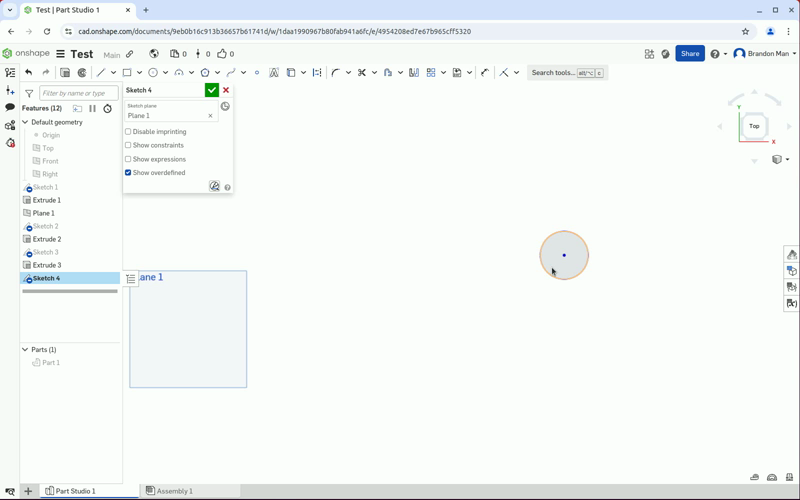
scroll(6)
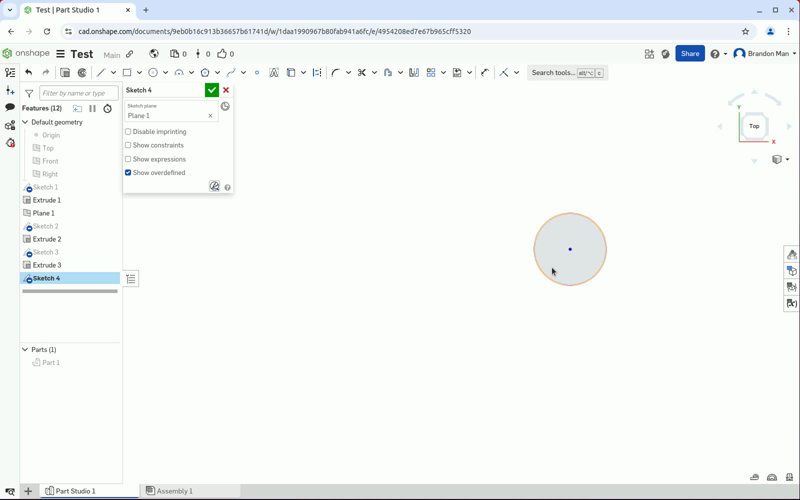
scroll(6)
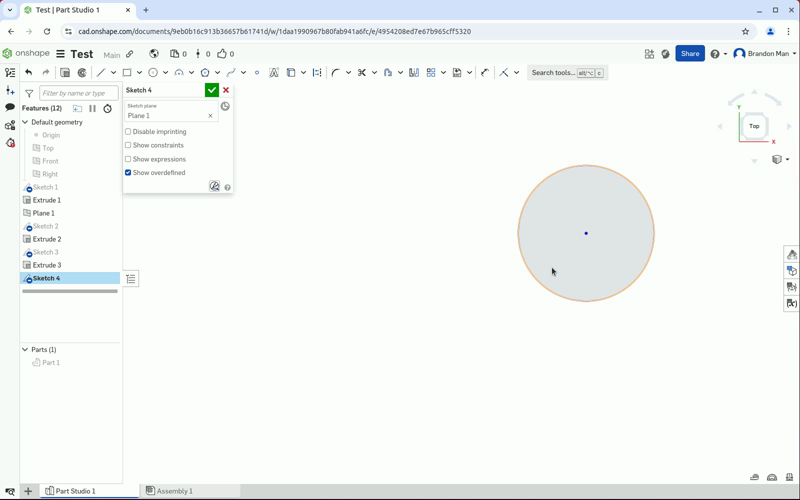
click(552, 267)
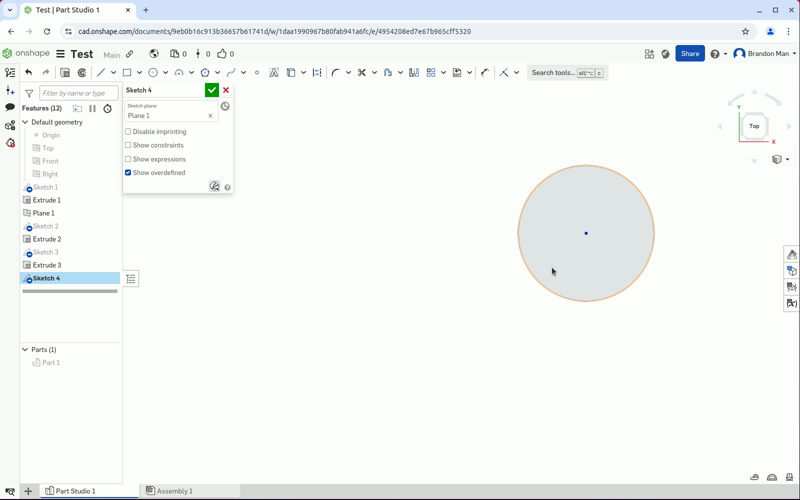
scroll(-6)
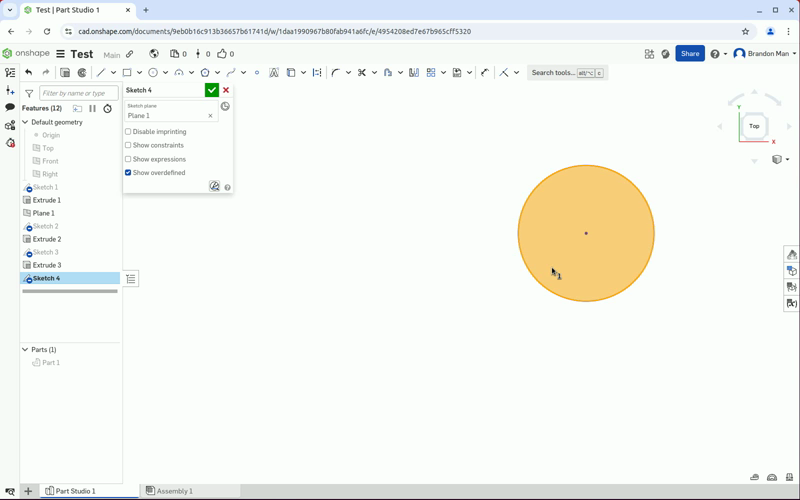
scroll(-6)
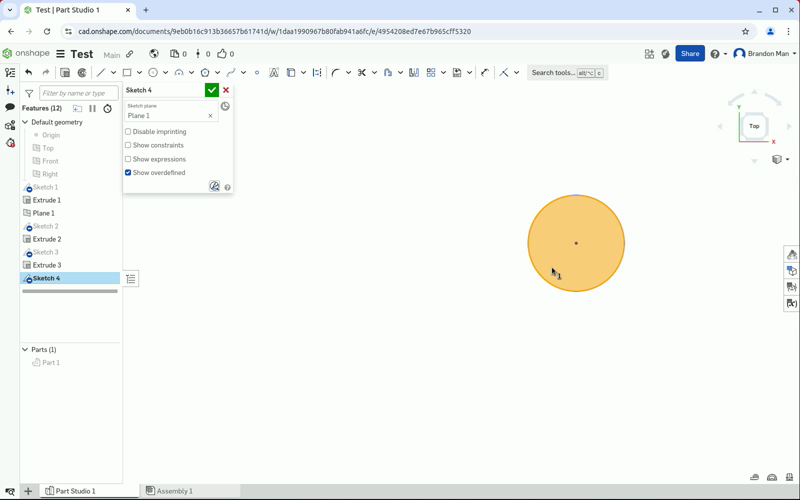
scroll(-6)
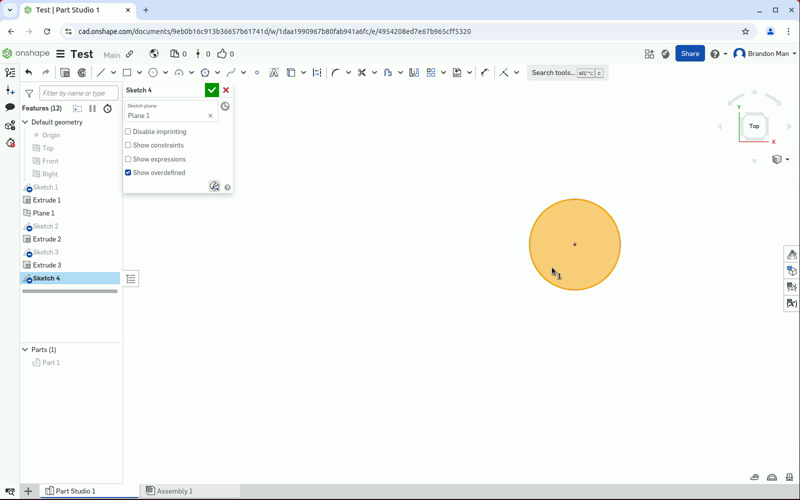
scroll(-6)
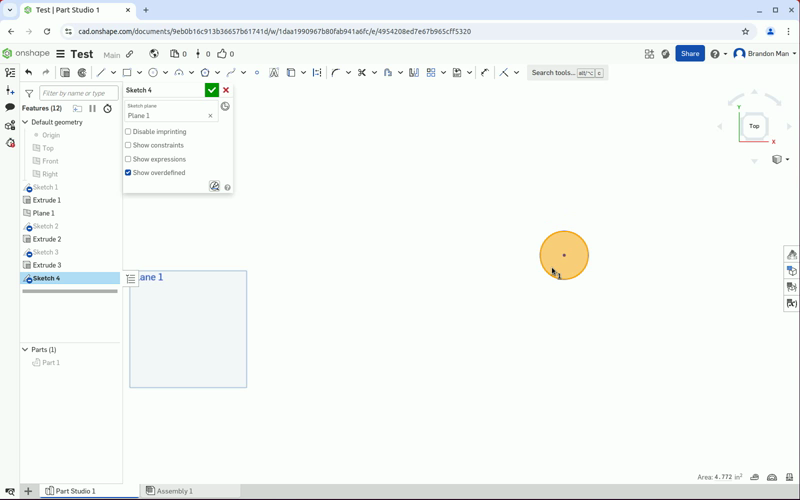
scroll(-6)
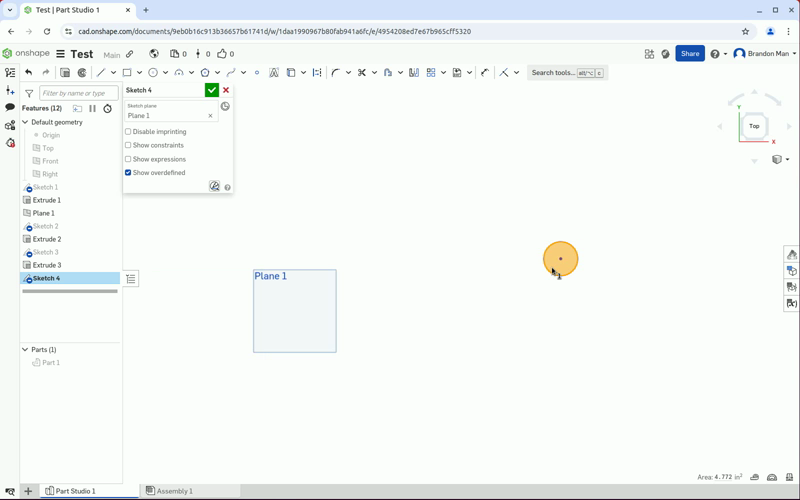
scroll(-6)
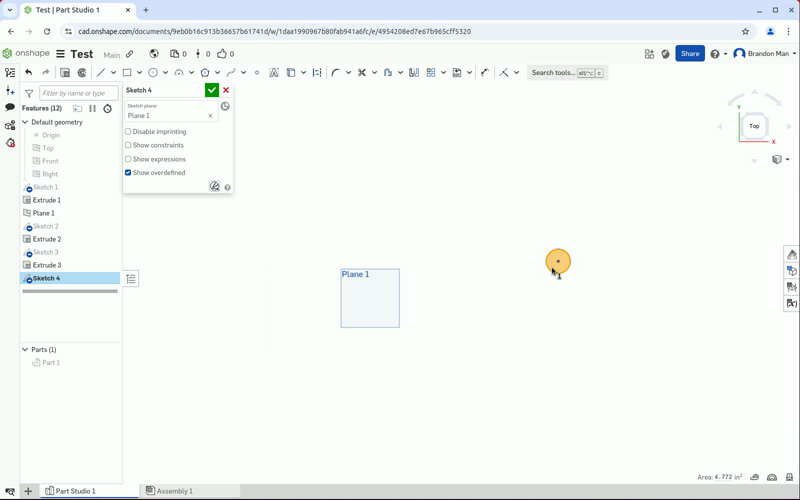
scroll(-6)
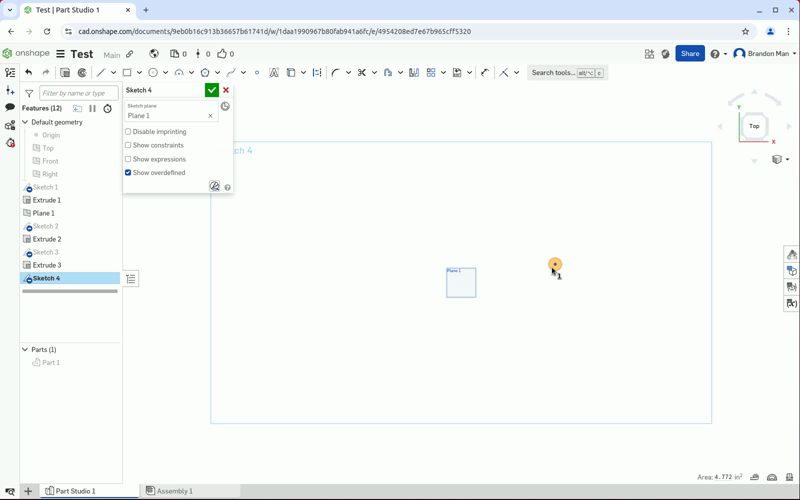
mouse_move(73, 352)
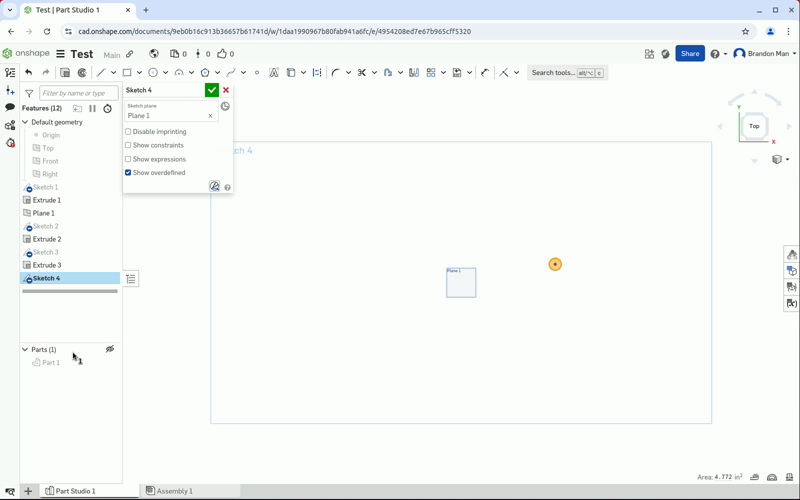
key(shift+y)
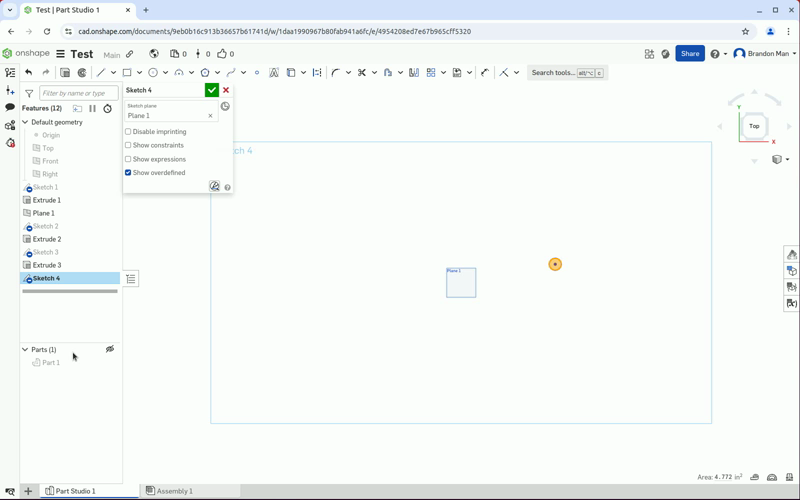
key(shift+e)
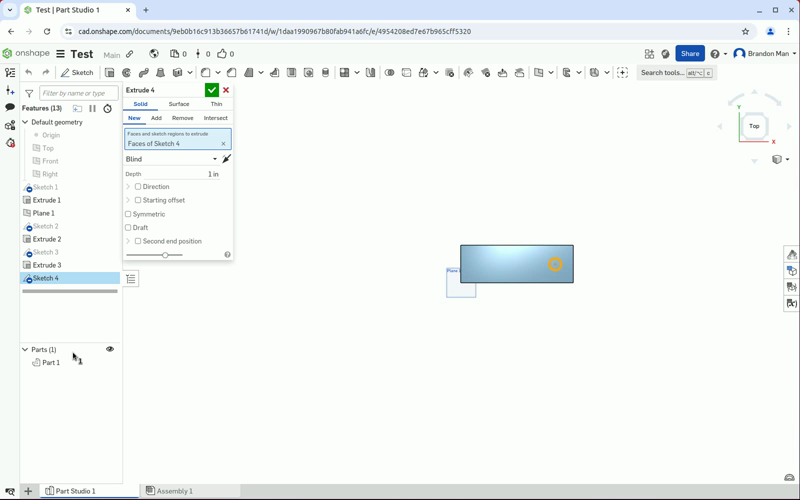
mouse_move(143, 106)
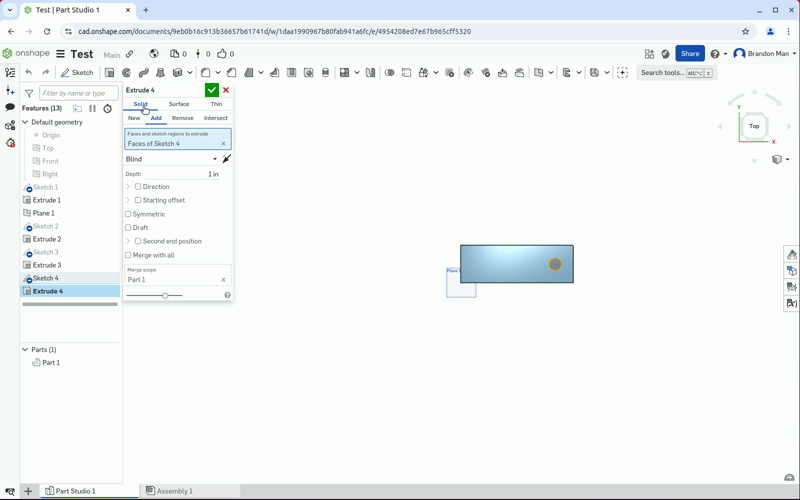
click(143, 106)
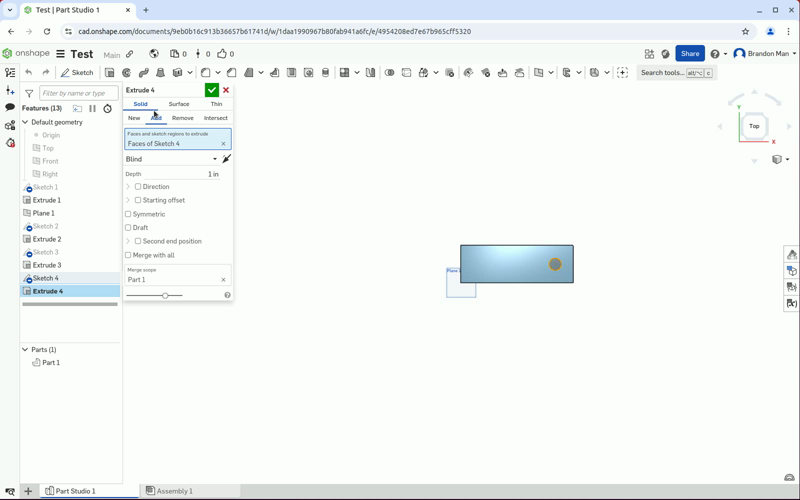
mouse_move(186, 120)
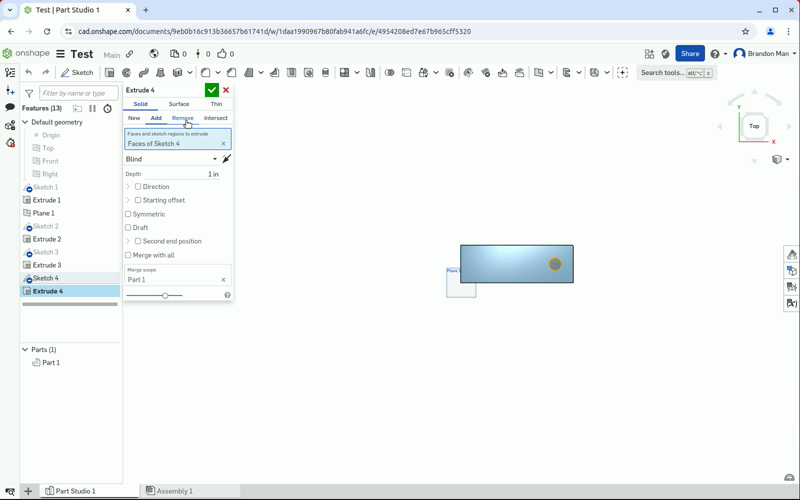
click(186, 120)
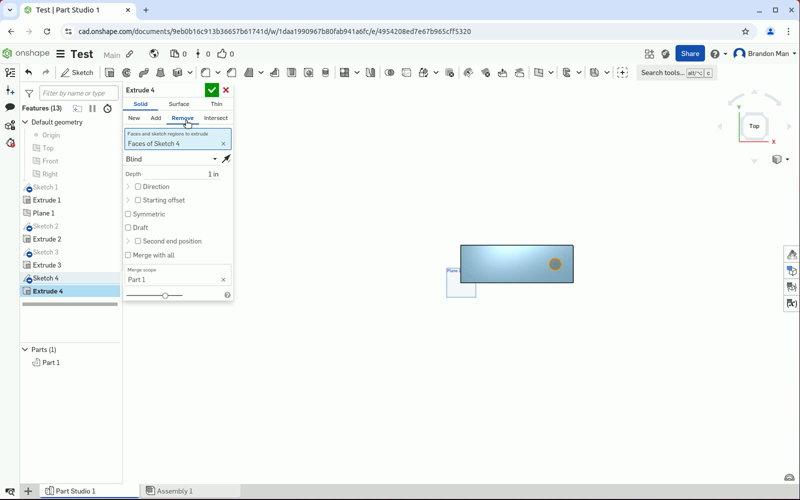
key(tab, 4)
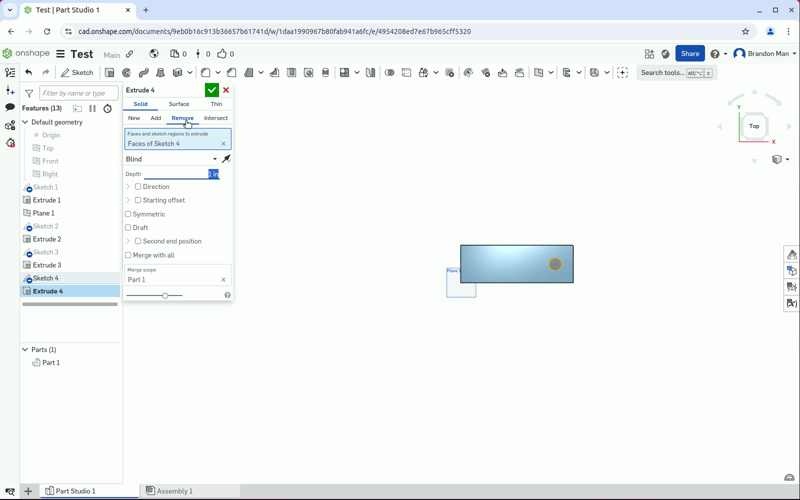
text(1.926)
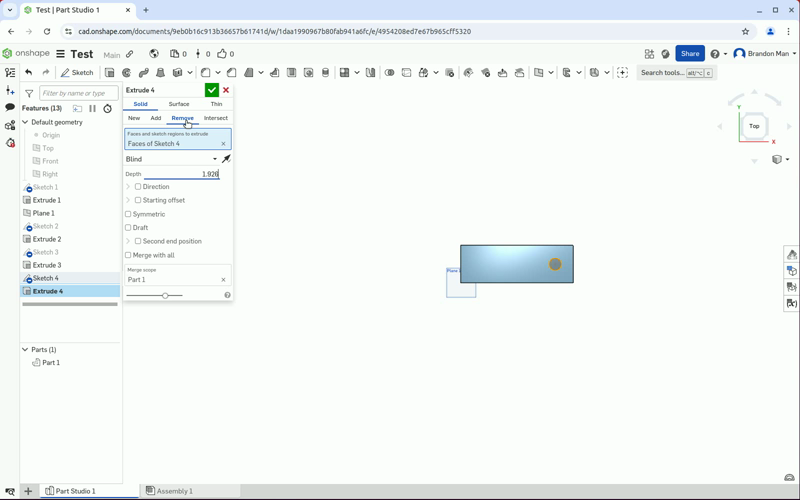
key(tab, 6)
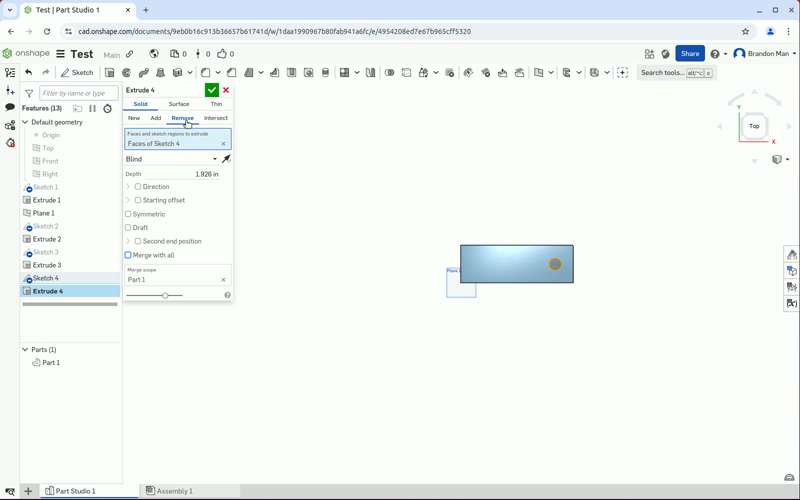
key(space)
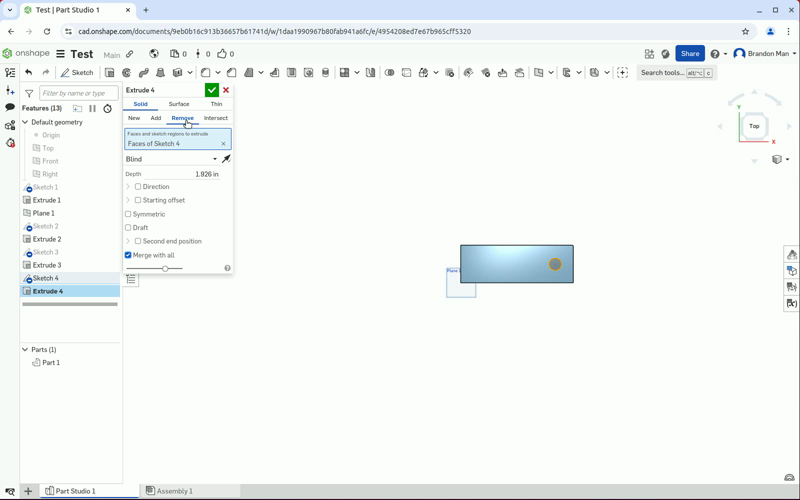
key(enter)
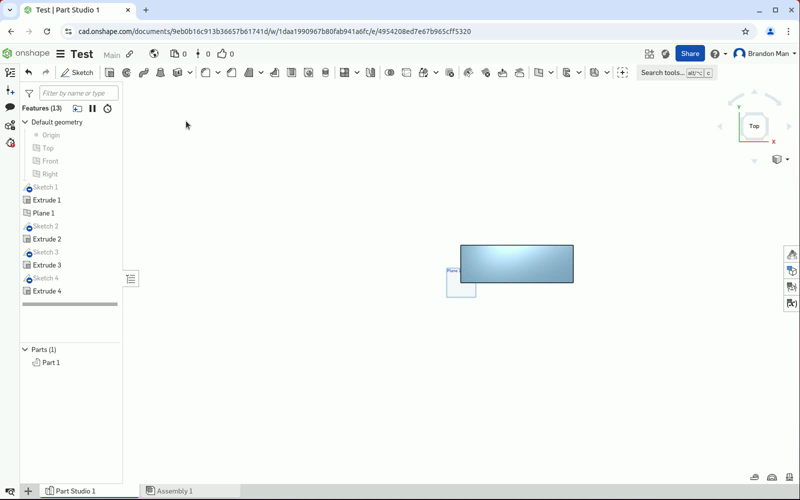
key(shift+h)
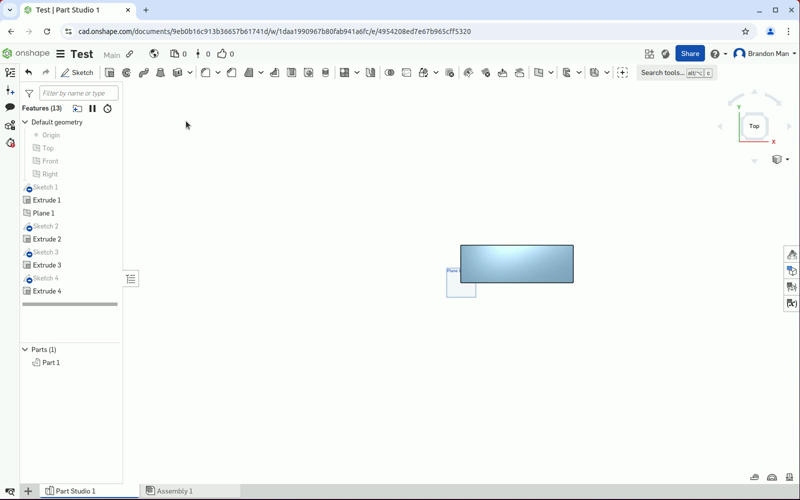
key(shift+h)
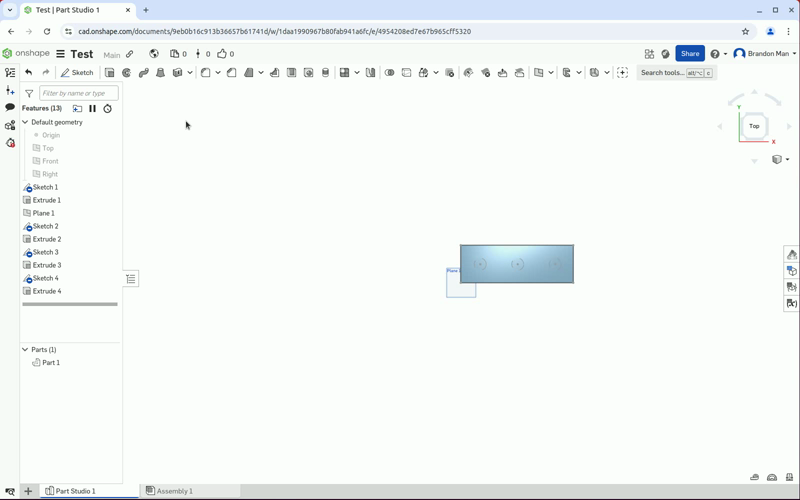
key(shift+7)
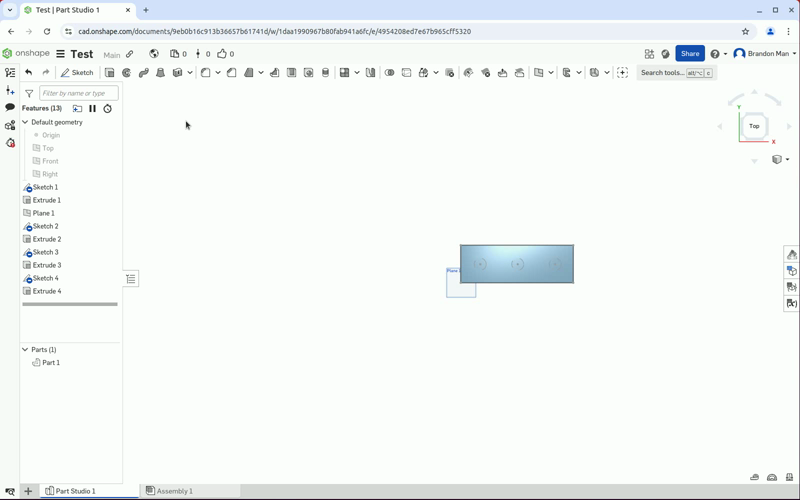
key(up, 3)
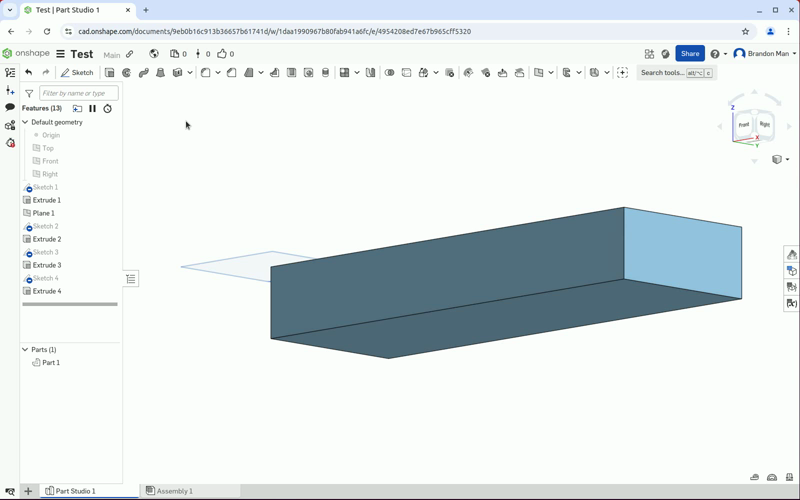
key(left, 3)
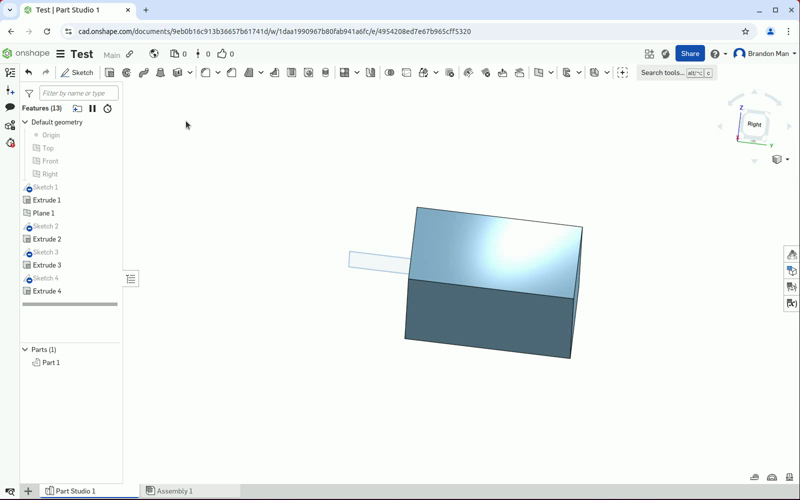
key(right, 3)
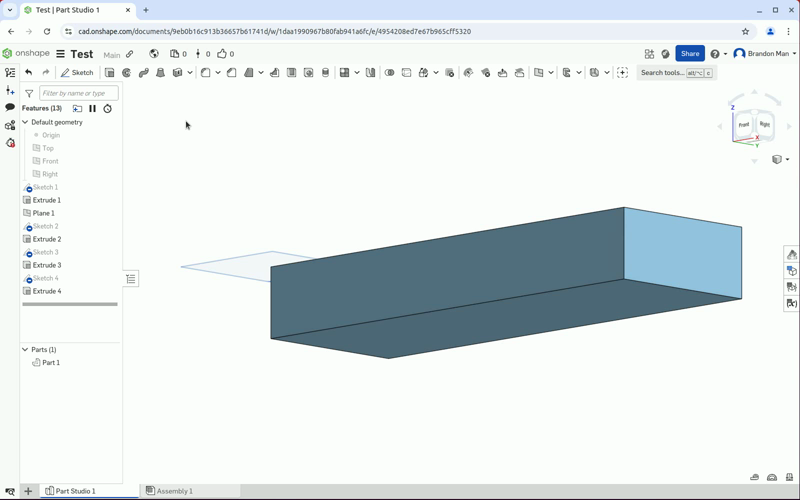
key(down, 3)
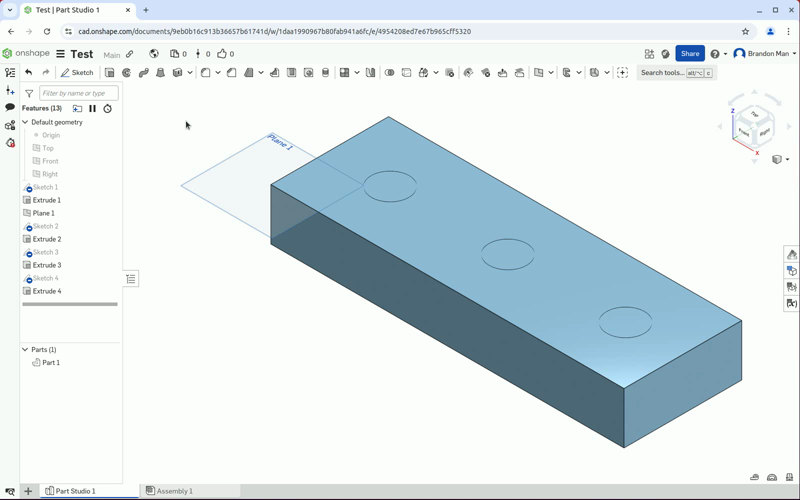
mouse_move(73, 189)
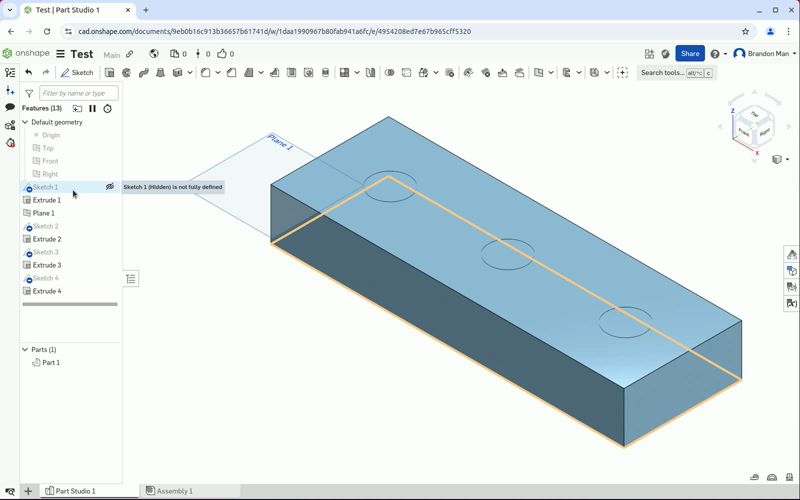
click(73, 189)